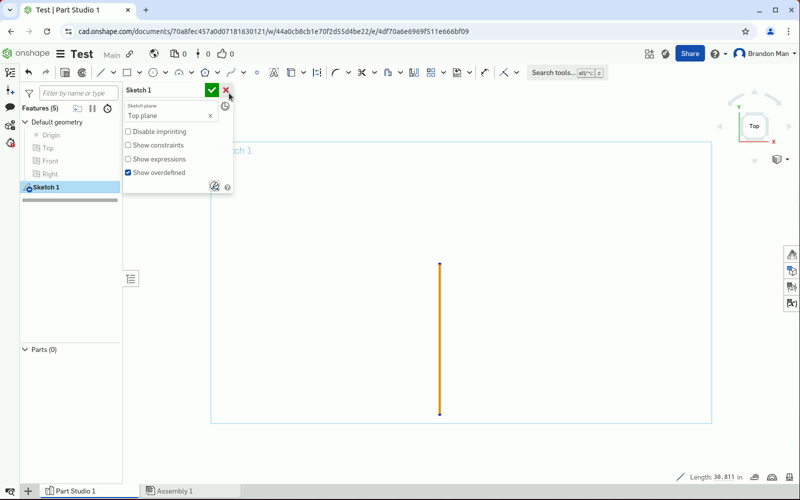
key(shift+h)
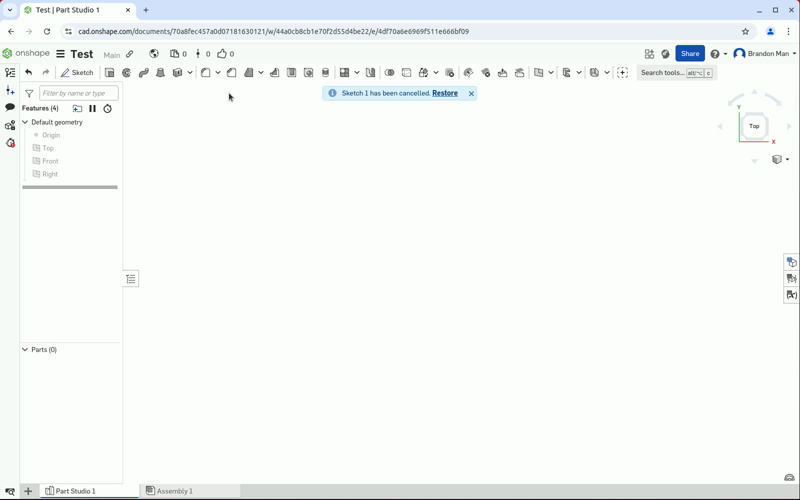
mouse_move(73, 352)
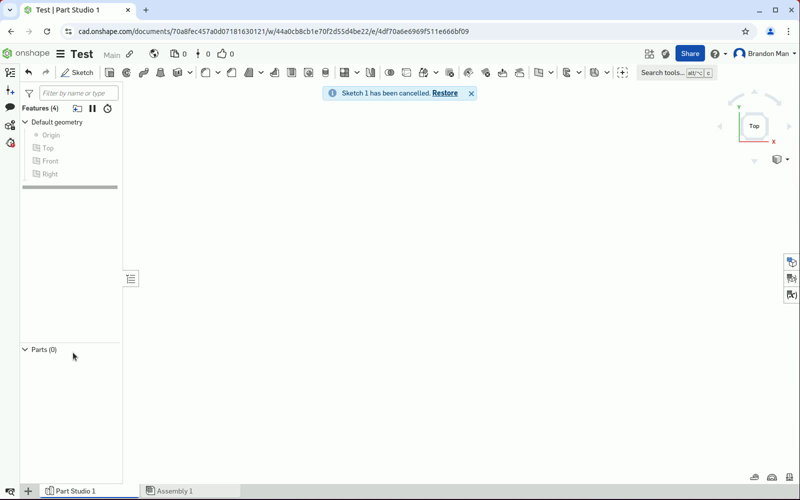
key(y)
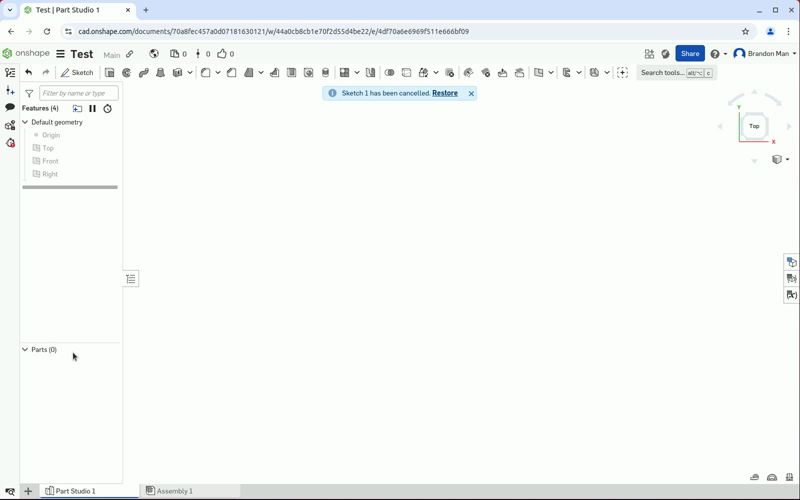
key(shift+p)
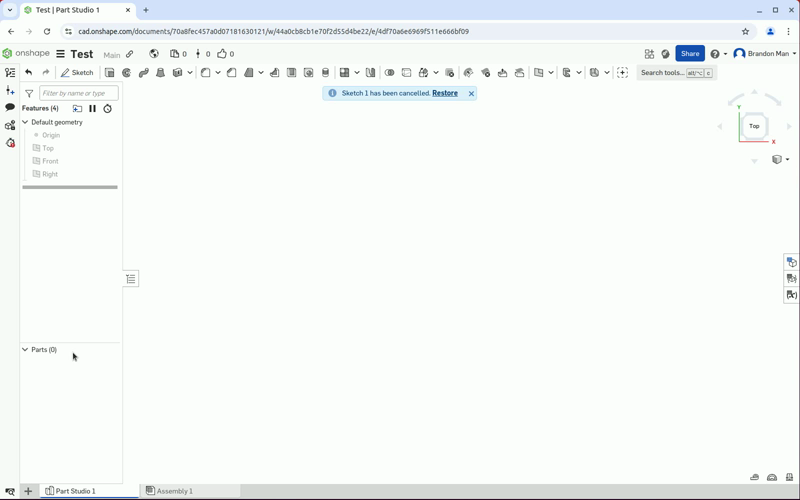
key(space)
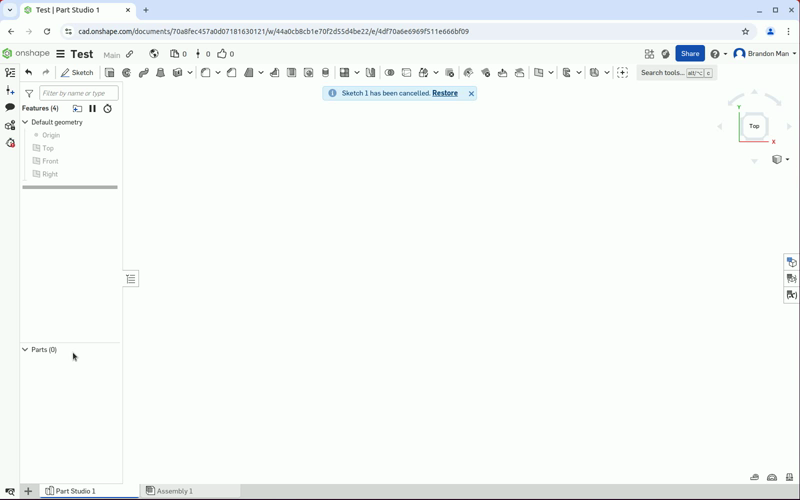
key_down(shift)
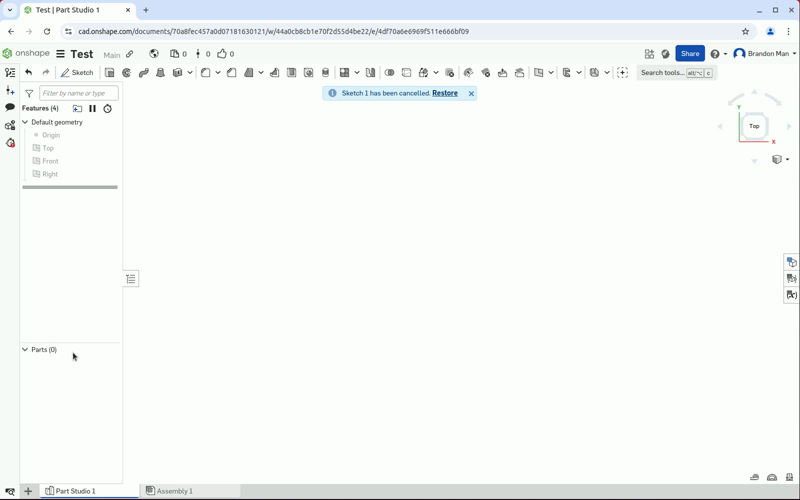
key(up)
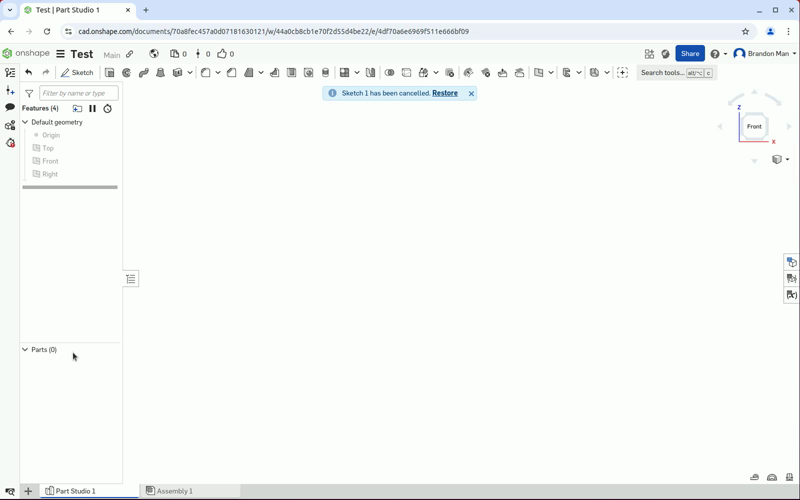
key_up(shift)
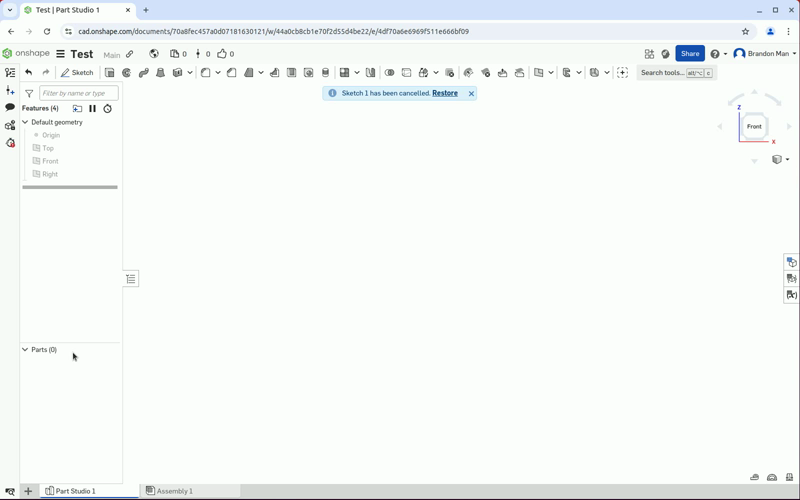
mouse_move(73, 352)
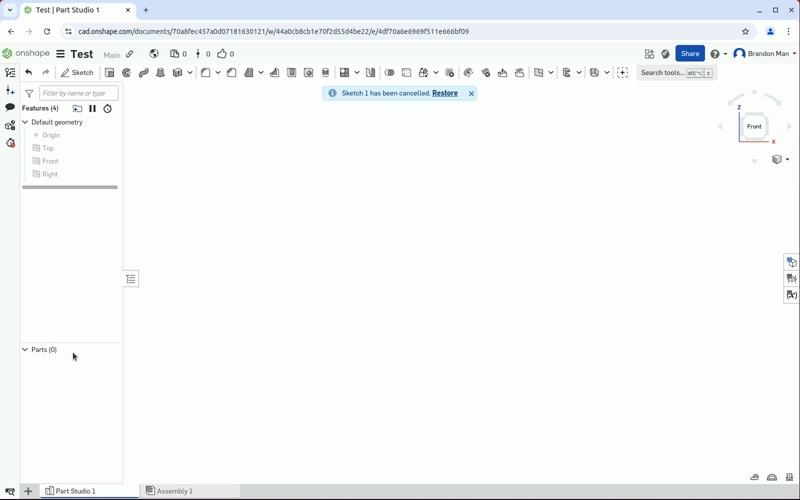
key(shift+y)
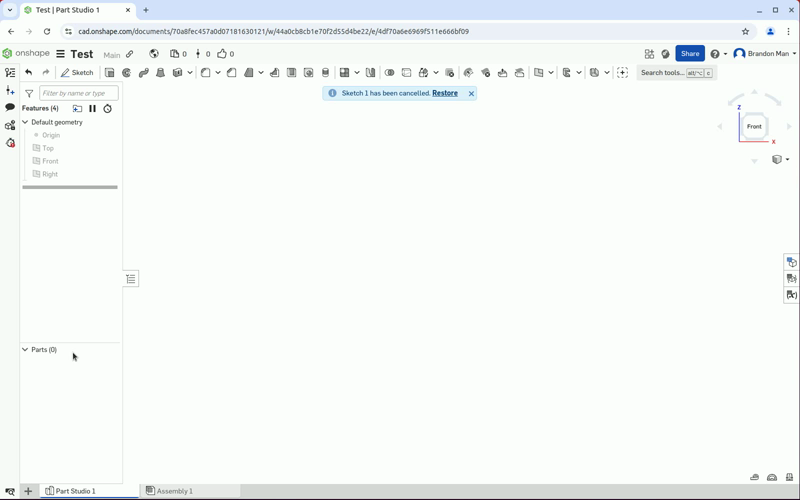
key(shift+s)
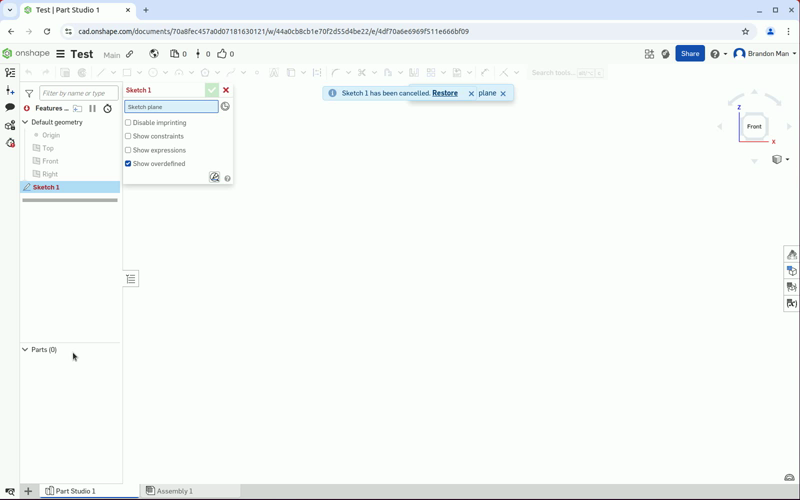
mouse_move(73, 163)
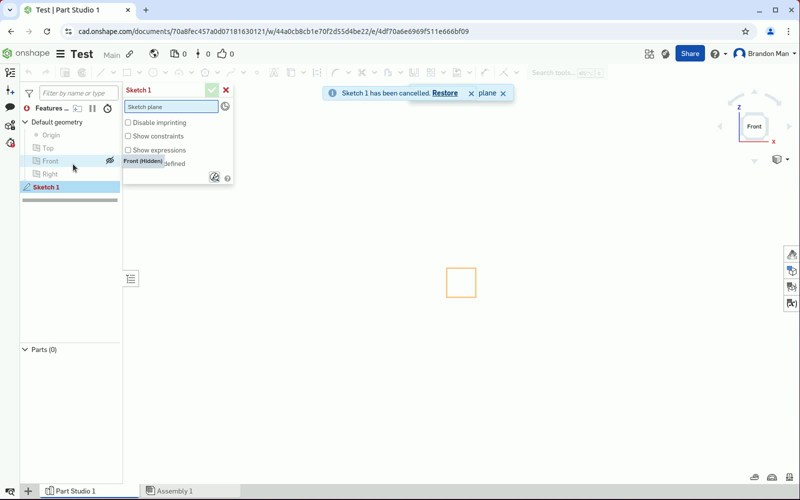
click(73, 163)
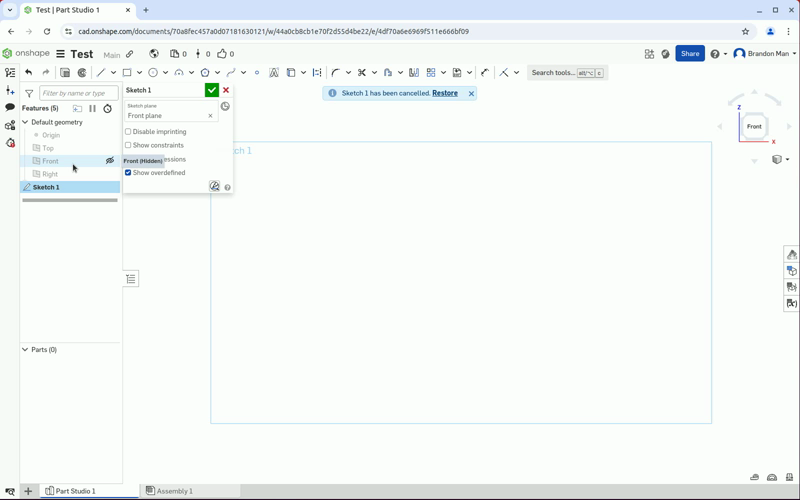
mouse_move(73, 352)
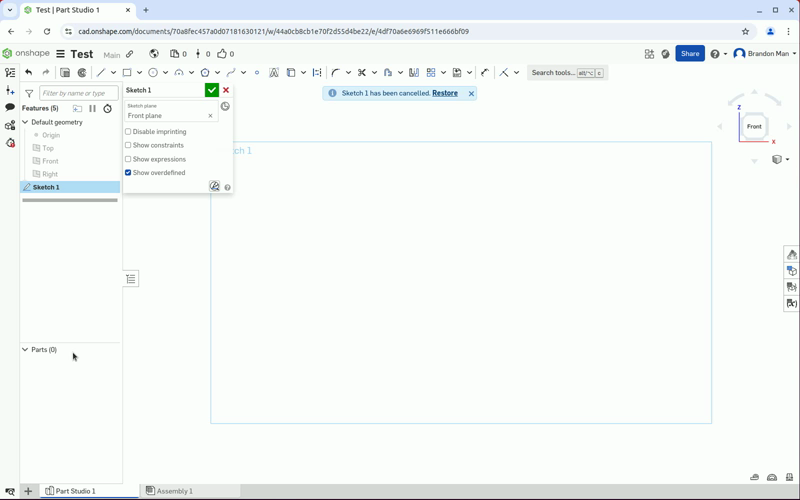
key(y)
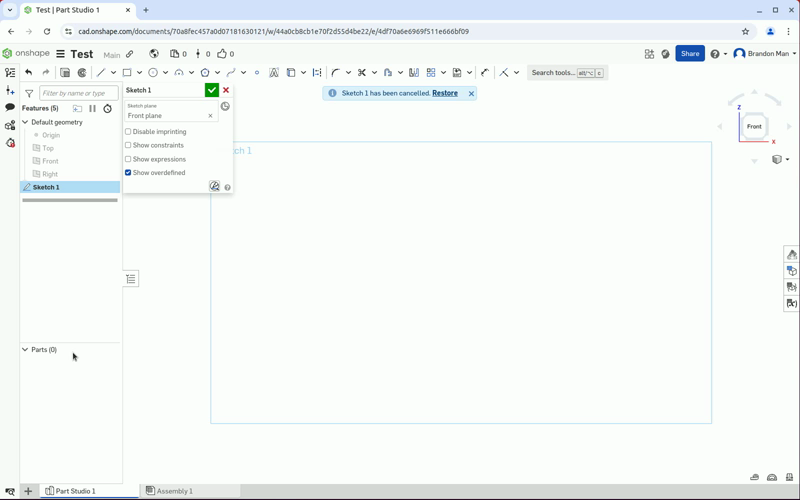
key(l)
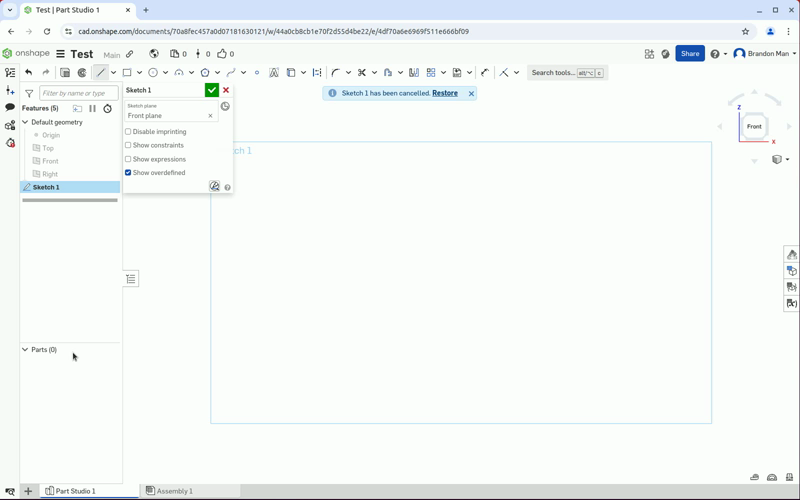
key_down(shift)
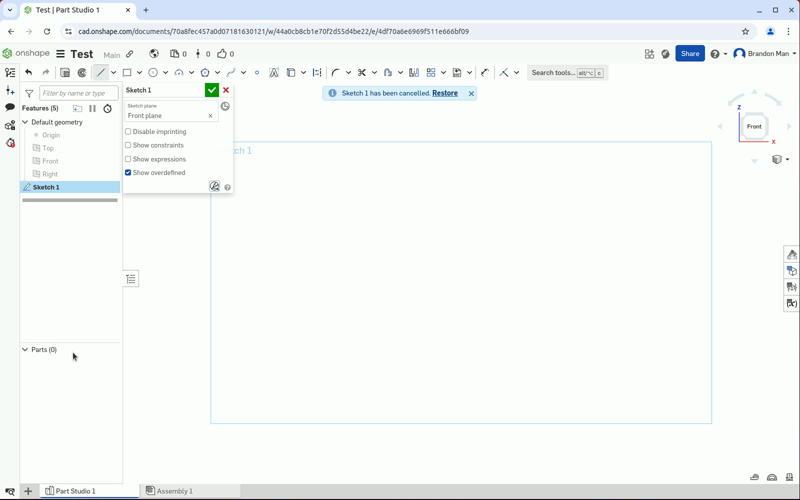
mouse_move(390, 210)
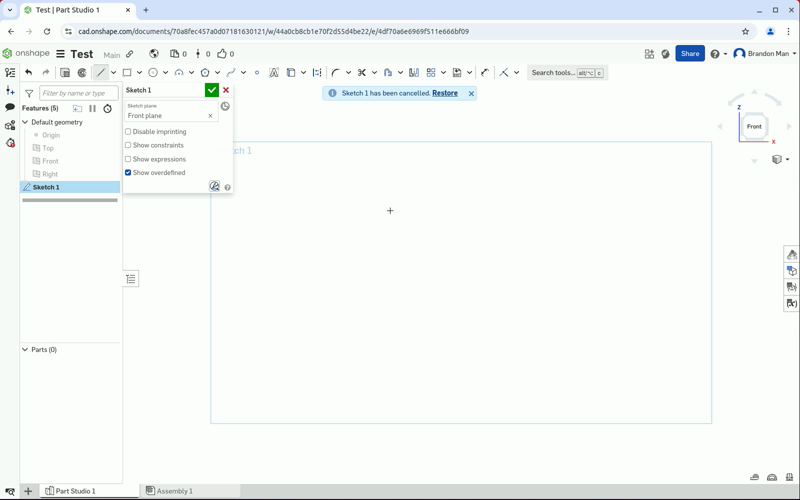
click(390, 210)
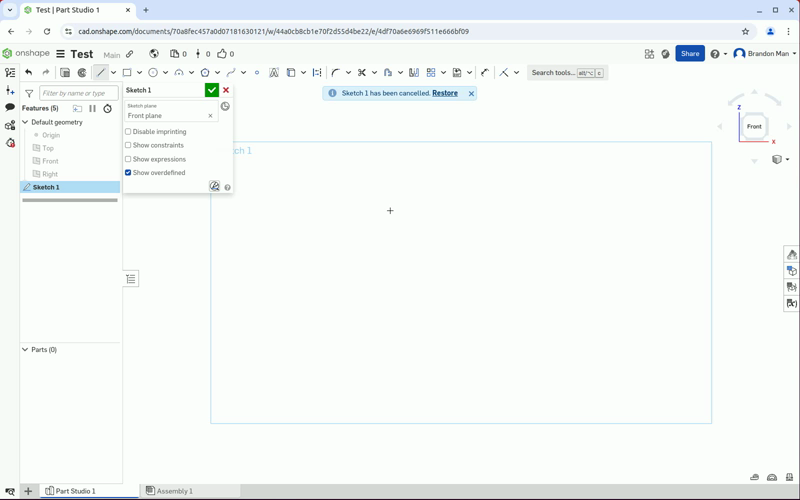
key_up(shift)
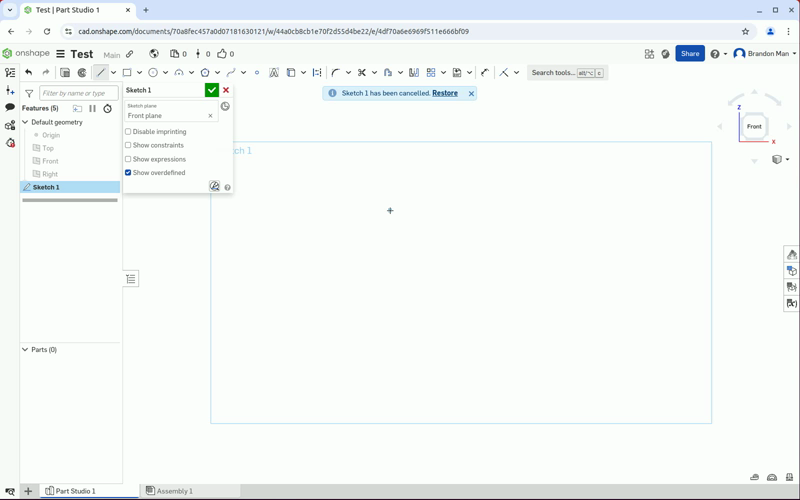
key_down(shift)
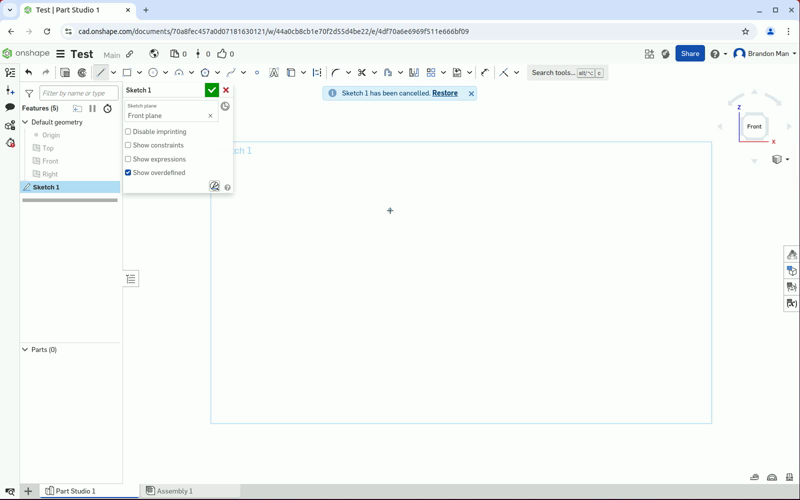
mouse_move(531, 210)
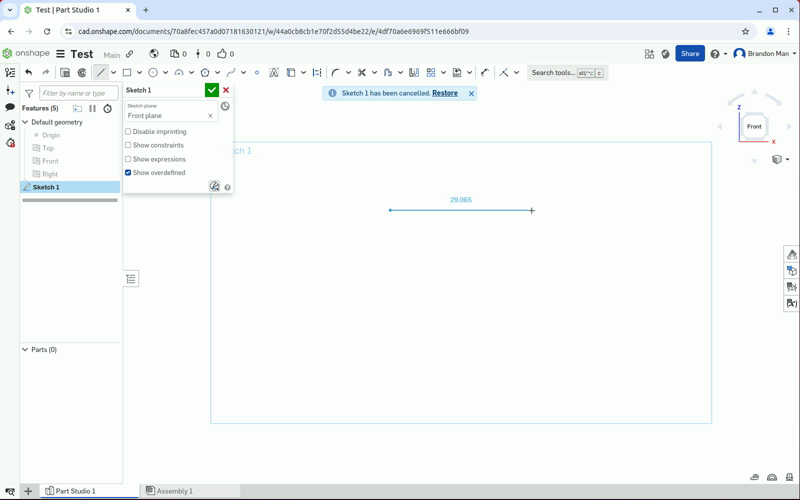
click(531, 210)
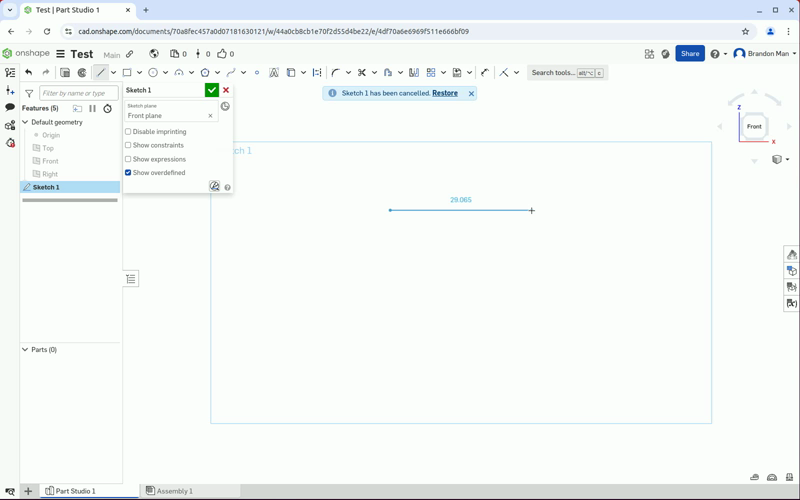
key_up(shift)
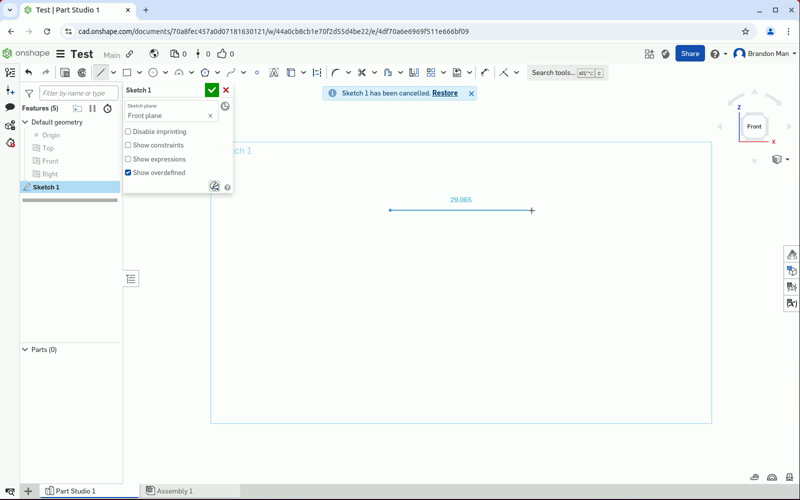
key_down(shift)
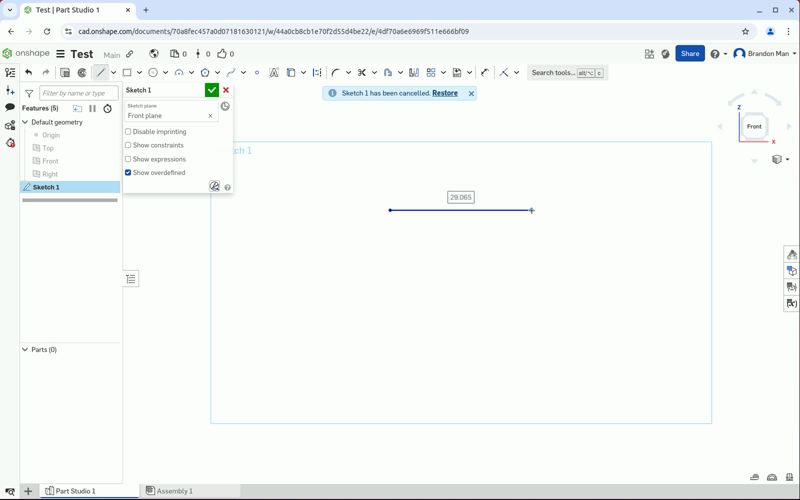
mouse_move(484, 171)
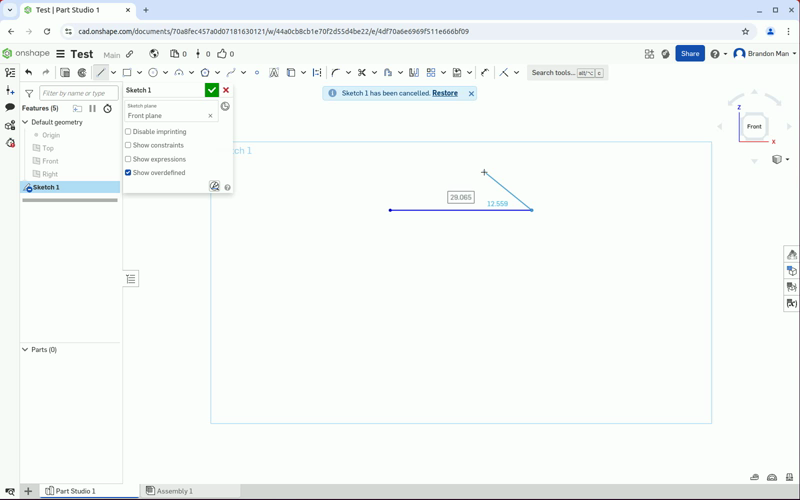
click(484, 171)
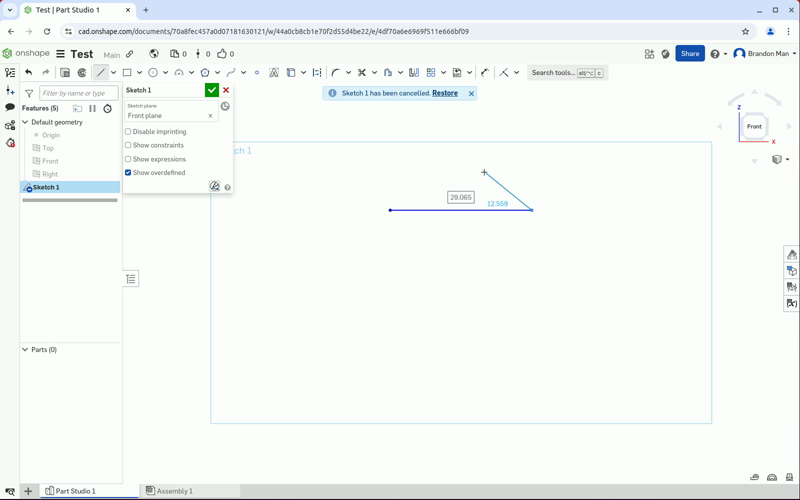
key_up(shift)
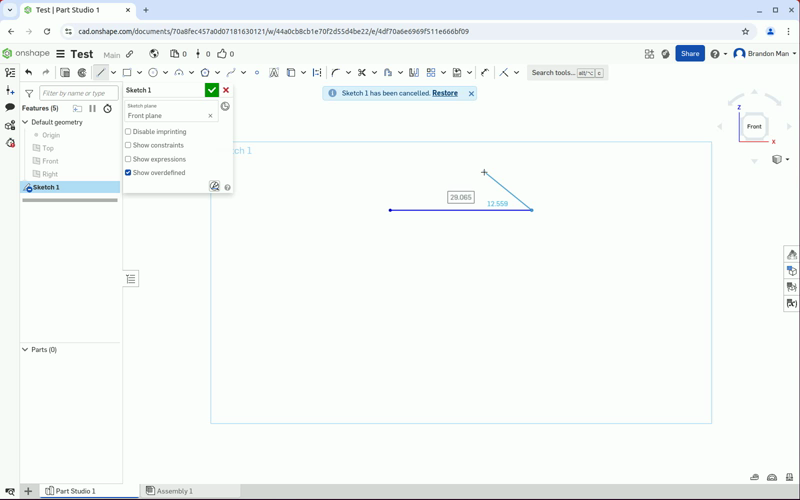
key_down(shift)
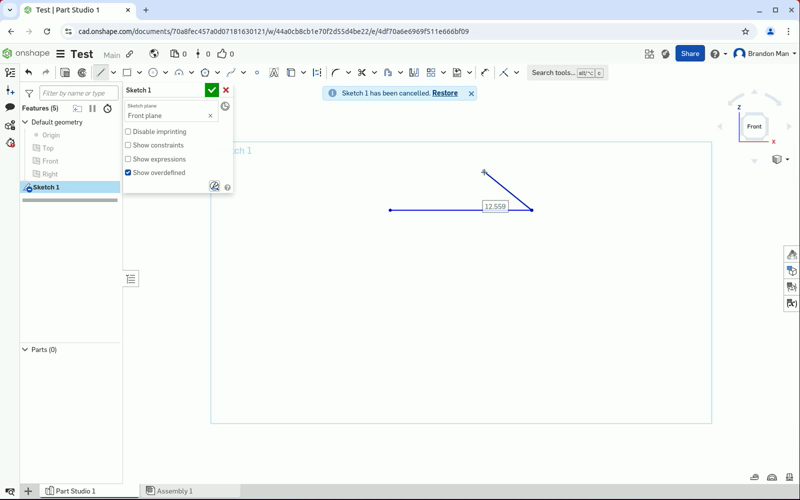
mouse_move(514, 171)
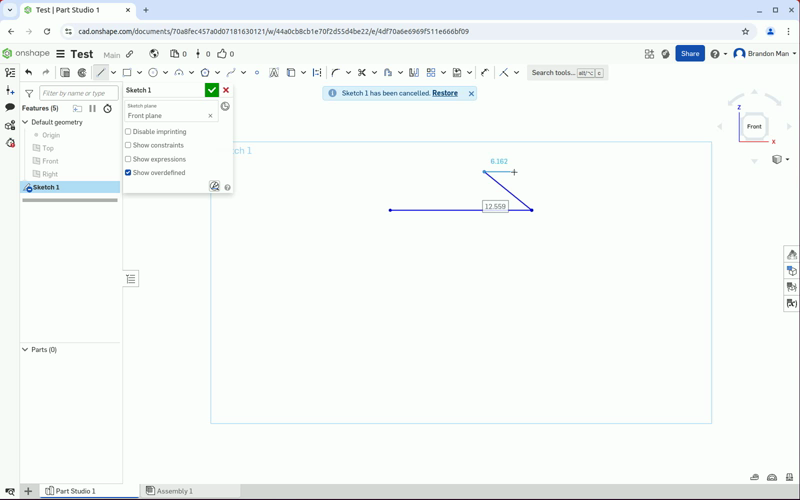
mouse_move(437, 171)
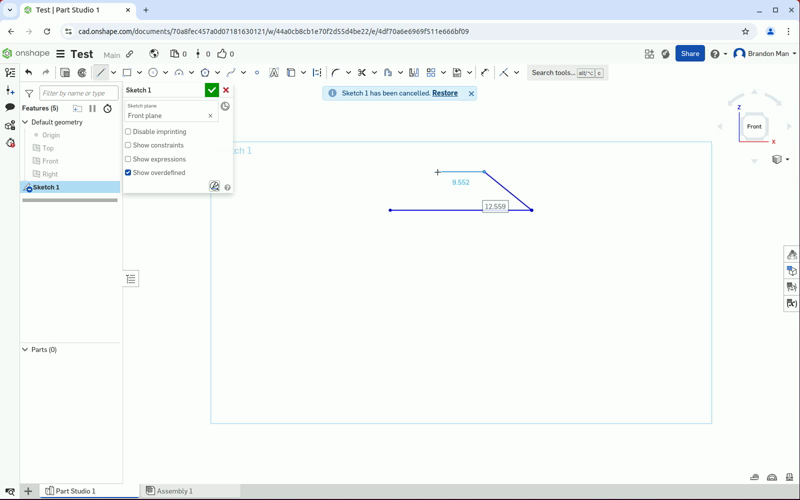
click(437, 171)
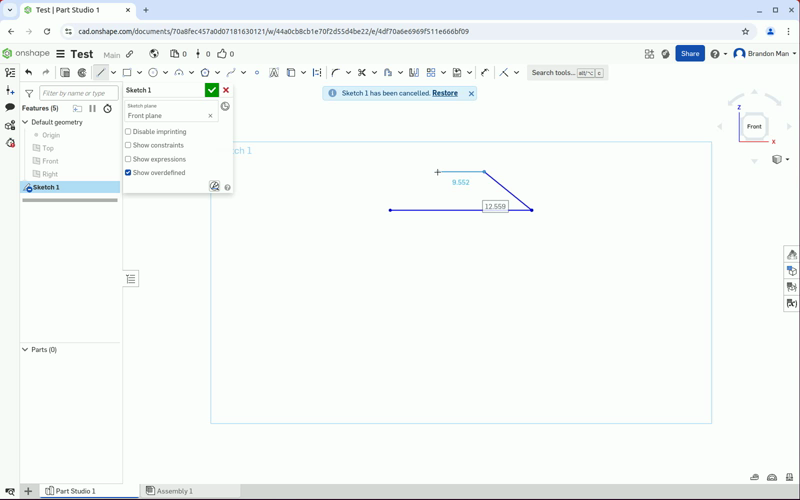
key_up(shift)
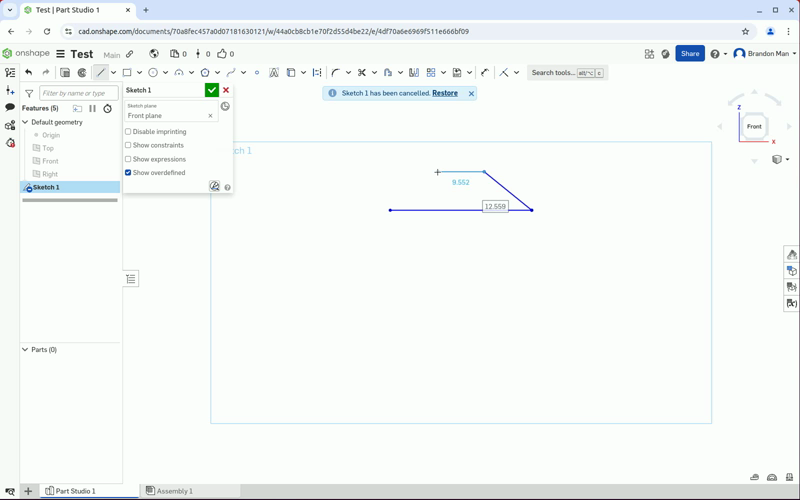
key_down(shift)
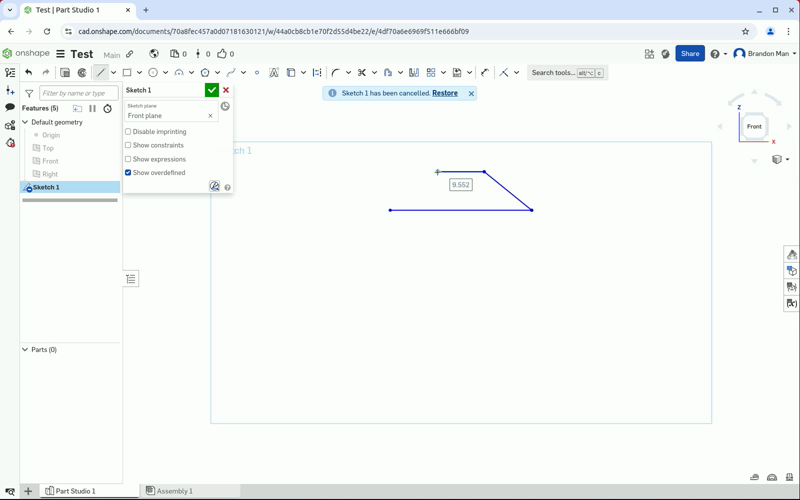
mouse_move(390, 210)
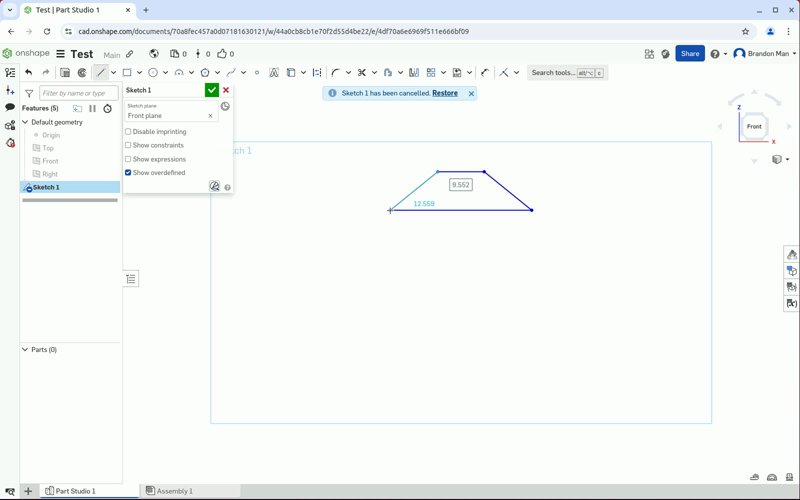
key_up(shift)
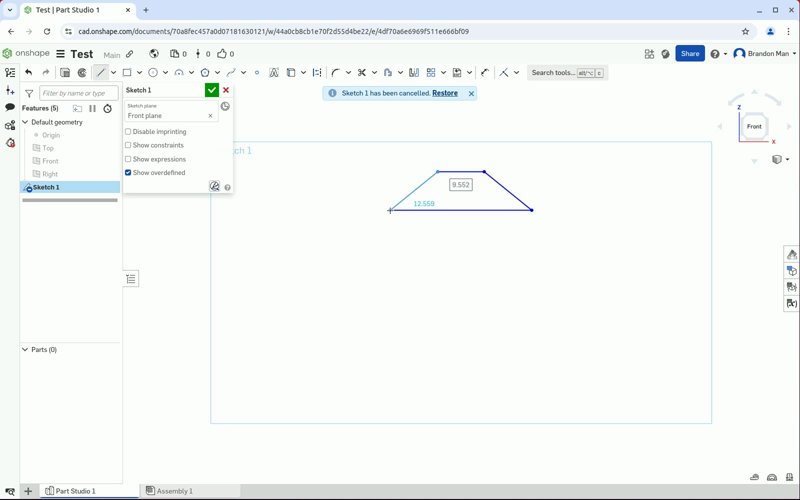
click(390, 210)
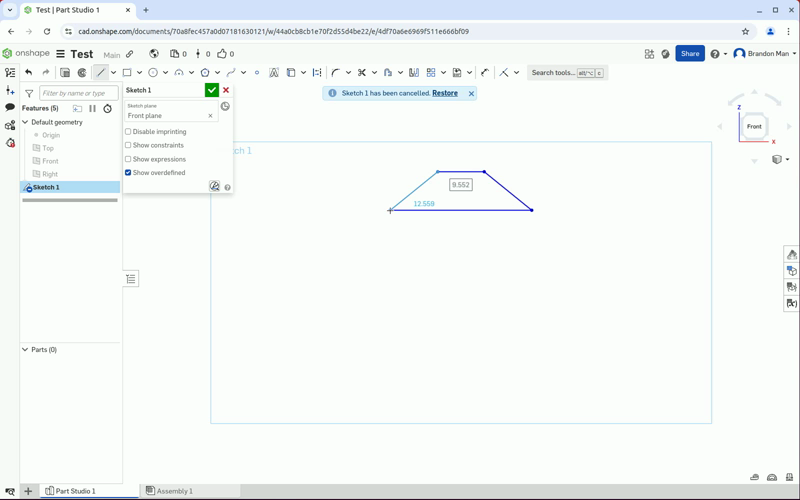
key(esc)
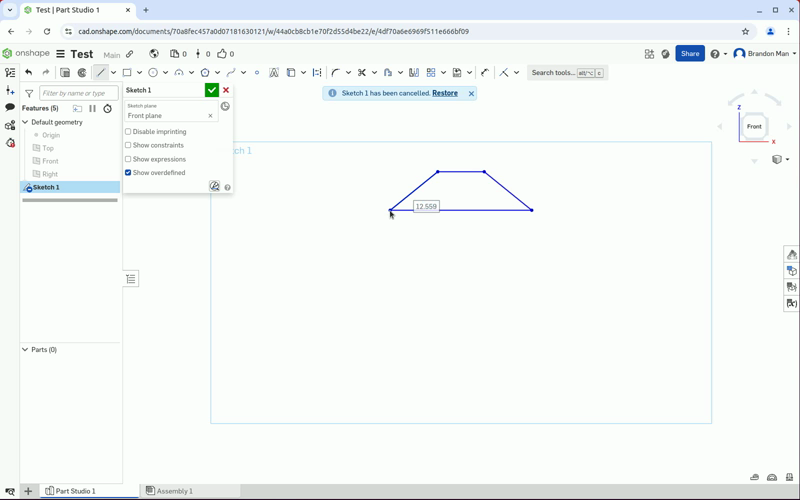
mouse_move(446, 206)
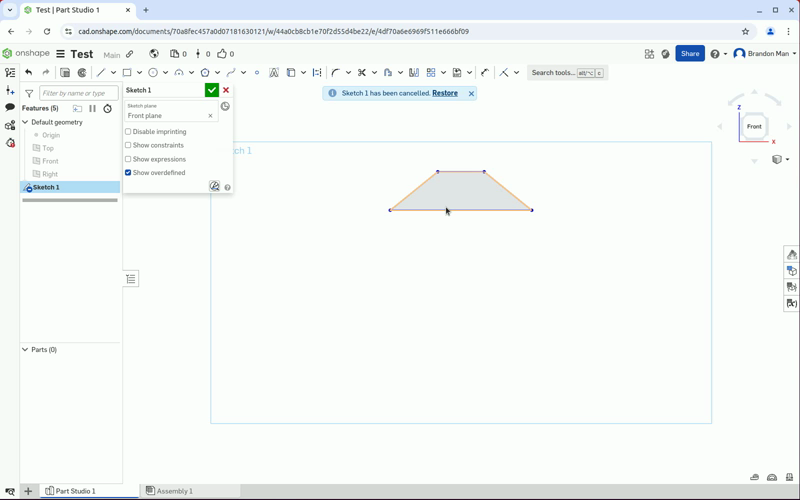
click(446, 206)
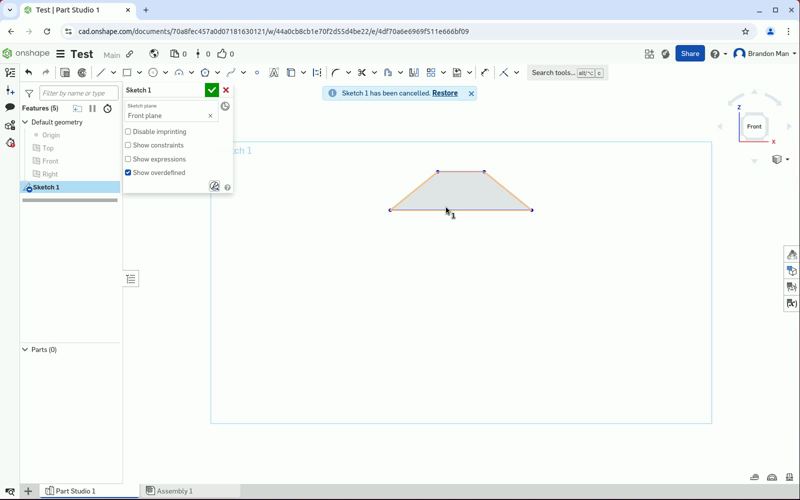
mouse_move(73, 352)
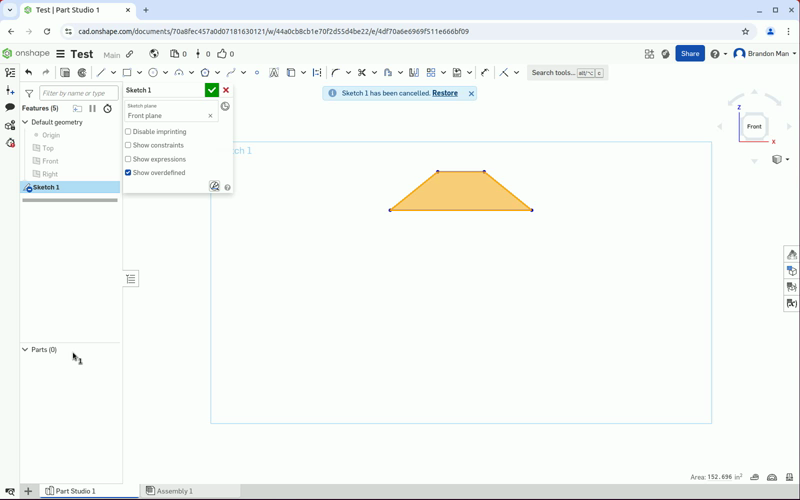
key(shift+y)
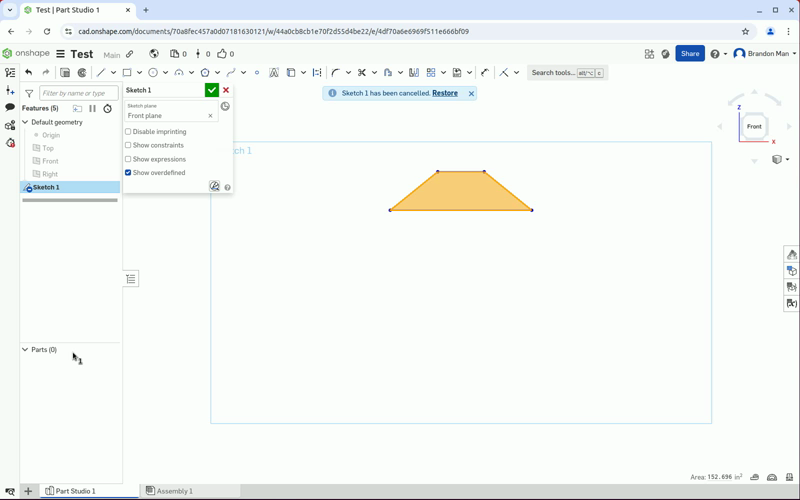
key(shift+e)
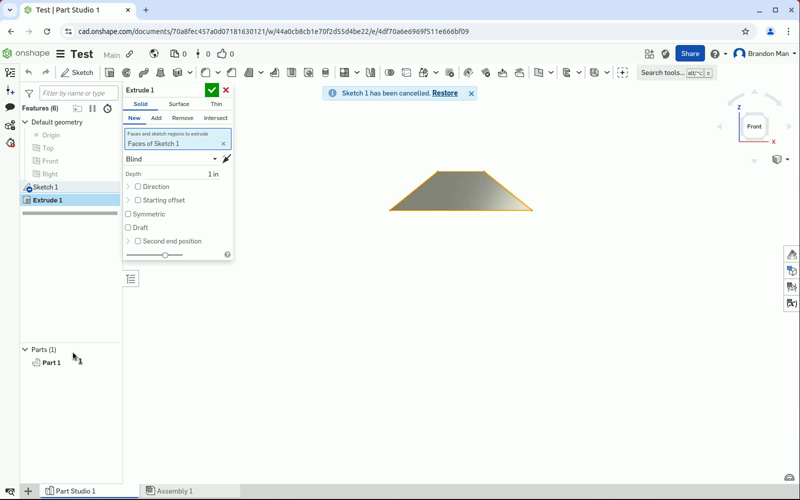
mouse_move(143, 106)
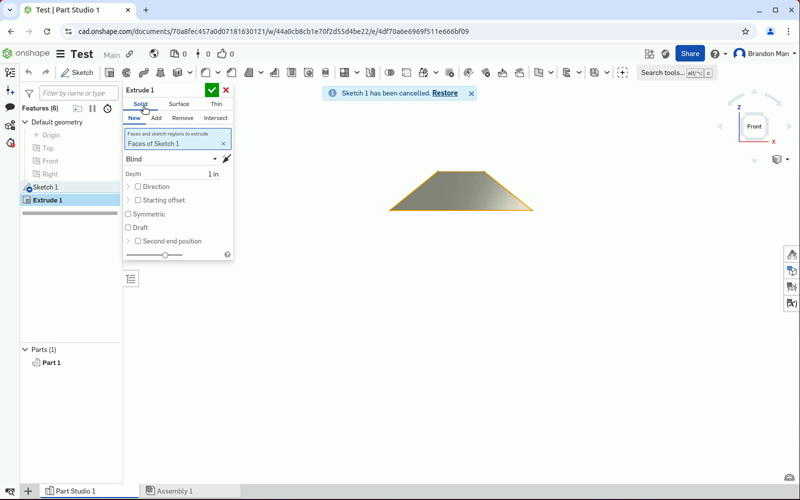
click(143, 106)
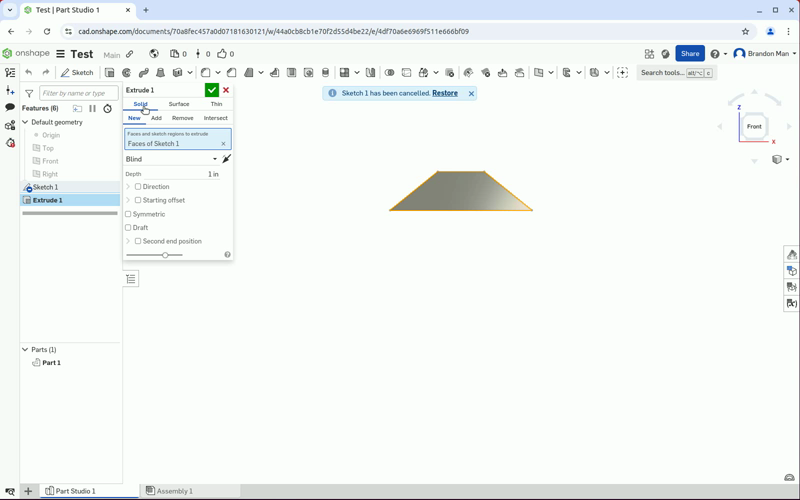
mouse_move(137, 120)
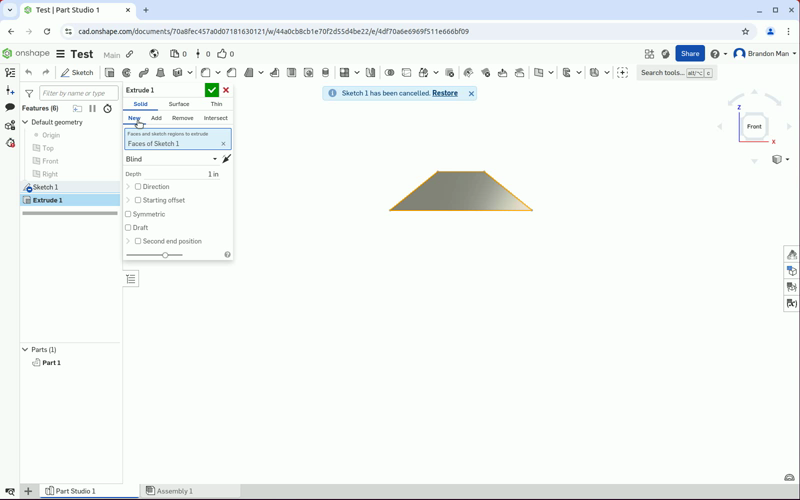
click(137, 120)
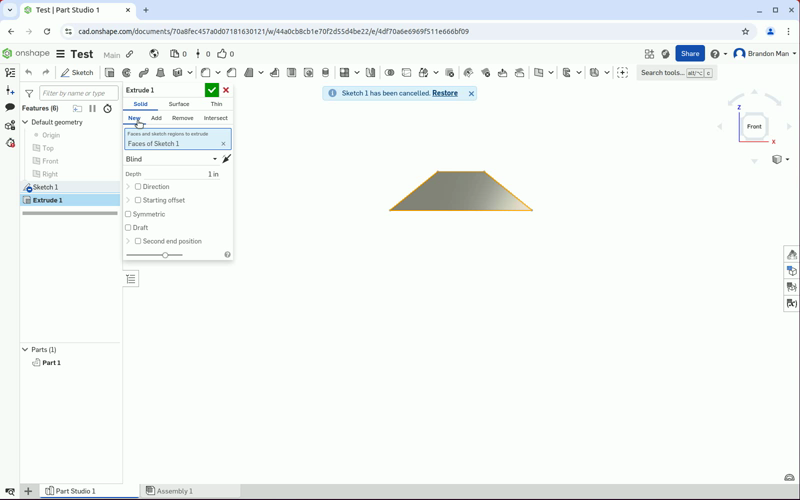
key(tab, 4)
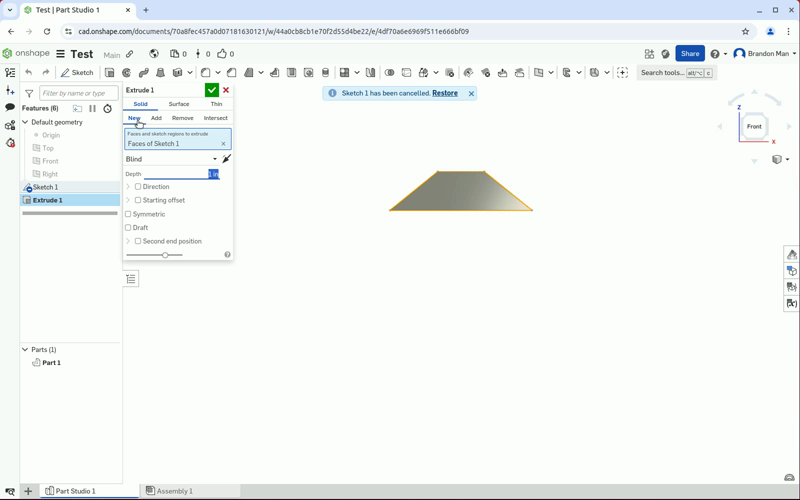
text(22.627)
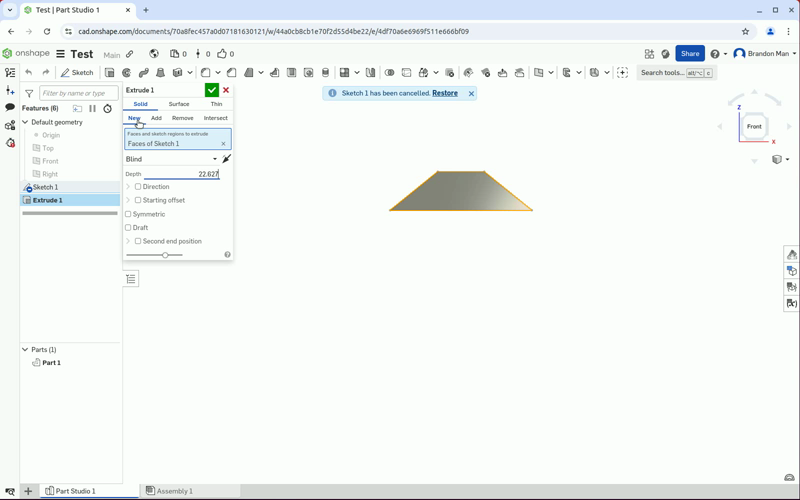
key(enter)
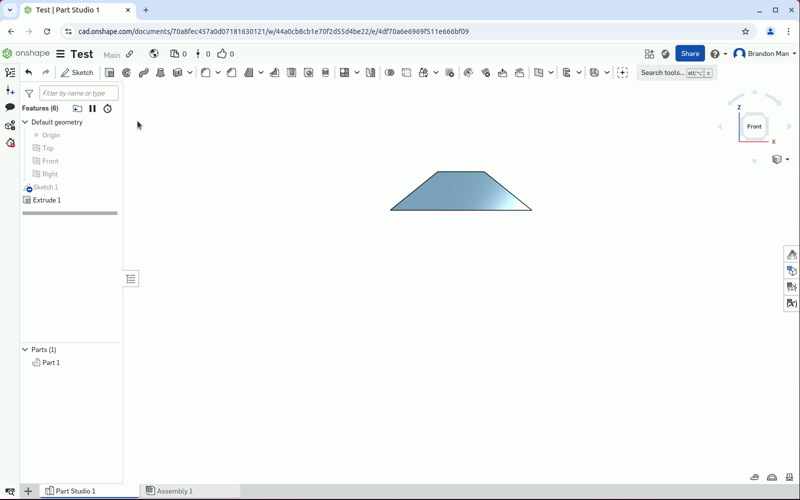
key(shift+h)
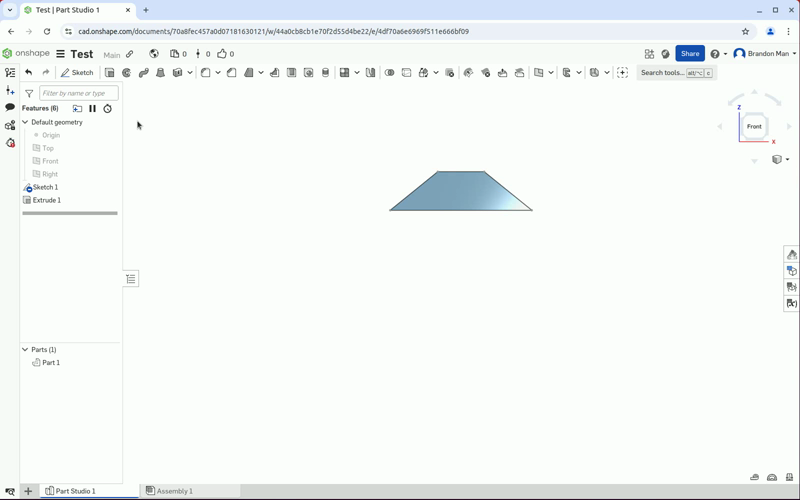
key(shift+h)
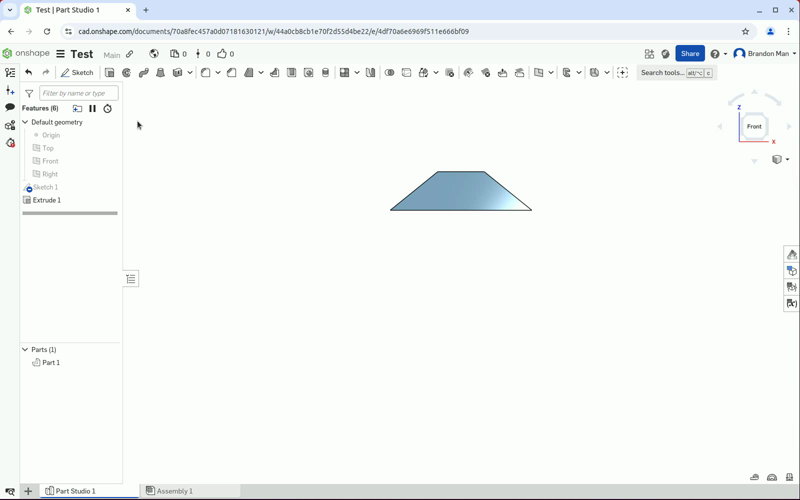
mouse_move(73, 189)
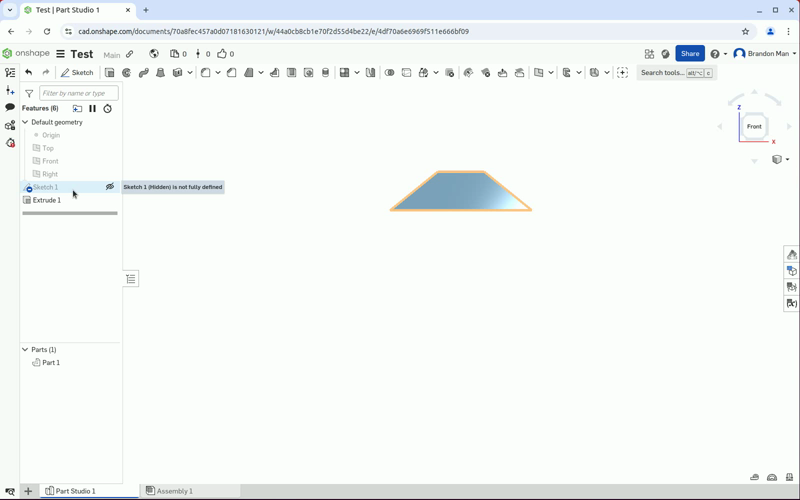
click(73, 189)
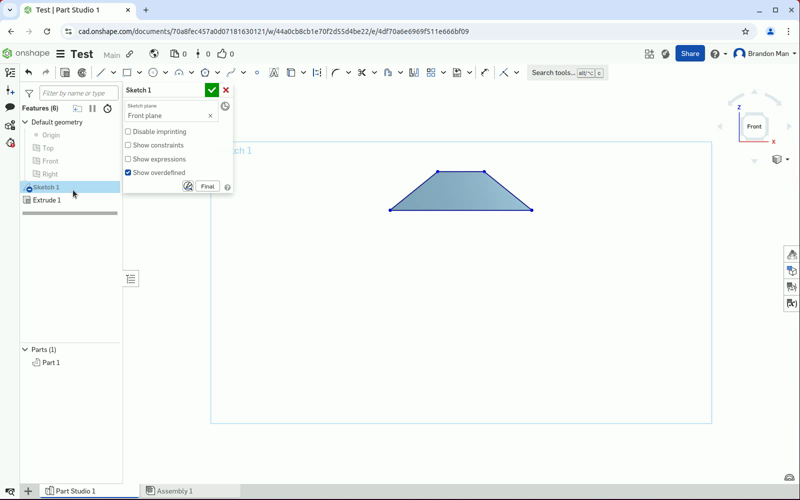
mouse_move(229, 92)
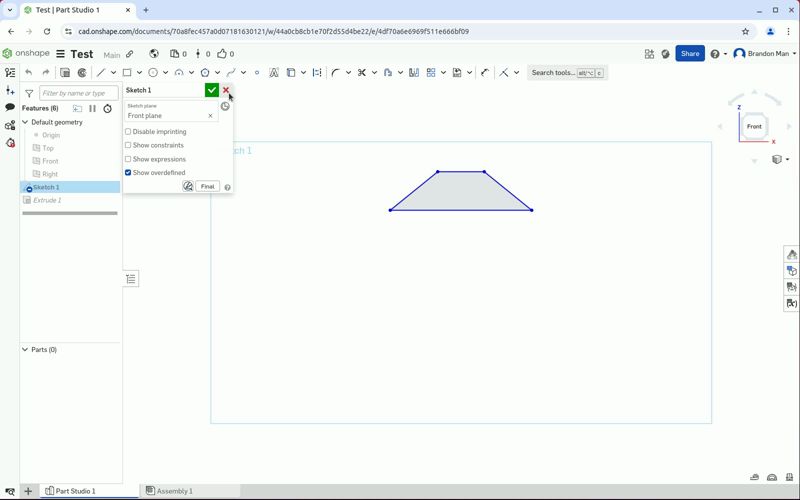
click(229, 92)
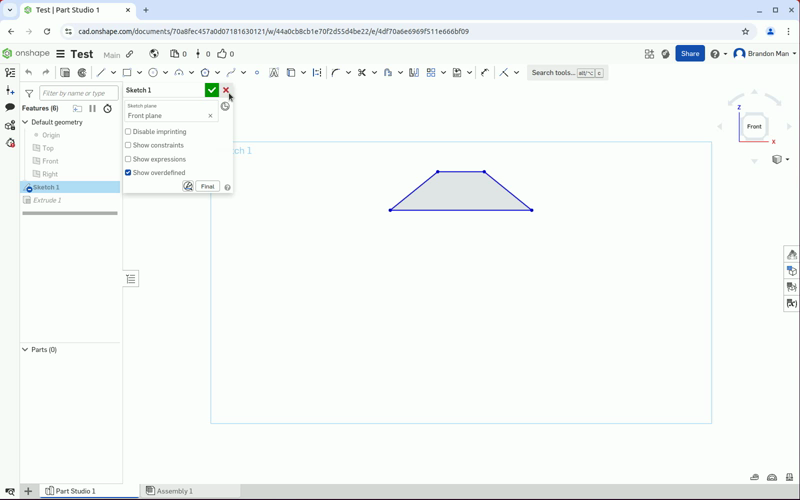
key(shift+s)
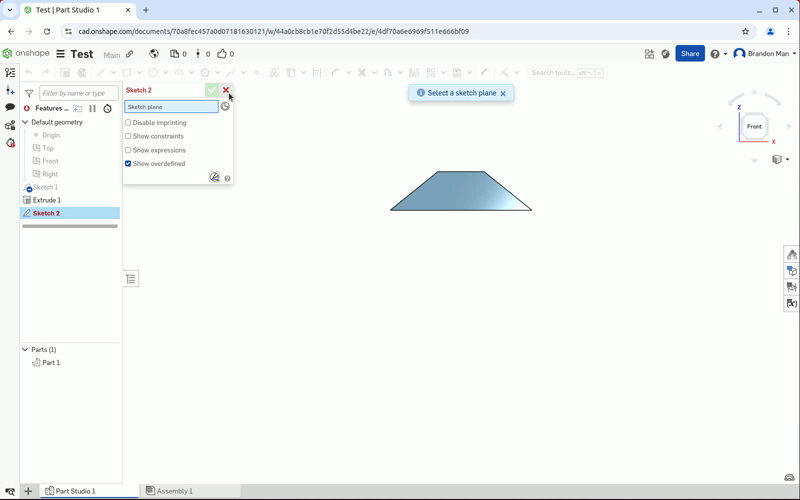
mouse_move(73, 163)
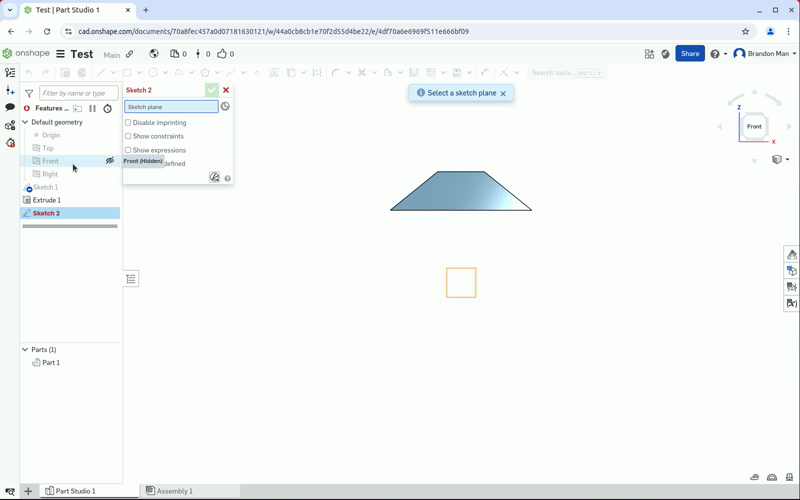
click(73, 163)
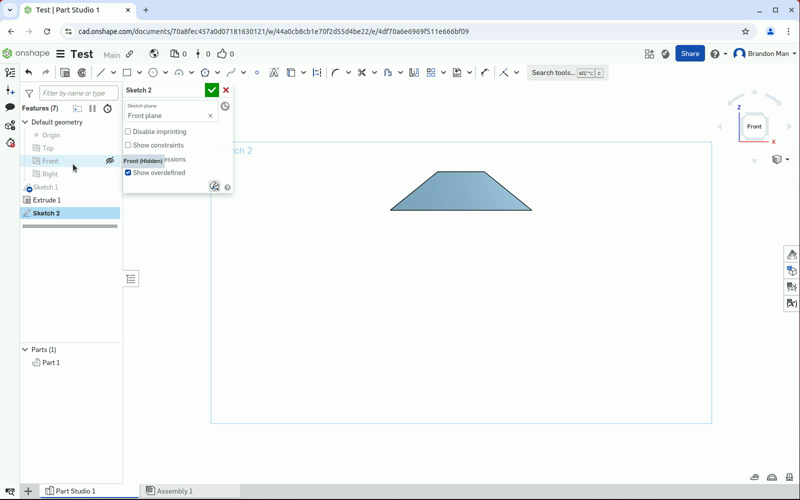
mouse_move(73, 352)
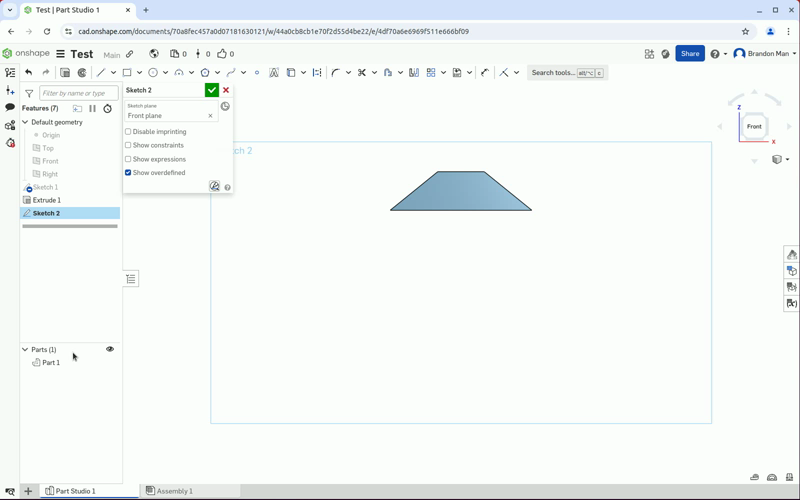
key(y)
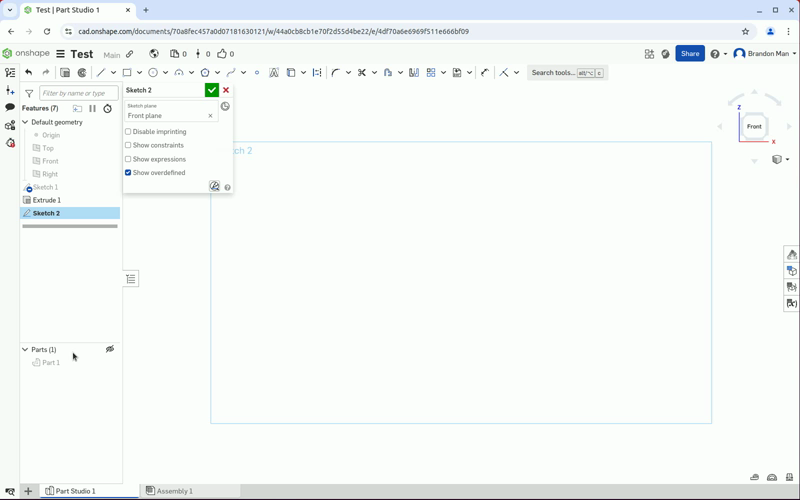
key(a)
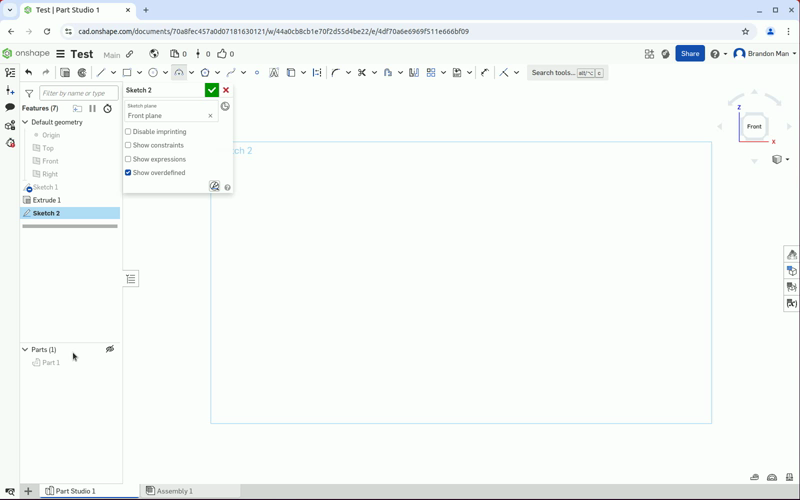
key_down(shift)
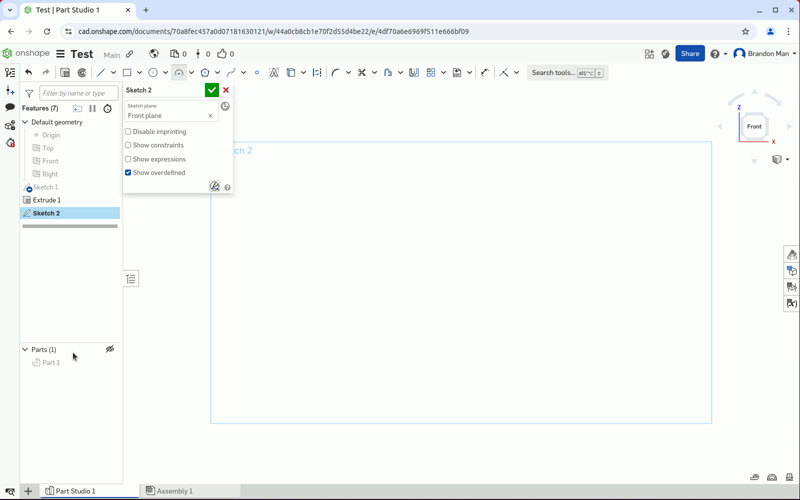
mouse_move(380, 273)
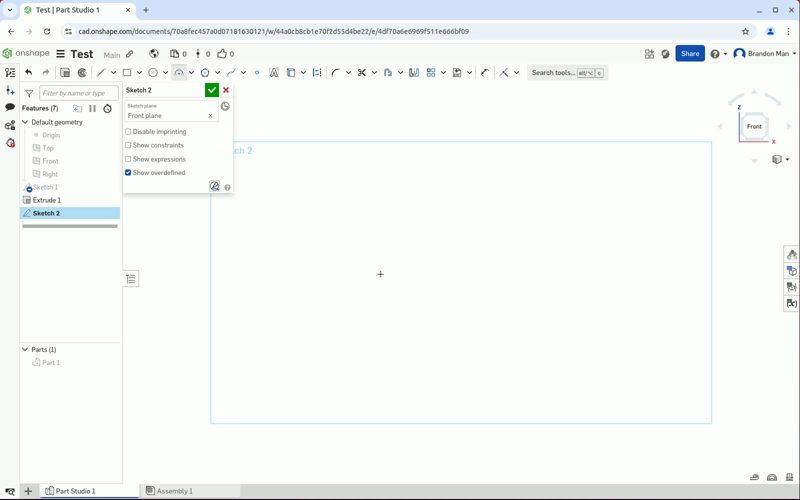
click(380, 273)
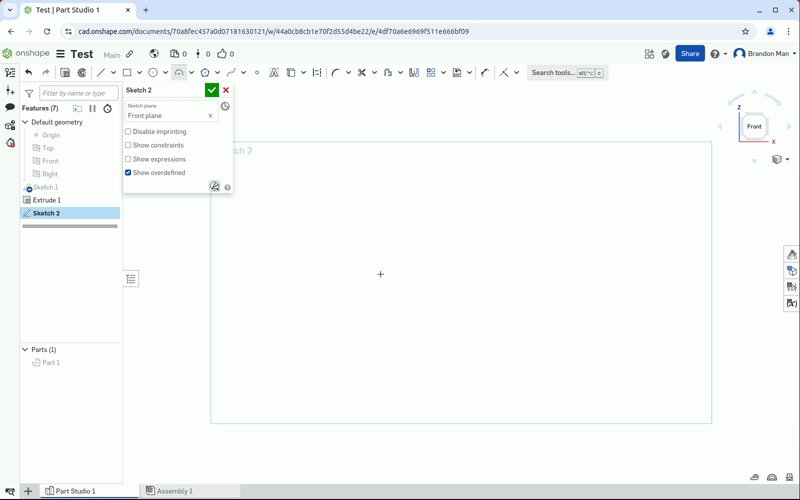
key_up(shift)
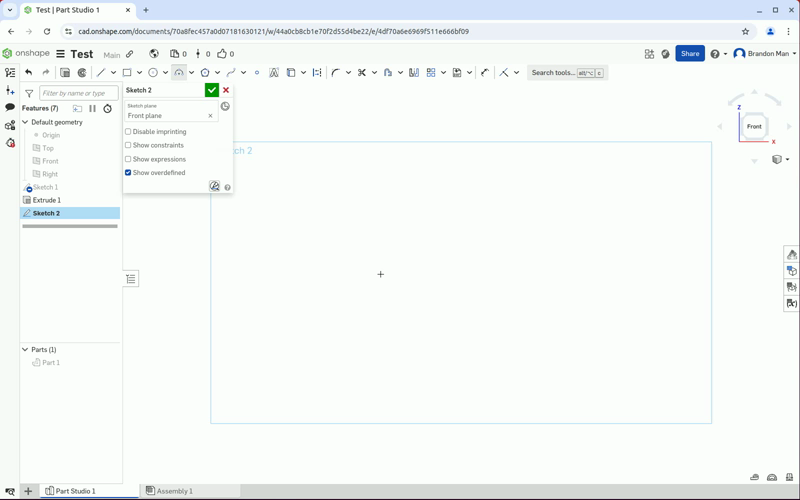
key_down(shift)
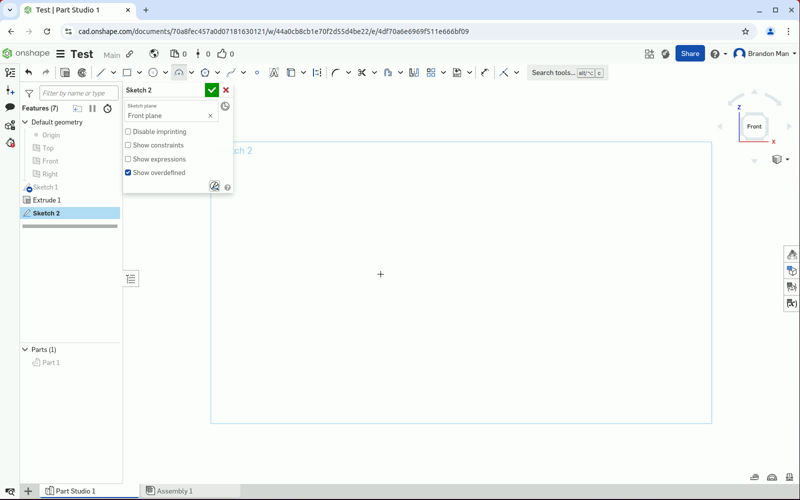
mouse_move(386, 350)
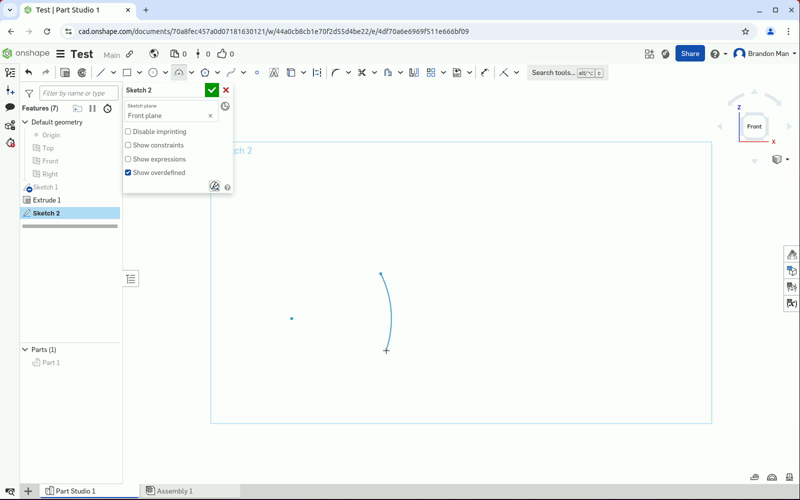
click(386, 350)
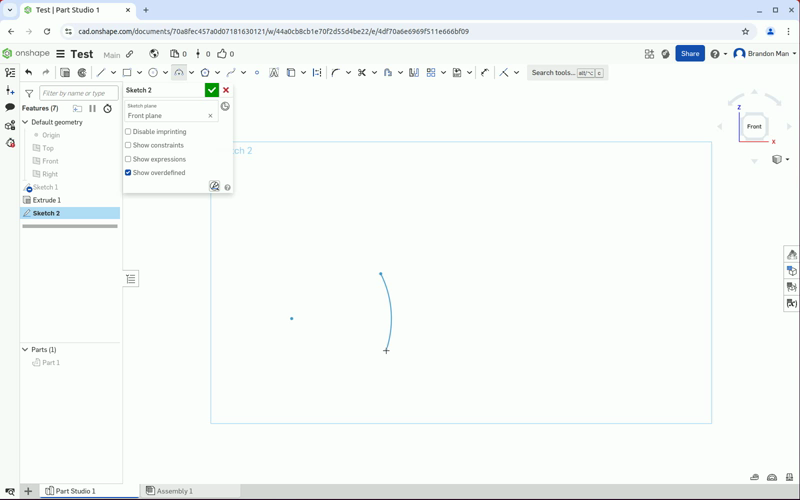
mouse_move(545, 300)
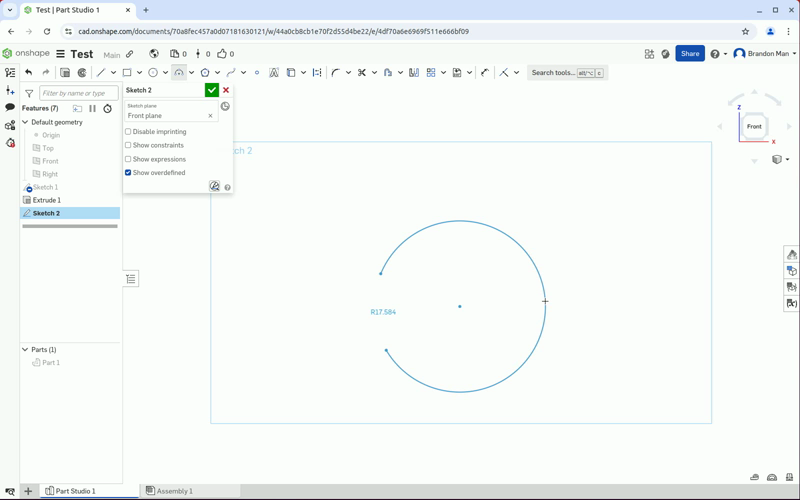
click(545, 300)
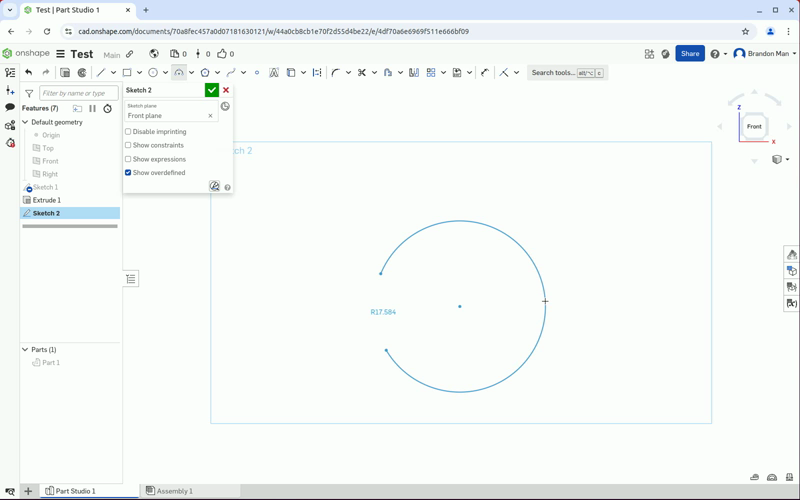
key_up(shift)
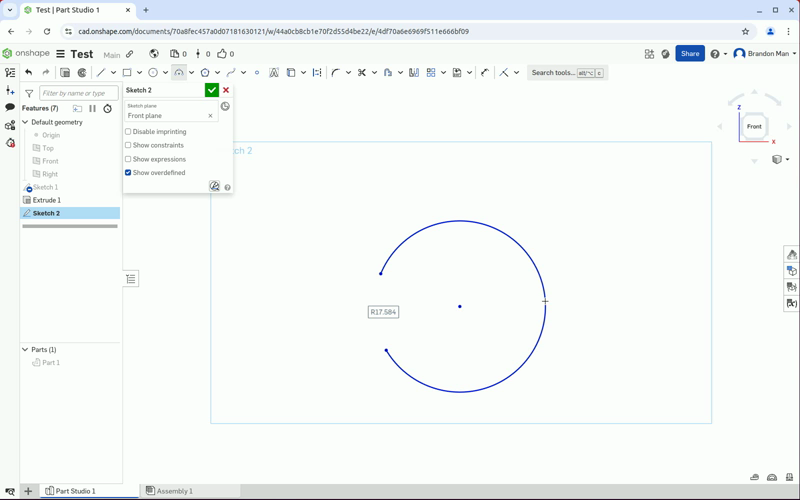
key(esc)
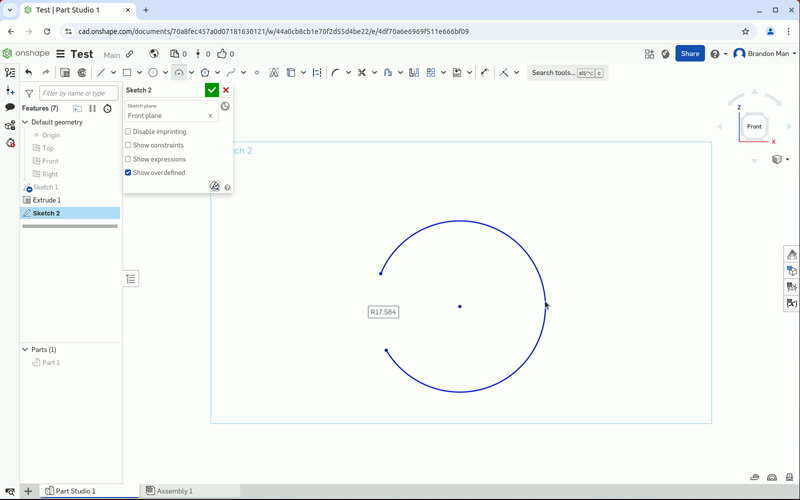
key(l)
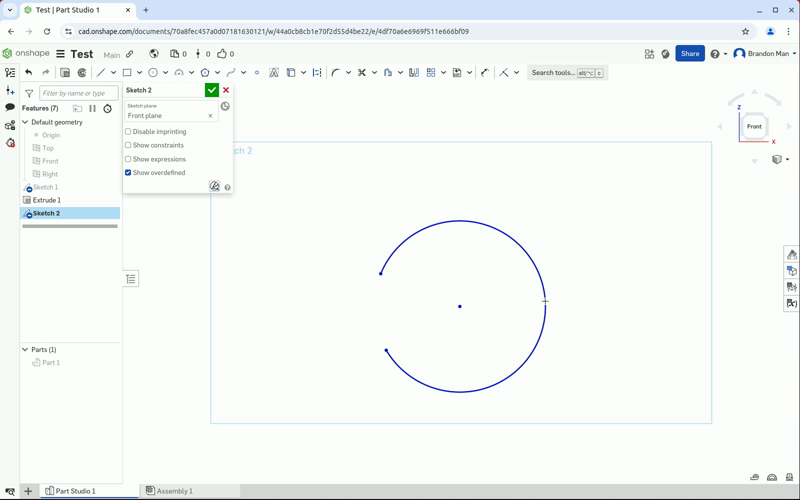
mouse_move(386, 350)
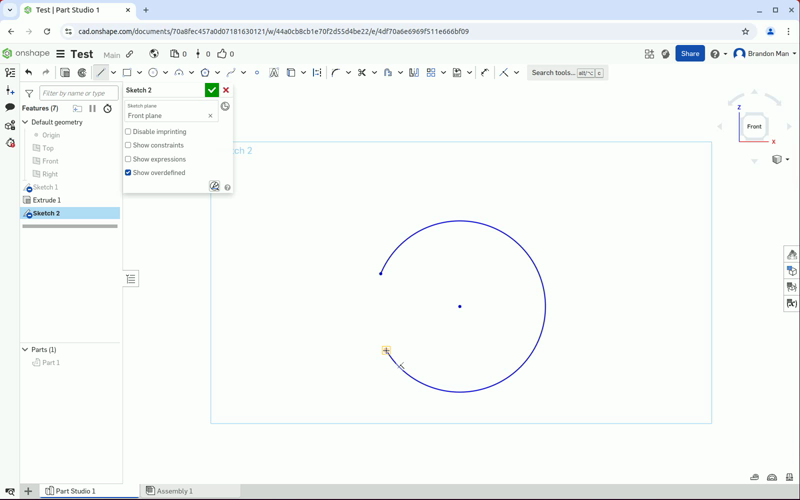
click(386, 350)
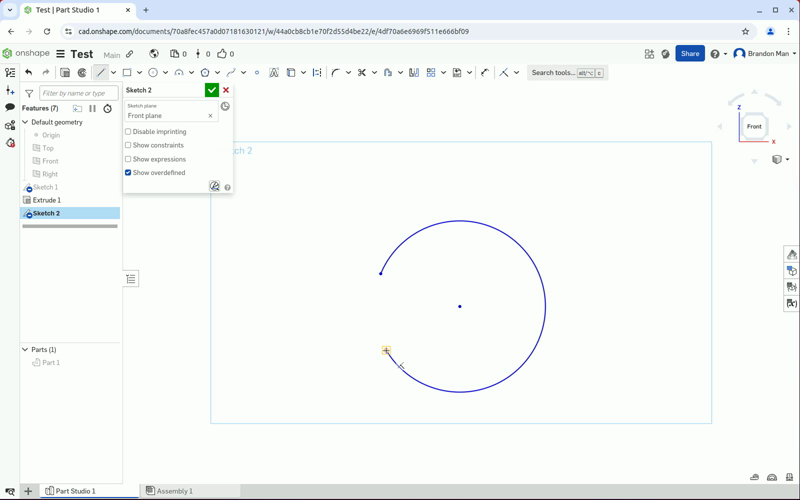
key_down(shift)
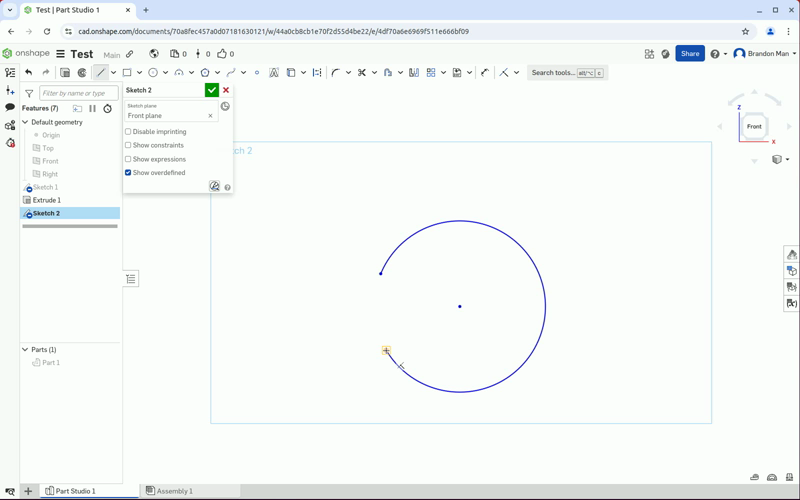
mouse_move(416, 350)
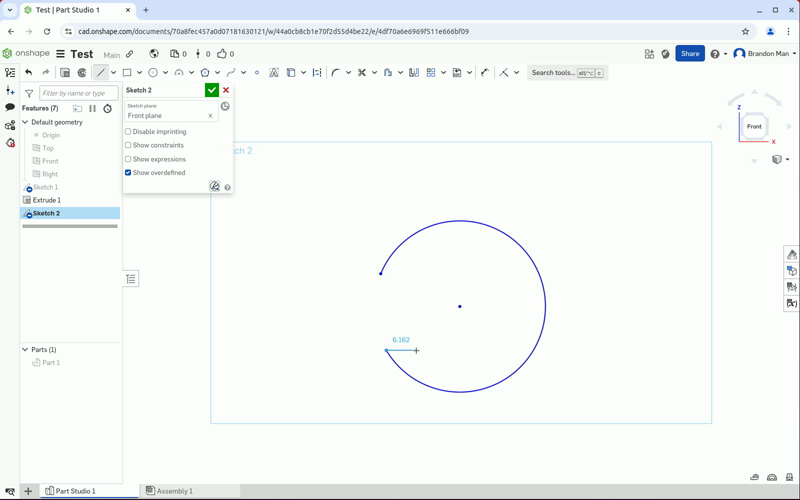
mouse_move(400, 350)
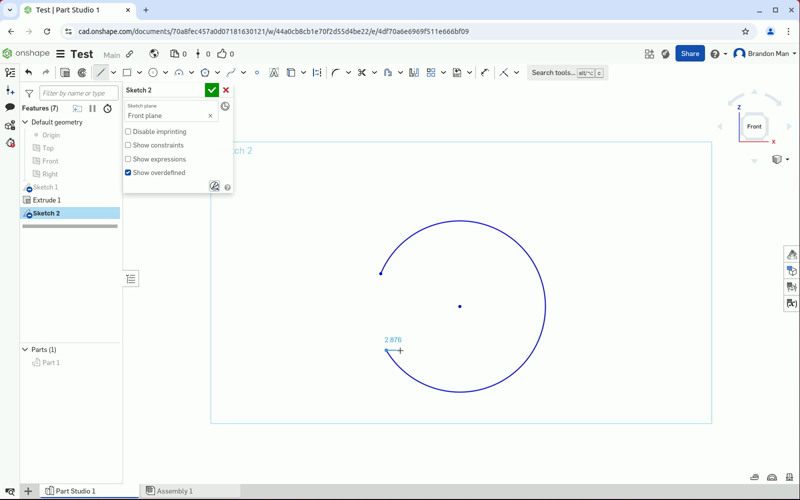
click(400, 350)
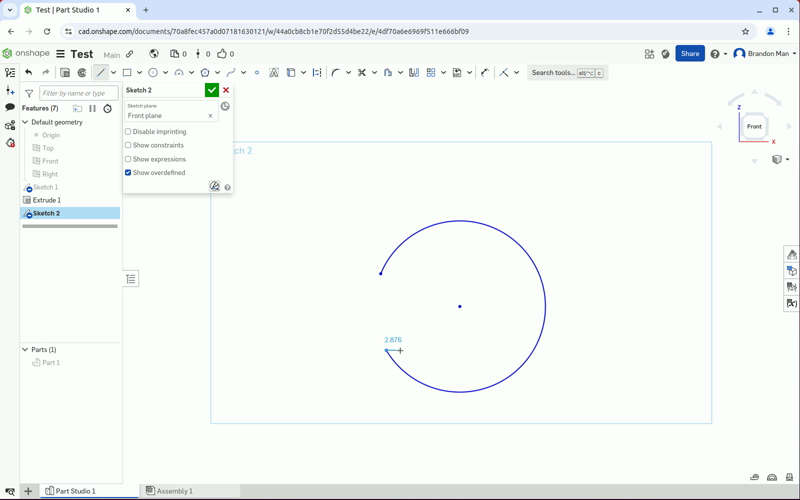
key_up(shift)
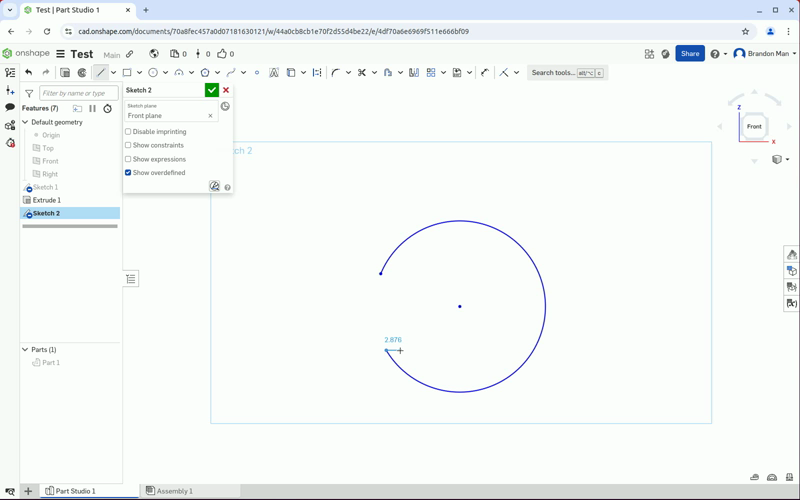
key(esc)
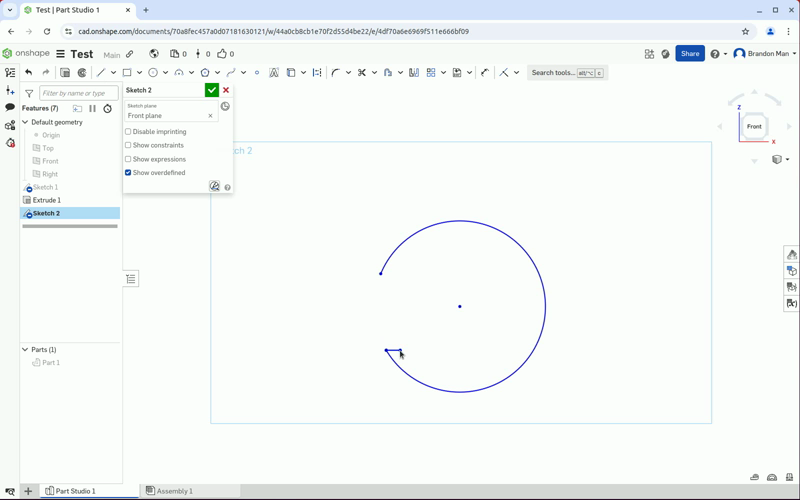
key(a)
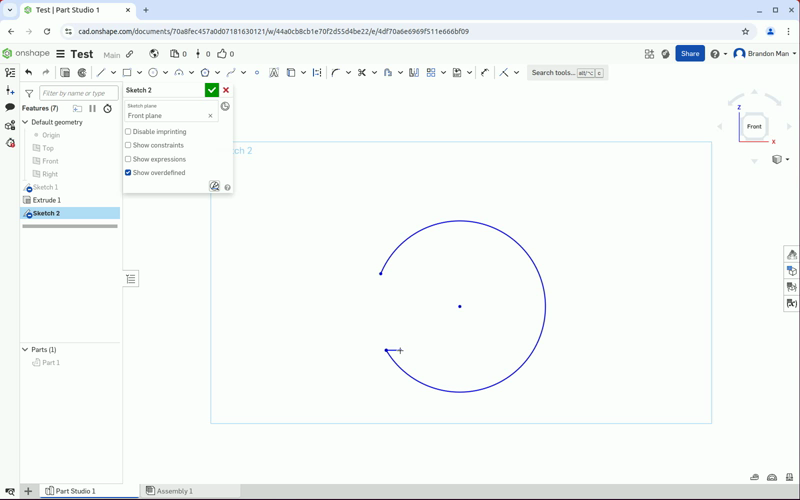
mouse_move(400, 350)
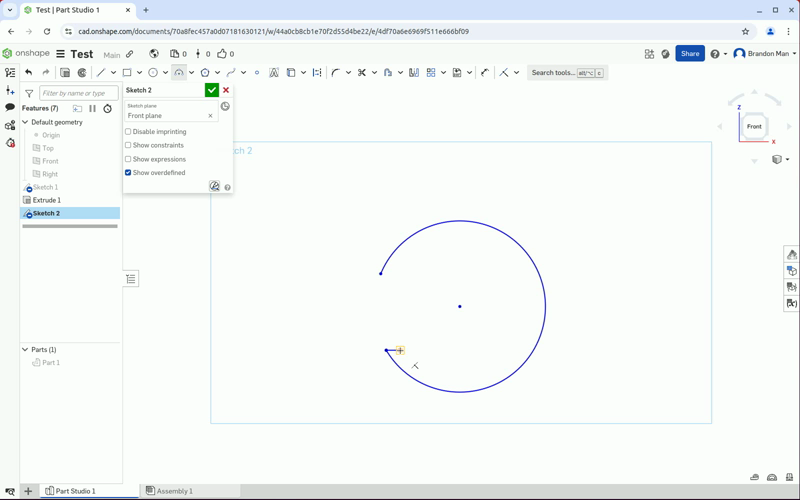
click(400, 350)
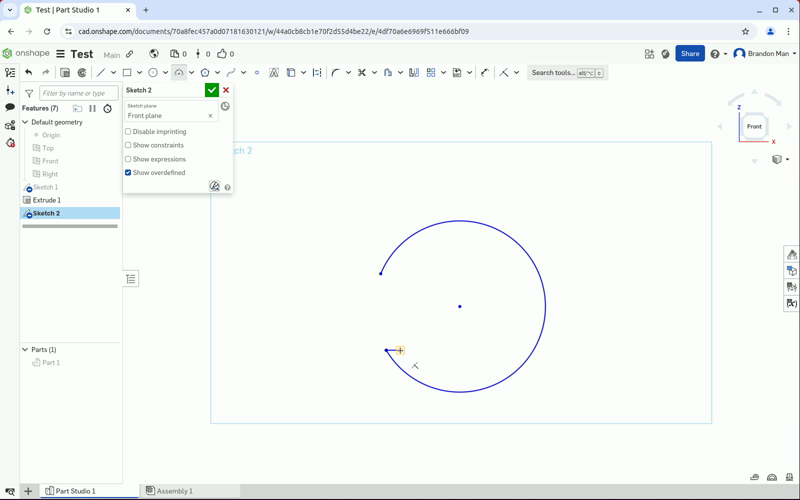
key_down(shift)
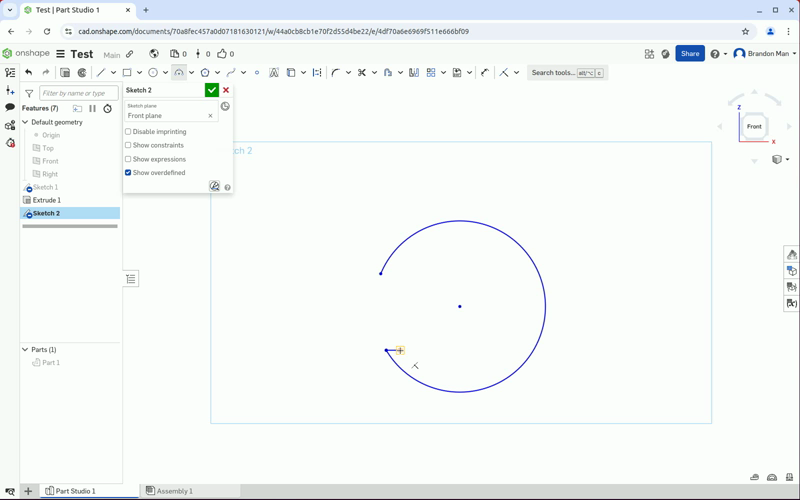
mouse_move(393, 273)
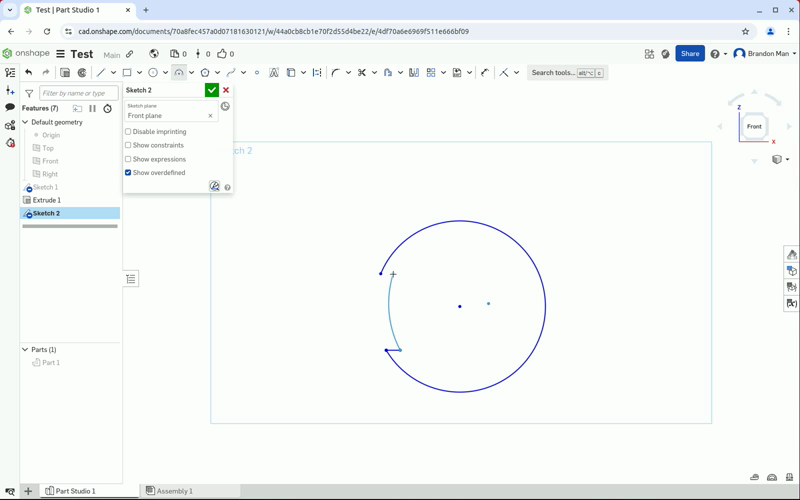
click(393, 273)
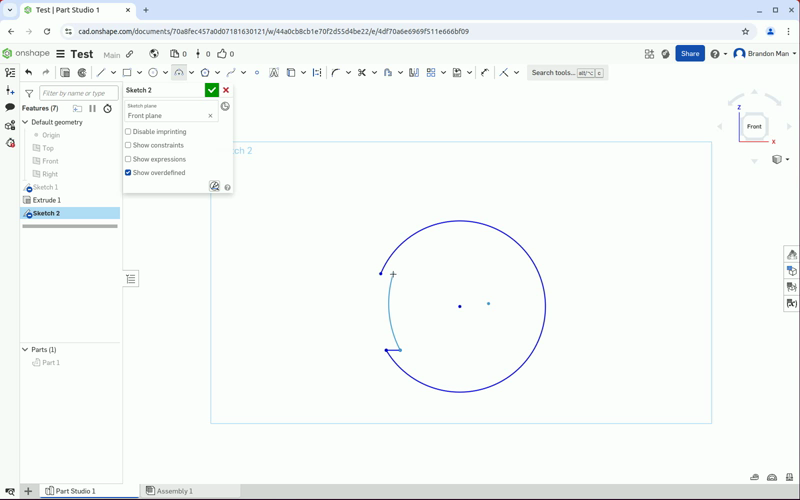
mouse_move(532, 299)
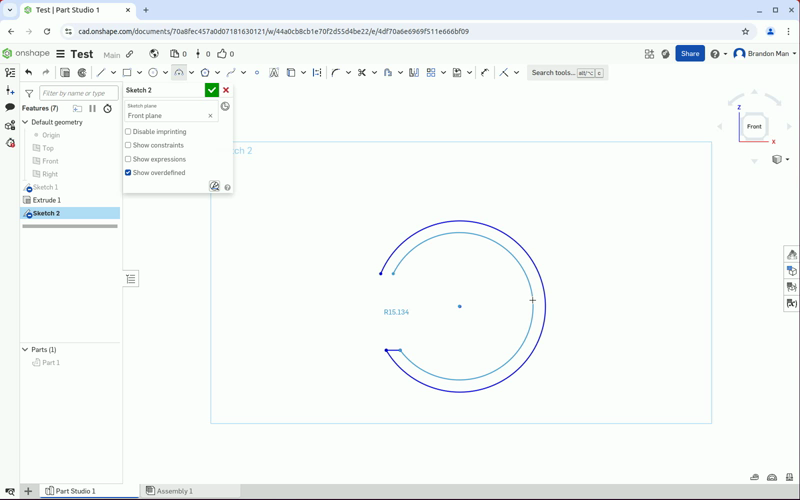
click(532, 299)
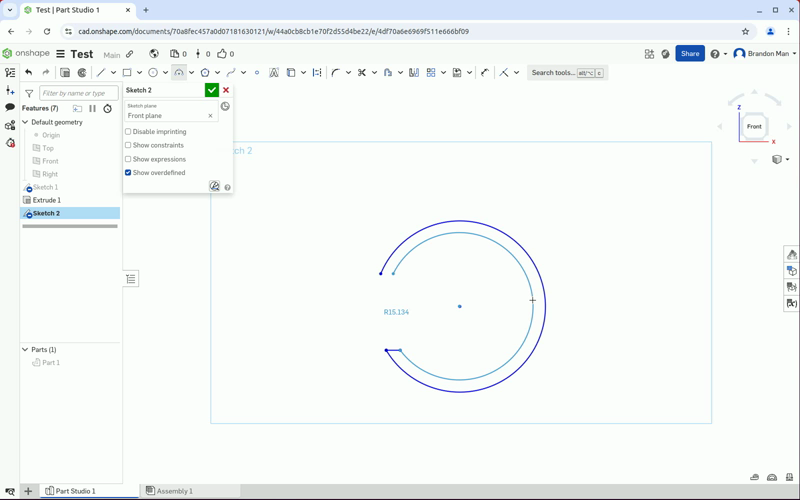
key_up(shift)
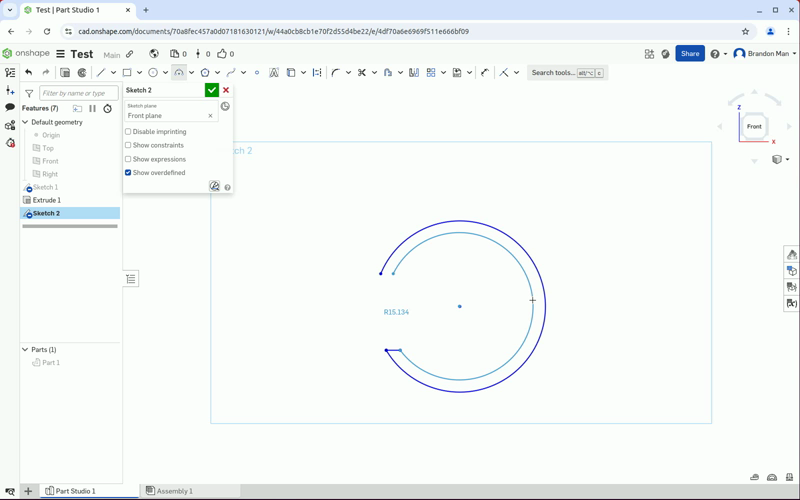
key(esc)
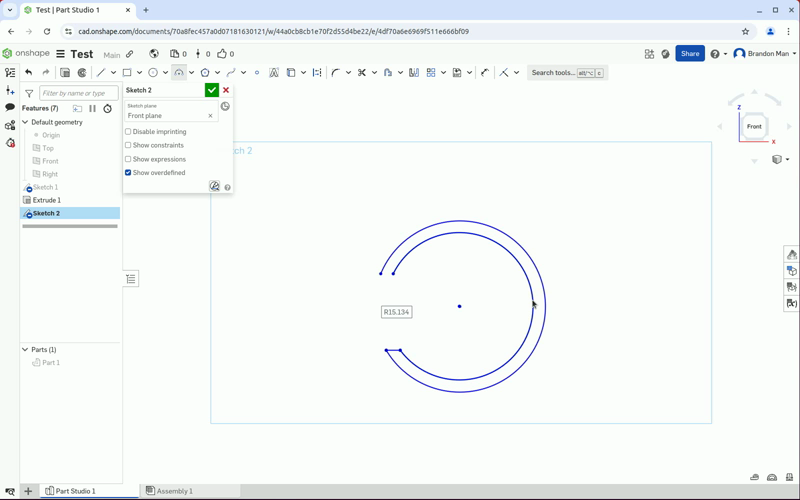
key(l)
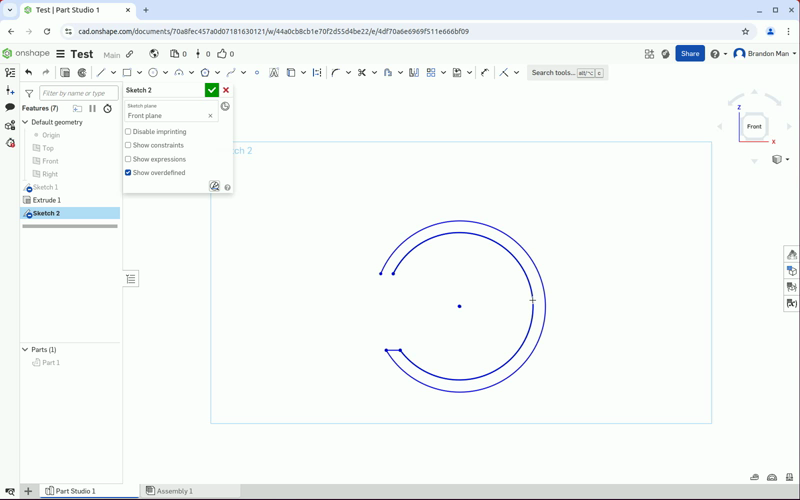
mouse_move(393, 273)
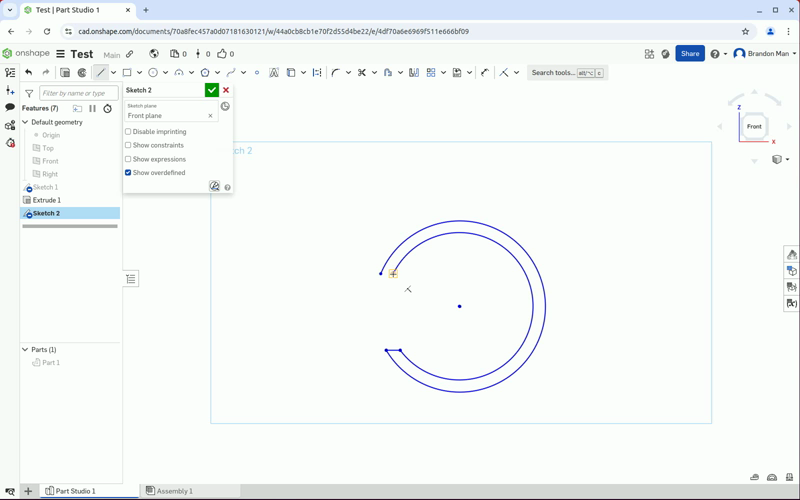
click(393, 273)
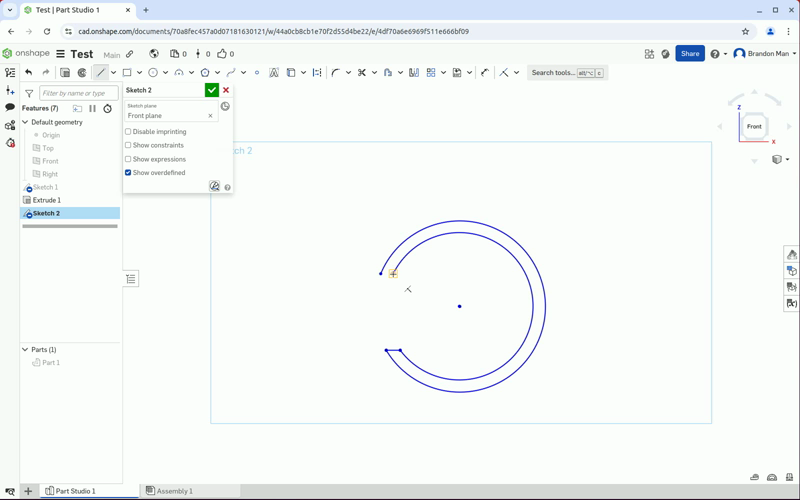
mouse_move(423, 273)
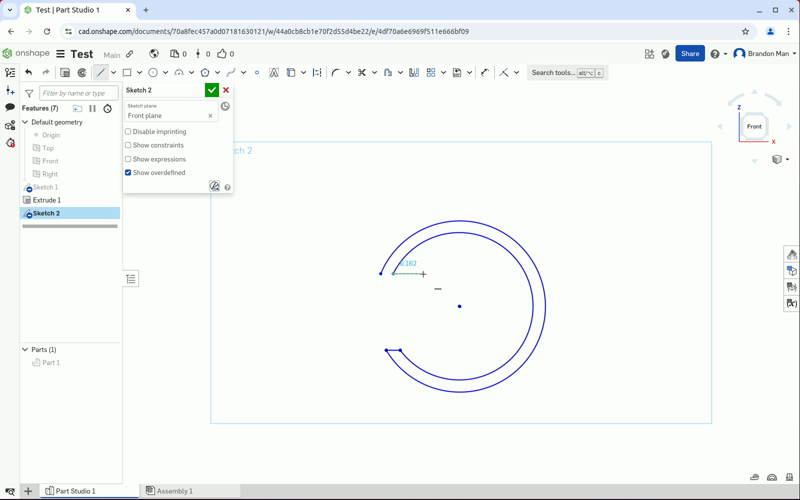
key_down(shift)
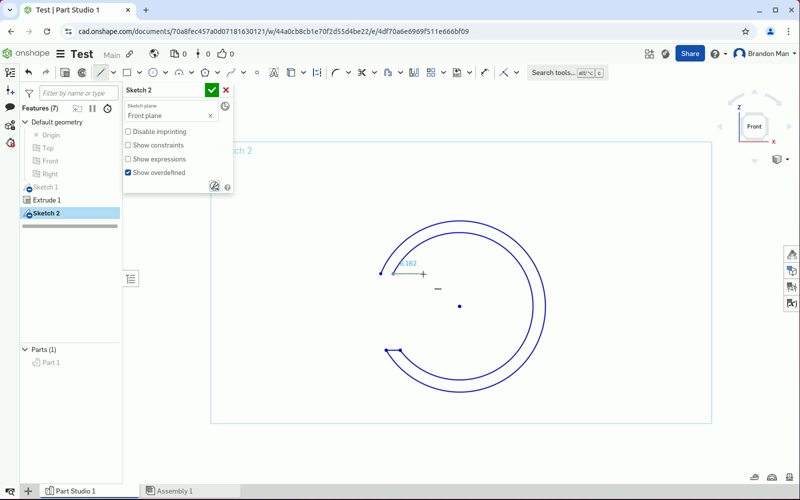
mouse_move(380, 273)
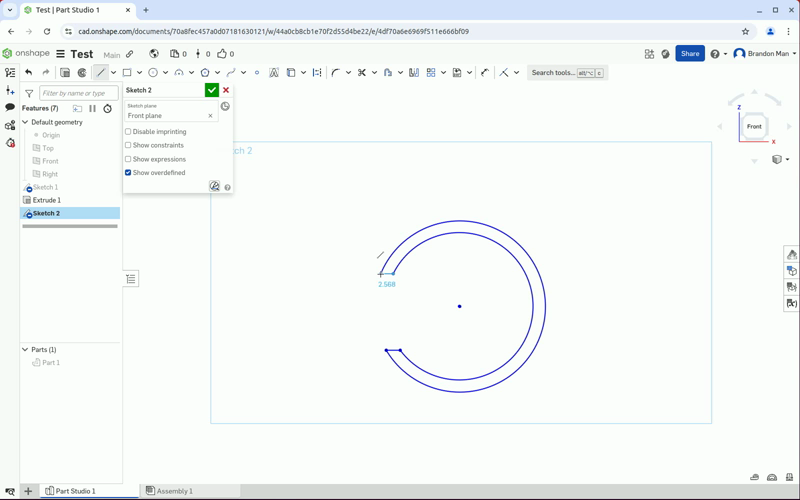
key_up(shift)
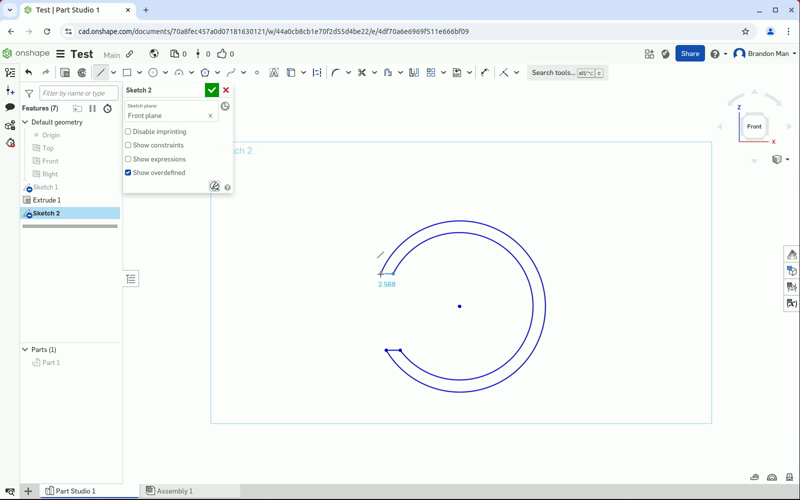
click(380, 273)
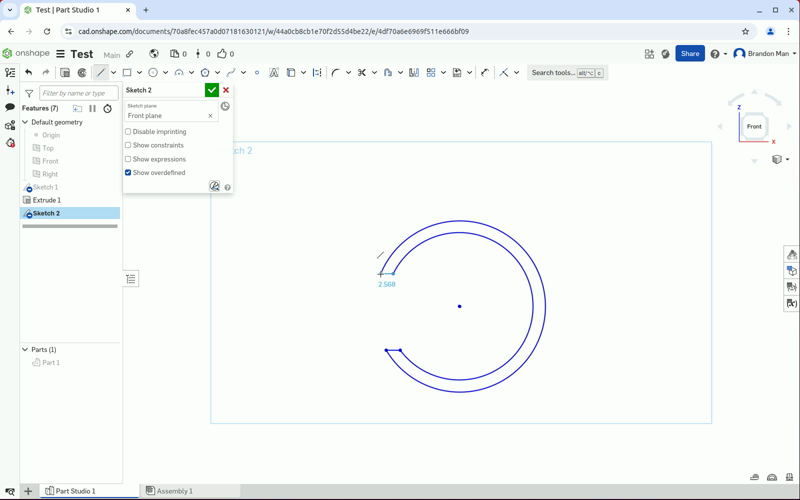
key(esc)
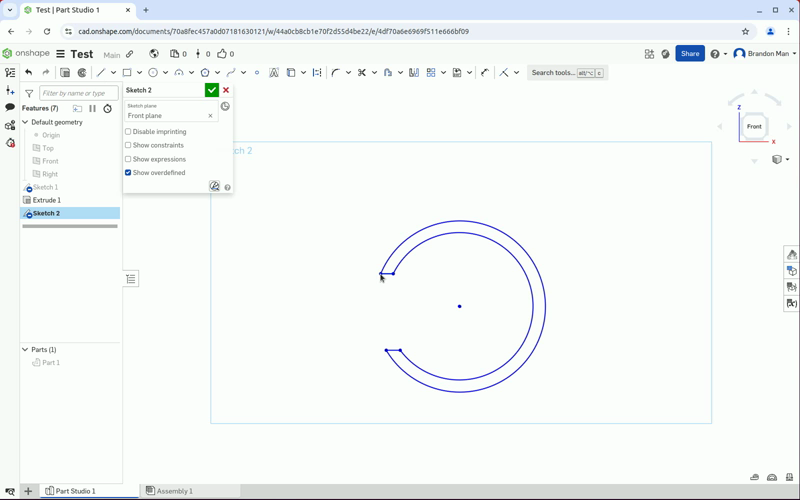
mouse_move(484, 231)
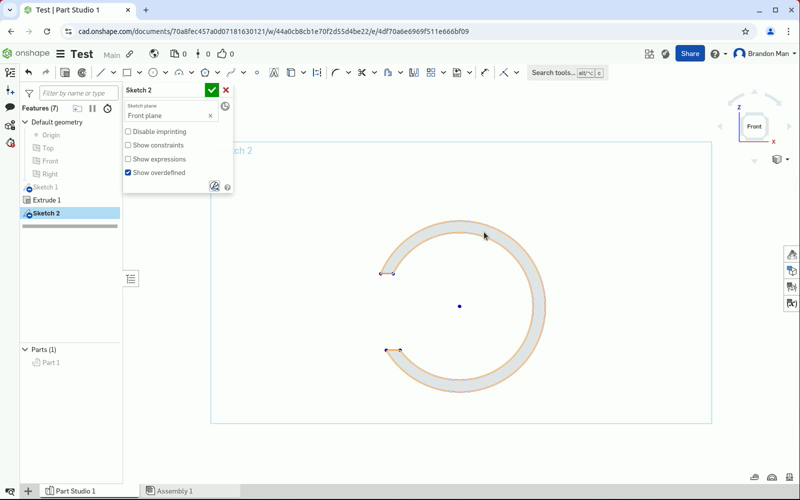
click(484, 231)
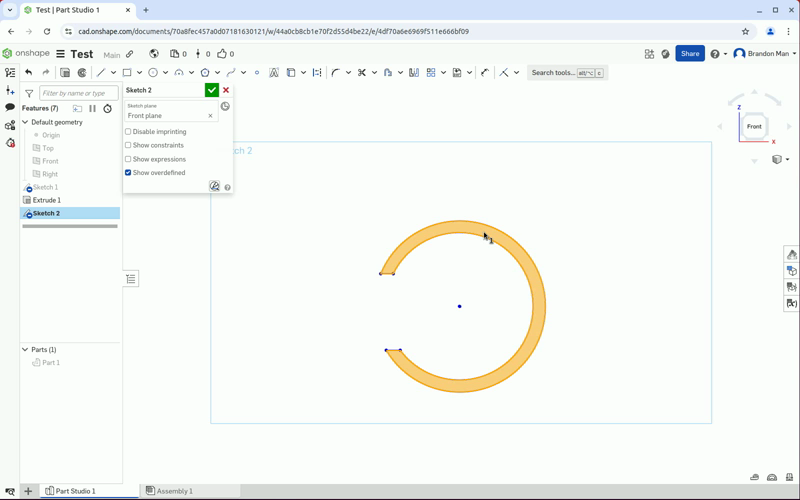
mouse_move(73, 352)
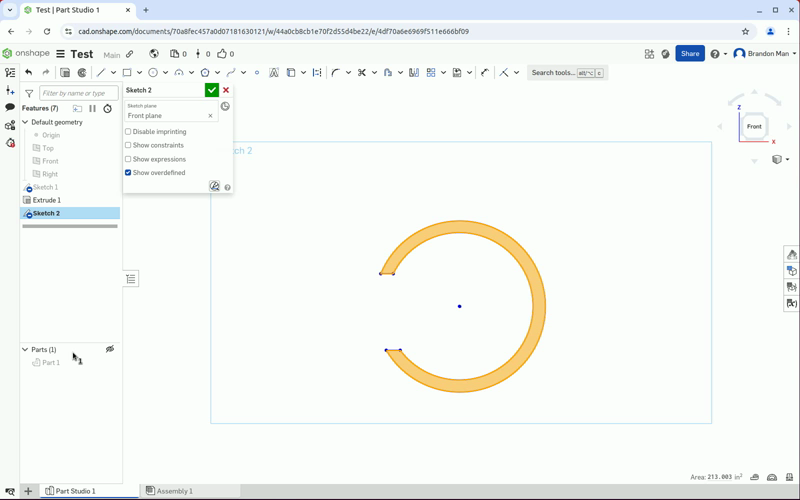
key(shift+y)
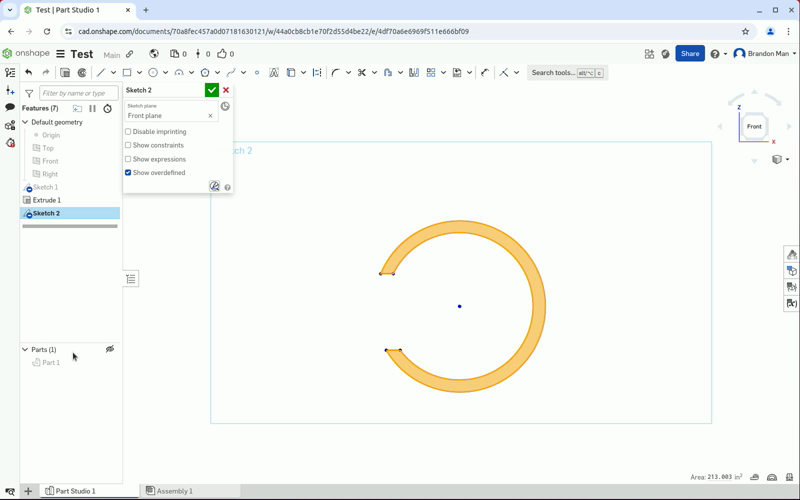
key(shift+e)
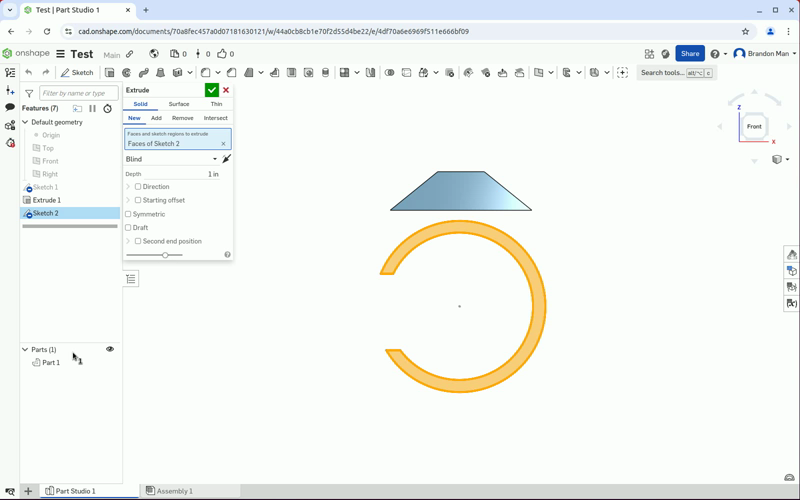
mouse_move(143, 106)
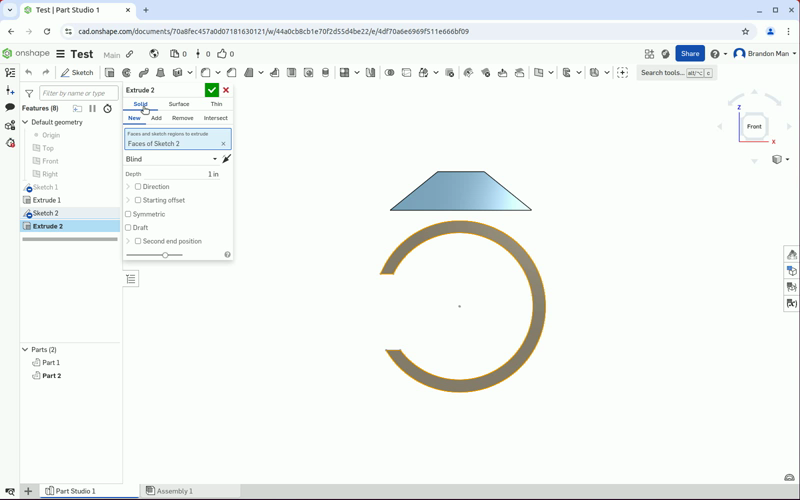
click(143, 106)
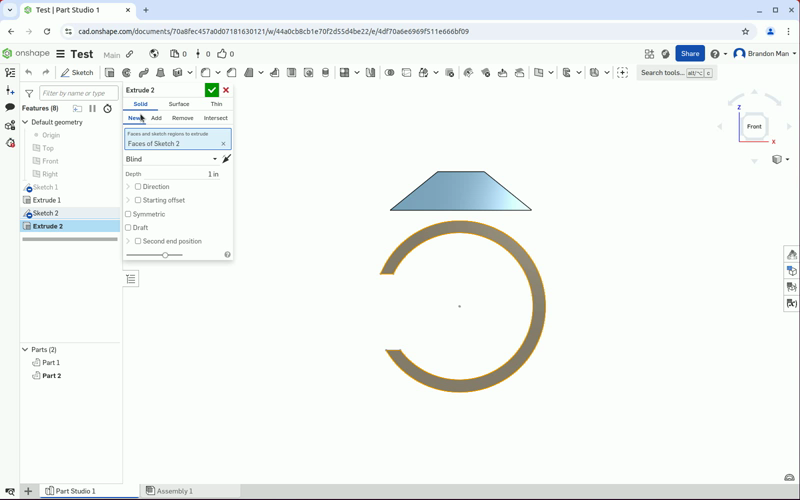
mouse_move(137, 120)
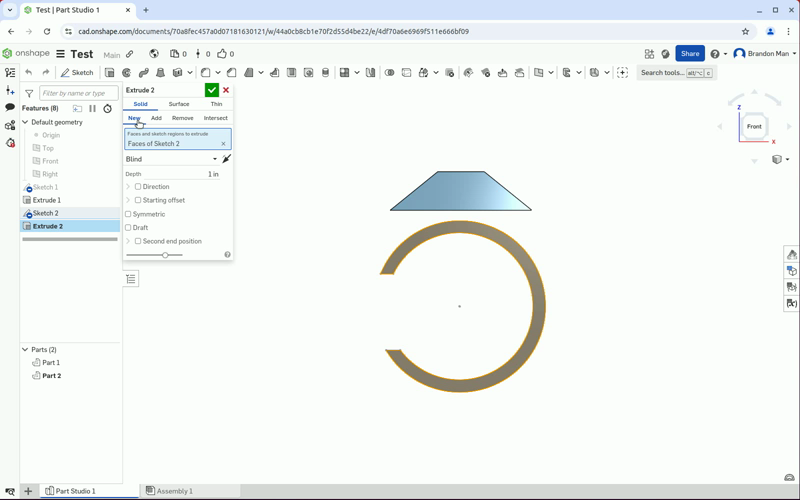
click(137, 120)
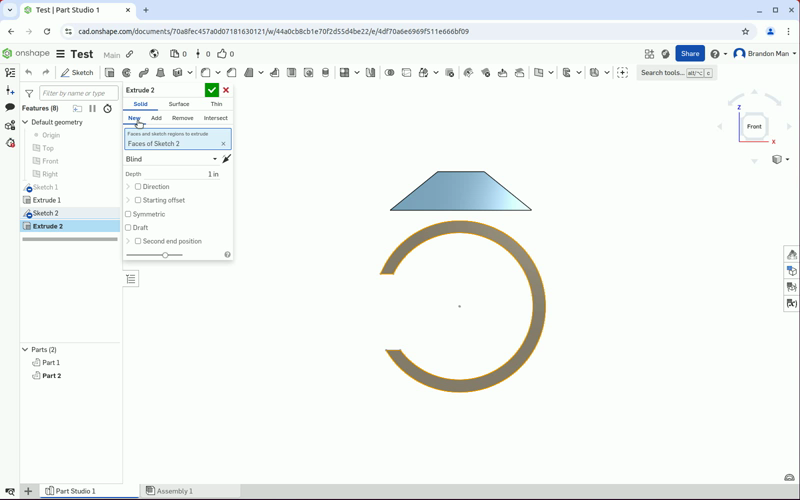
key(tab, 4)
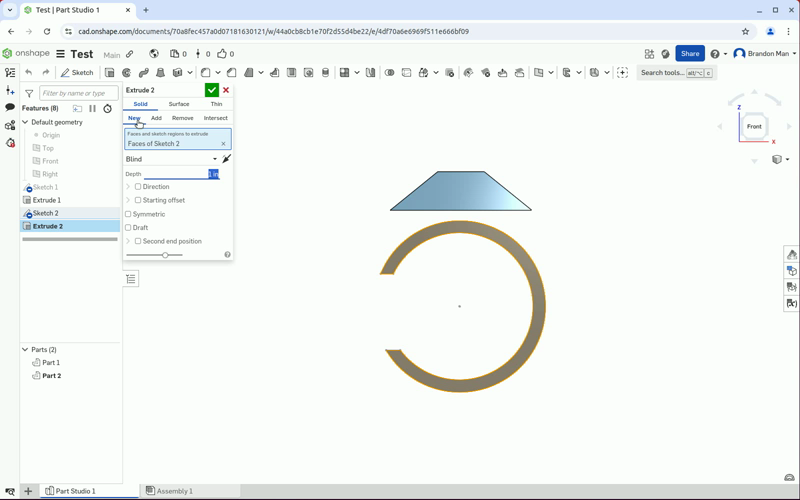
text(22.627)
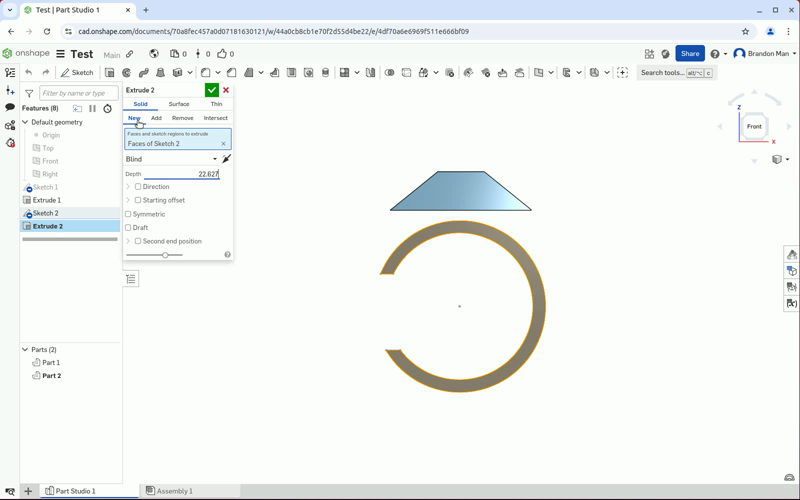
key(enter)
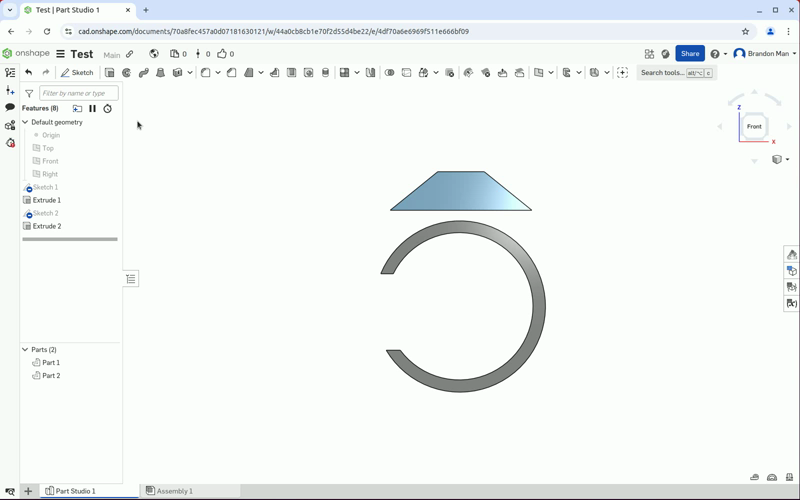
key(shift+h)
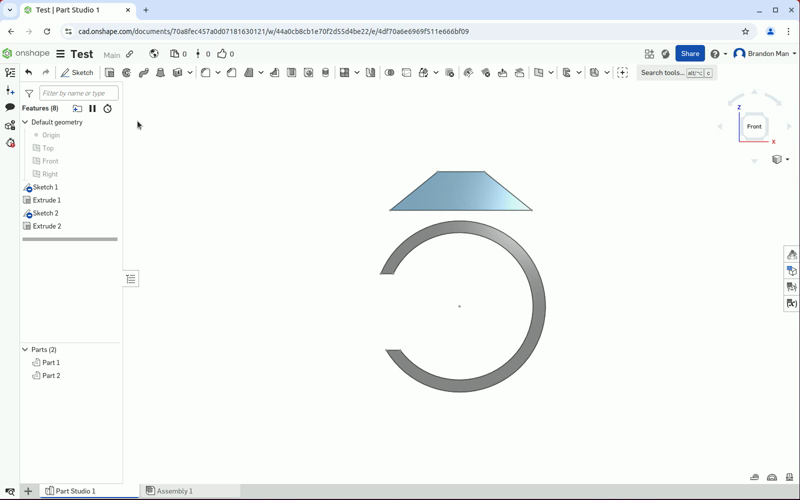
key(shift+h)
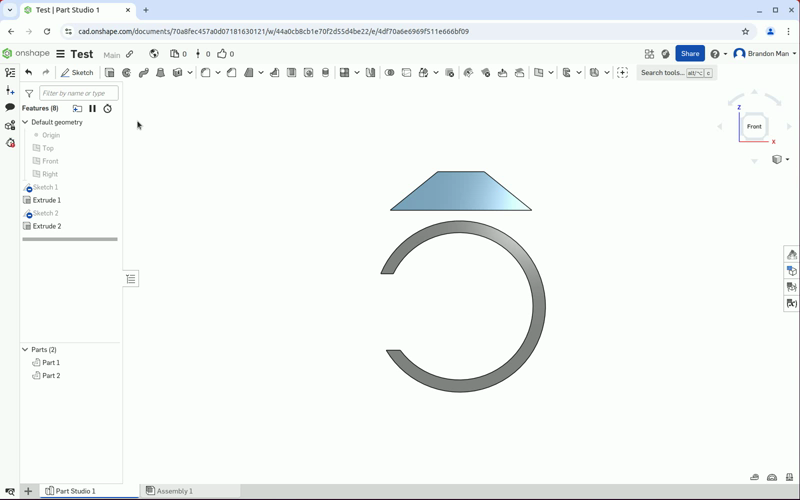
mouse_move(73, 189)
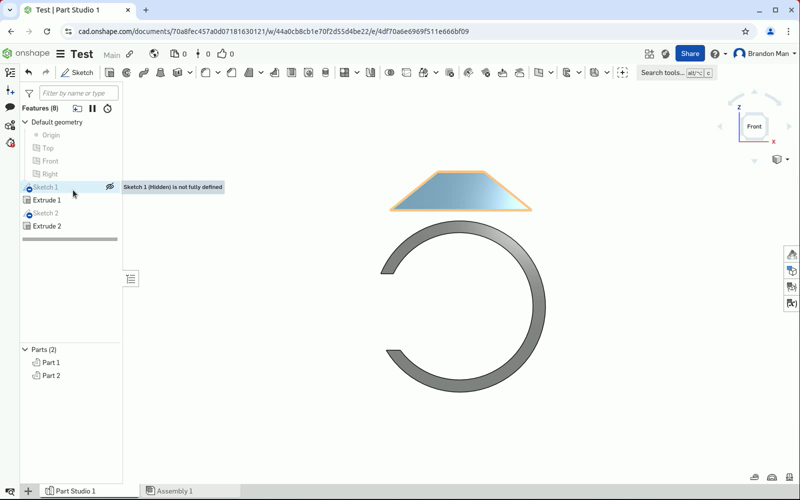
click(73, 189)
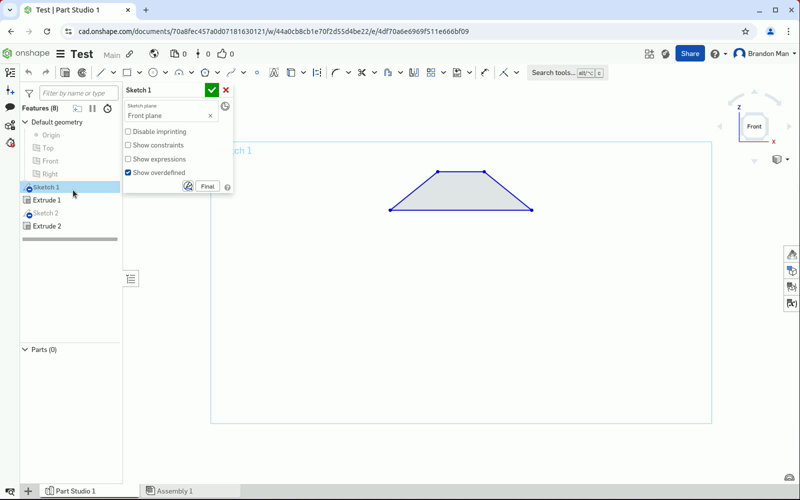
mouse_move(229, 92)
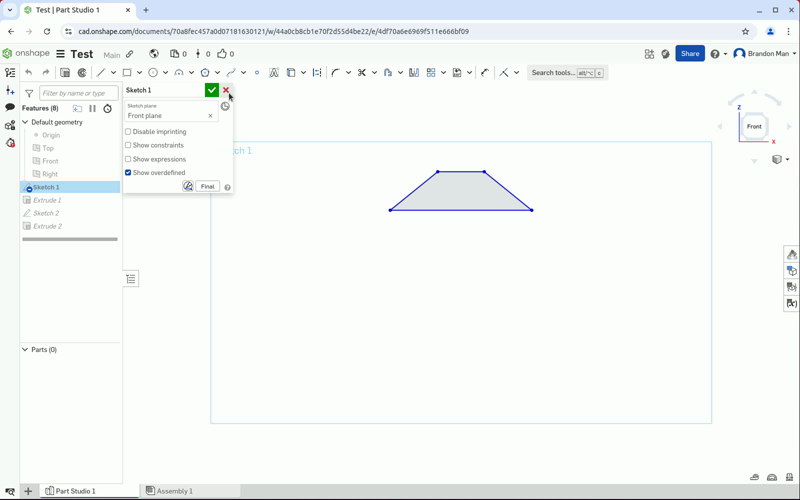
click(229, 92)
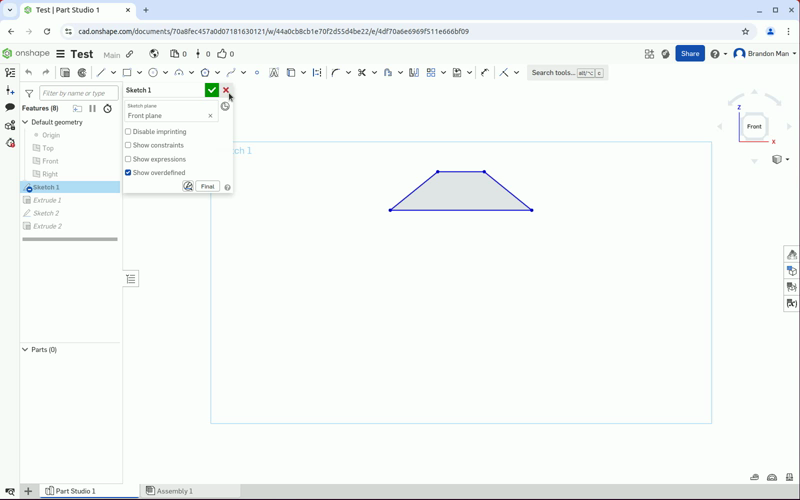
key(shift+s)
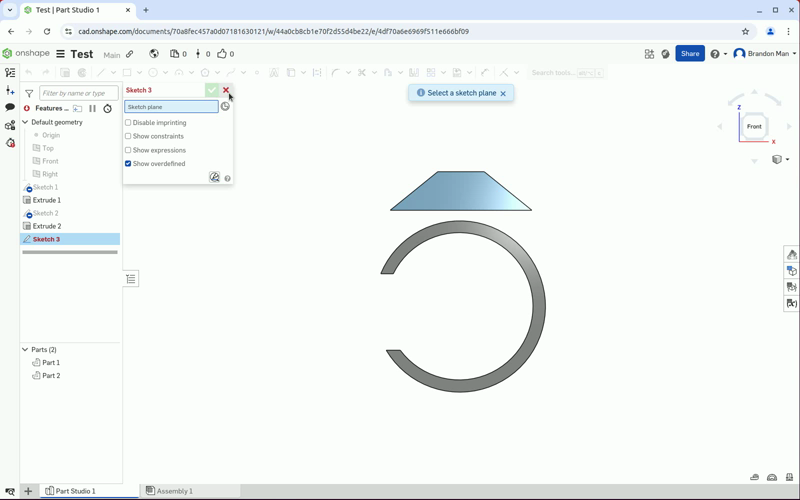
mouse_move(73, 163)
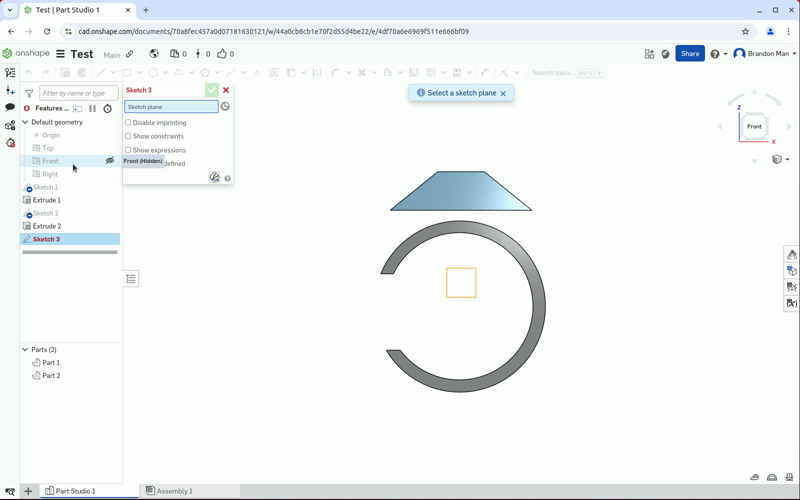
click(73, 163)
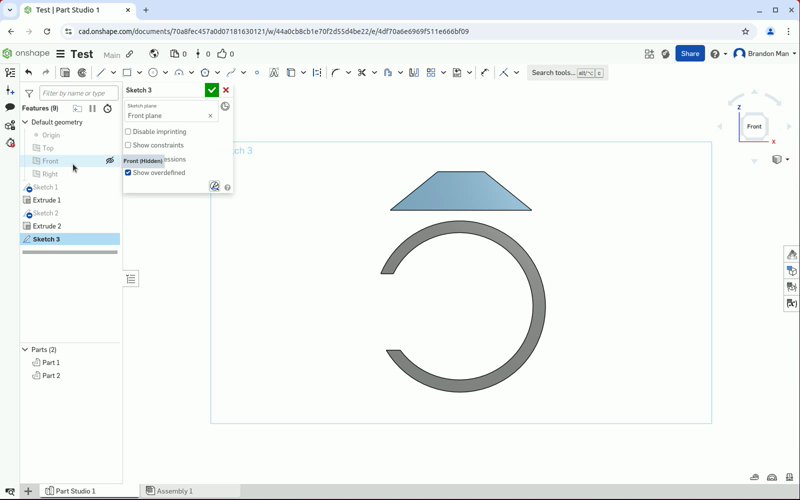
mouse_move(73, 352)
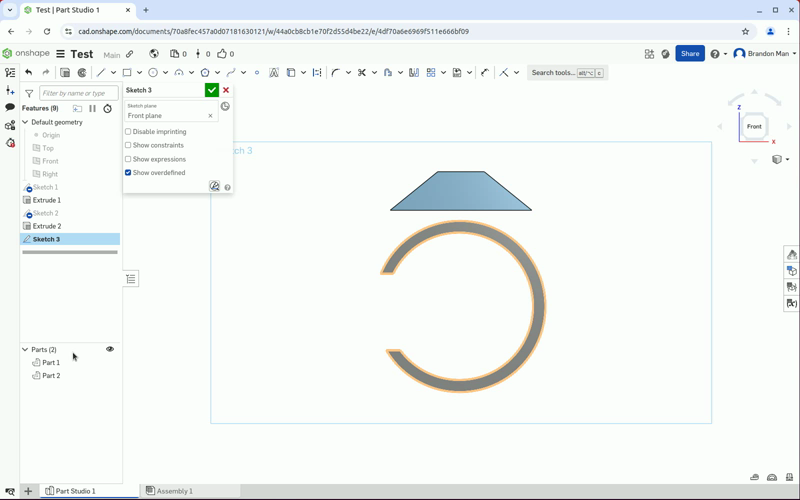
key(y)
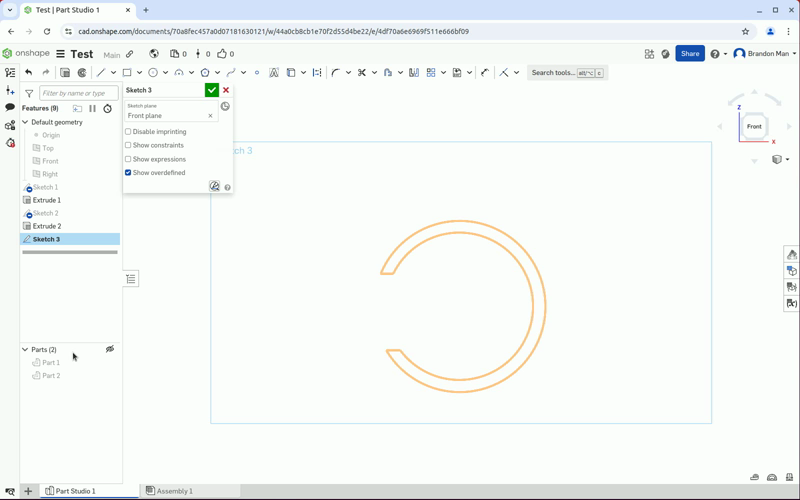
key(l)
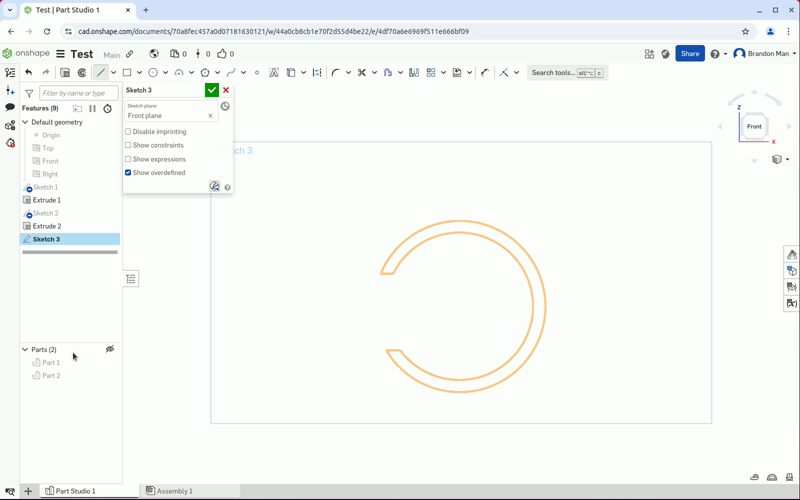
key_down(shift)
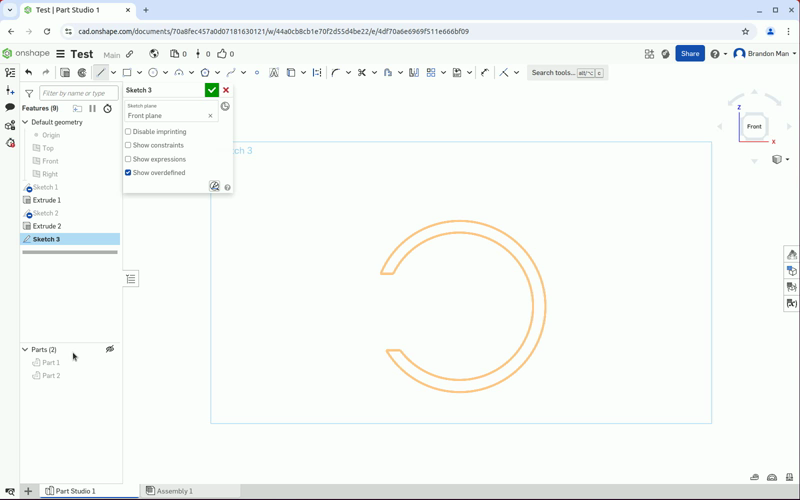
mouse_move(374, 171)
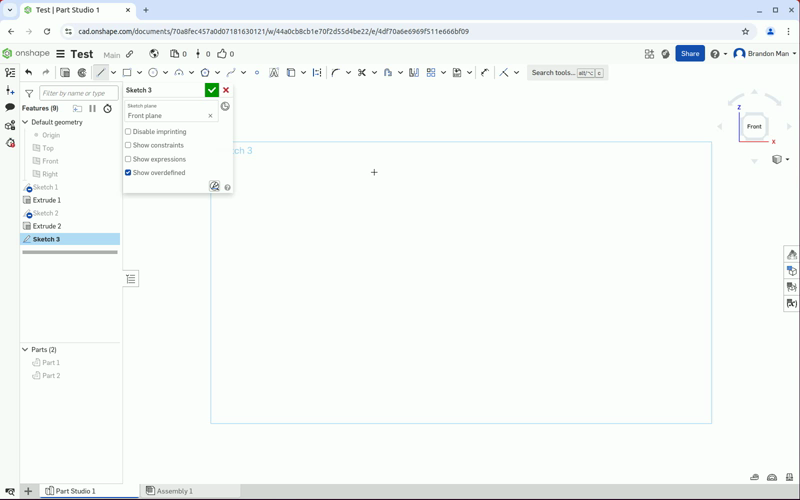
click(374, 171)
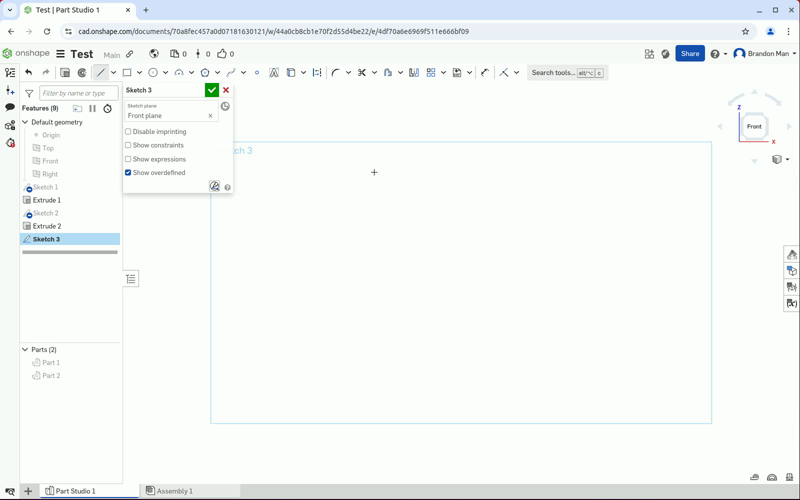
key_up(shift)
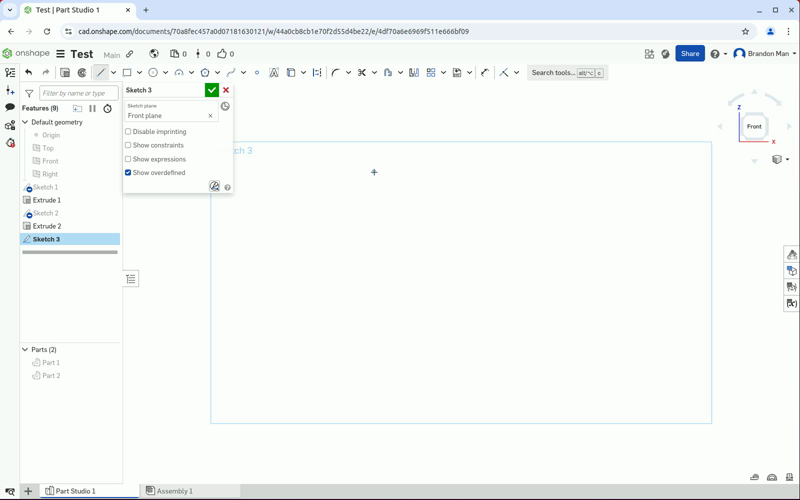
key_down(shift)
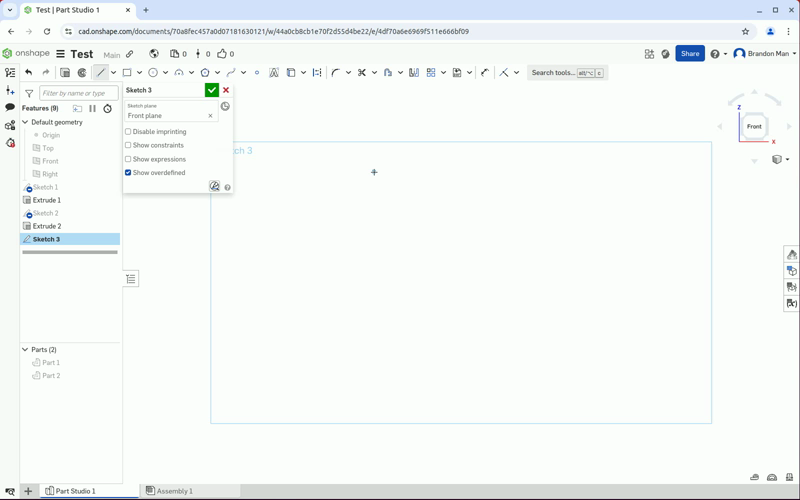
mouse_move(383, 266)
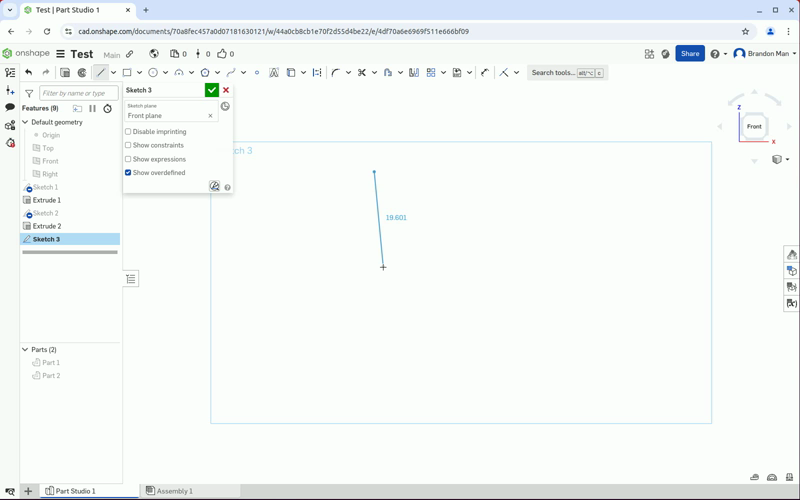
click(383, 266)
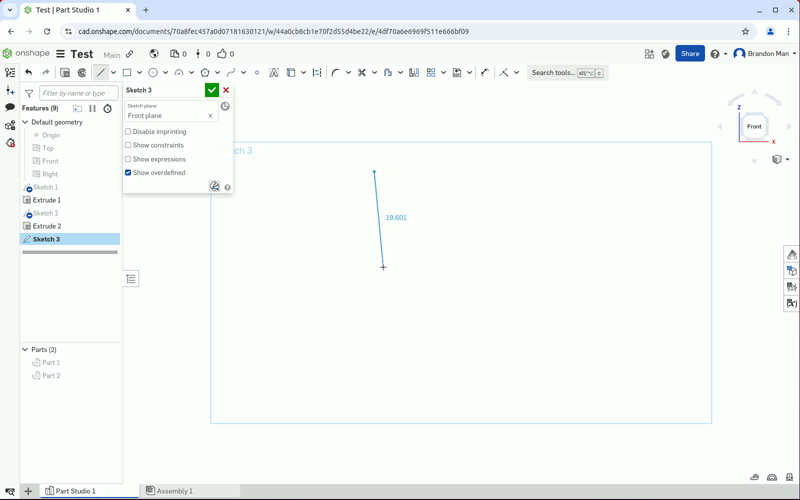
key_up(shift)
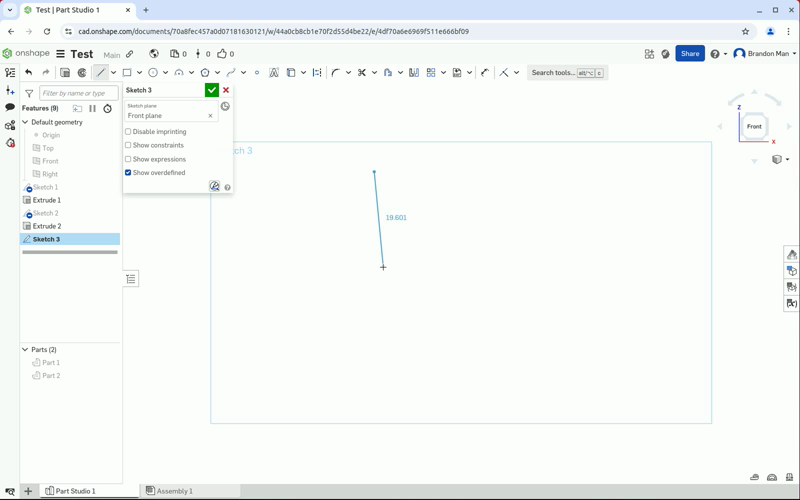
key(esc)
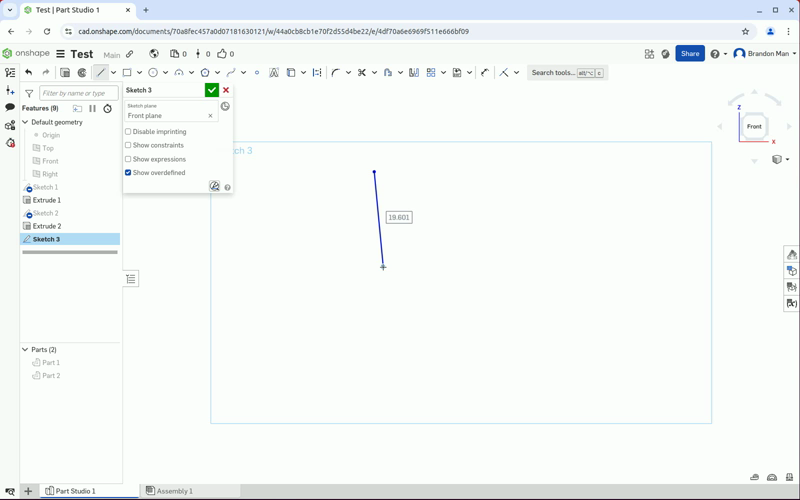
key(a)
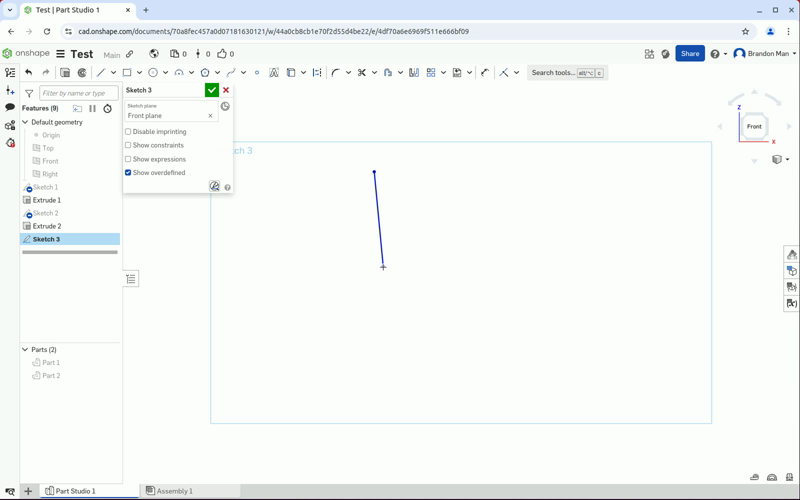
mouse_move(383, 266)
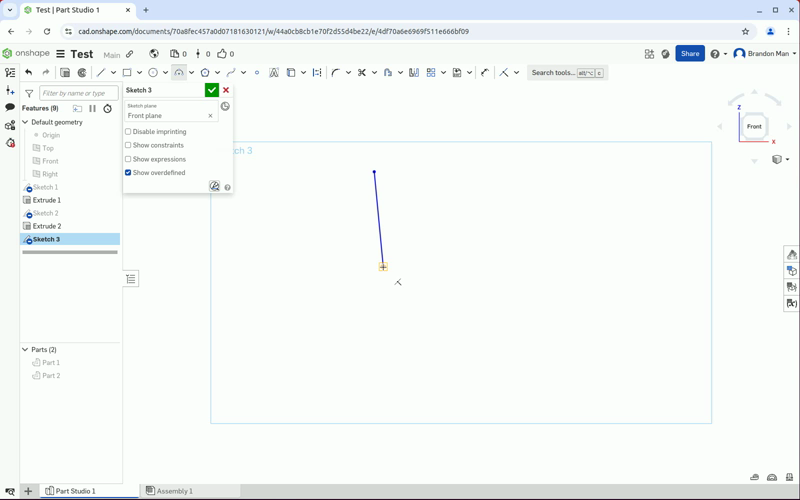
click(383, 266)
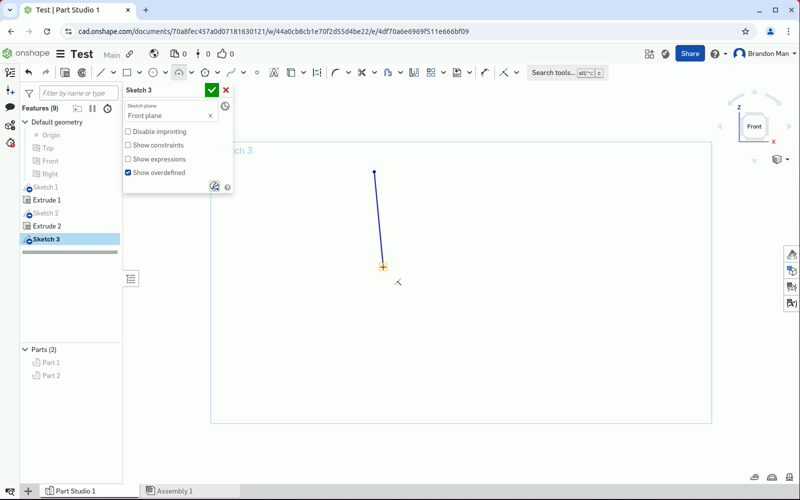
key_down(shift)
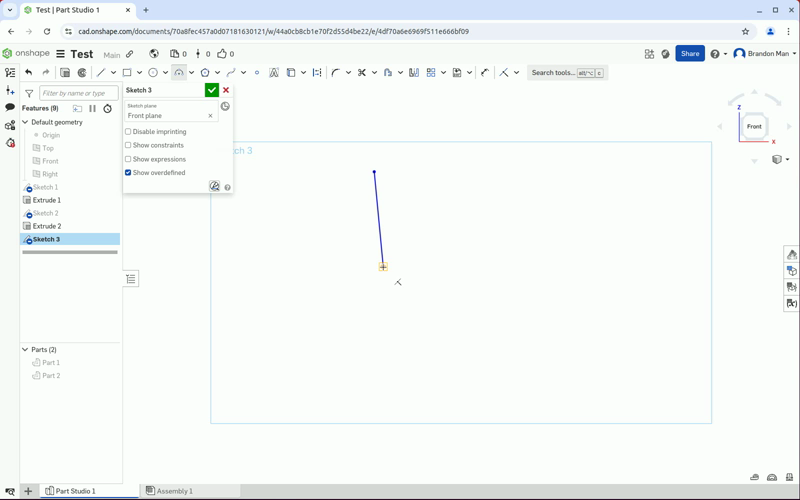
mouse_move(540, 274)
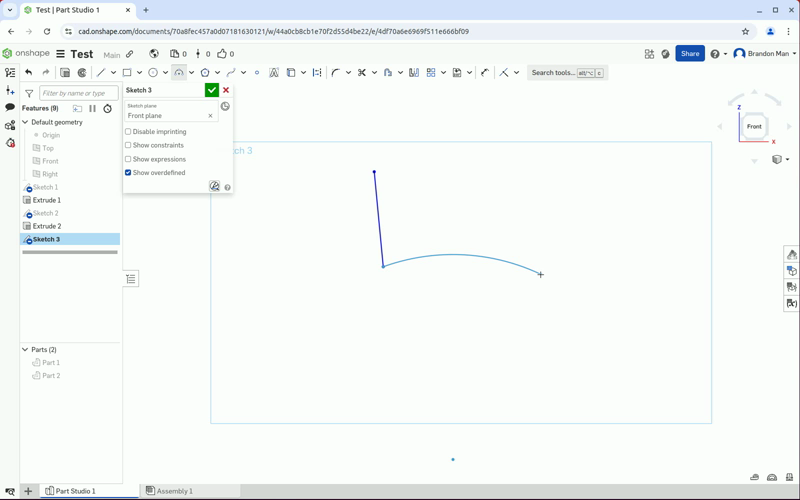
click(540, 274)
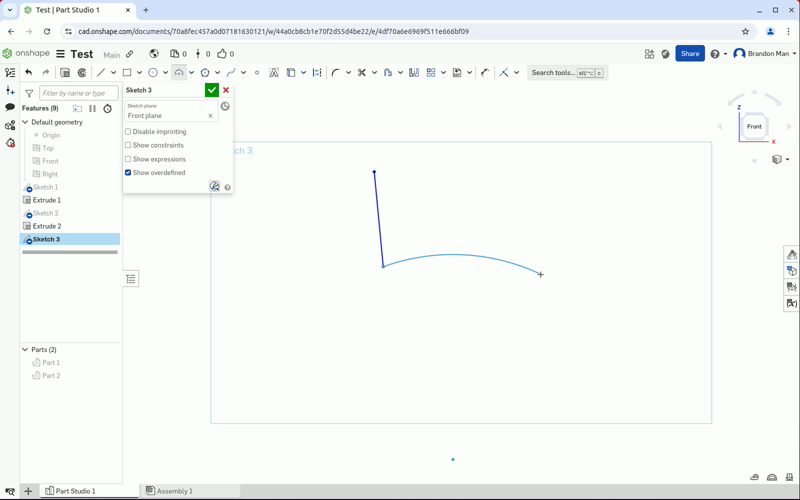
mouse_move(464, 219)
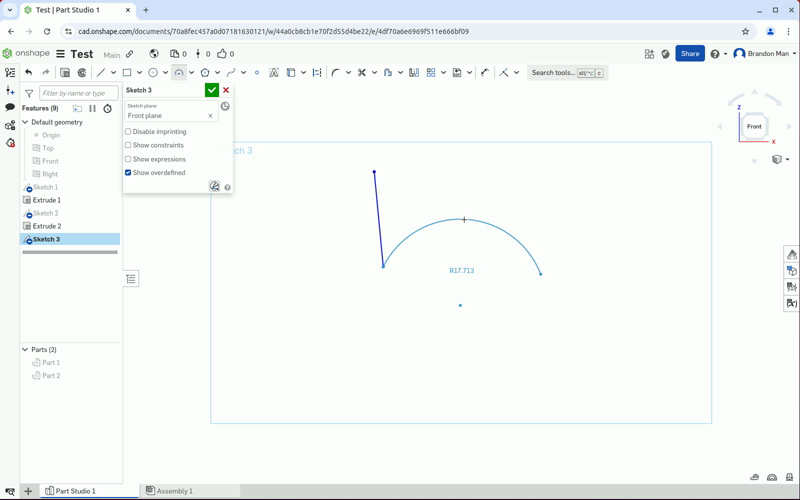
click(464, 219)
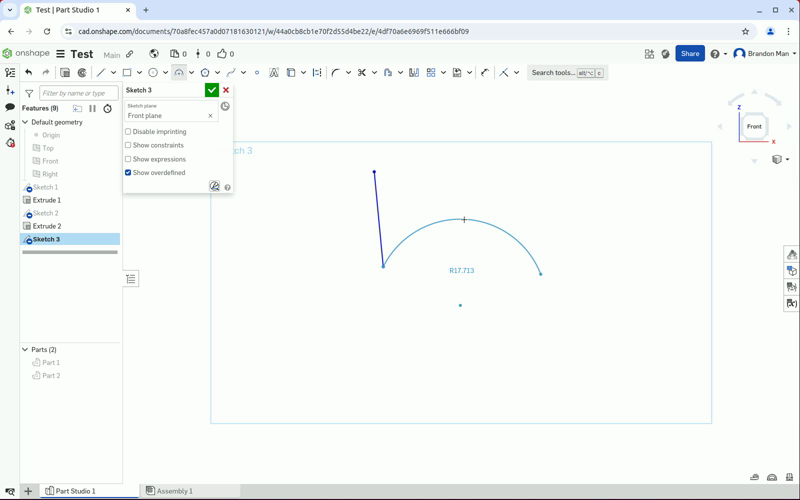
key_up(shift)
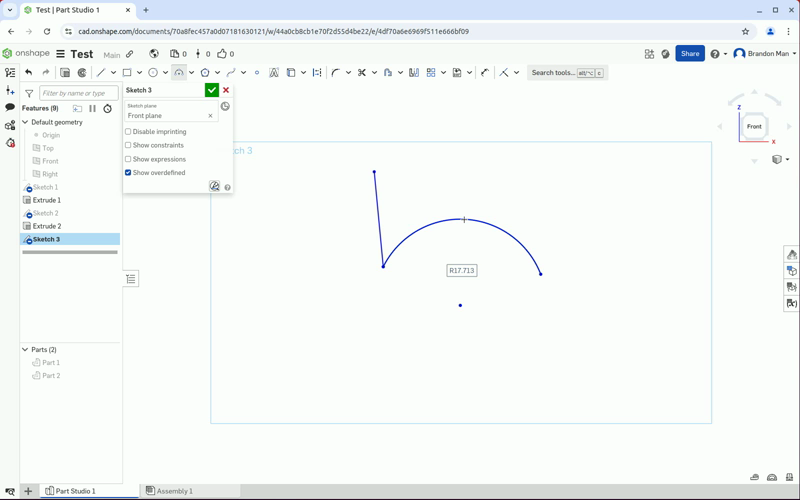
key(esc)
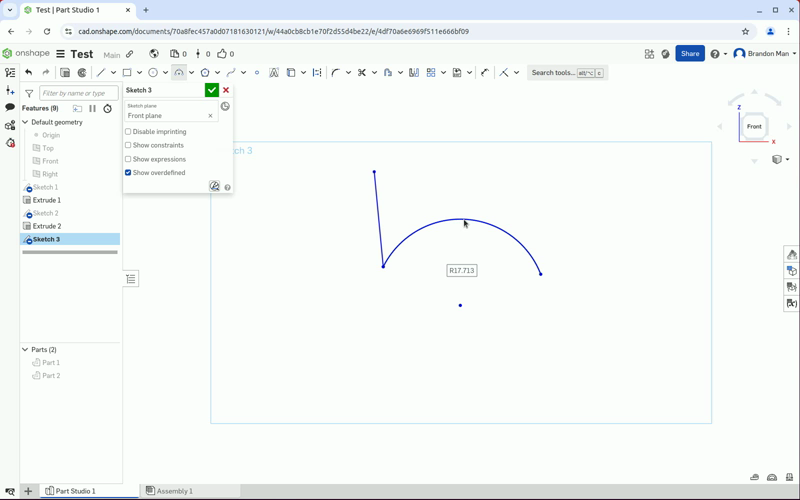
key(l)
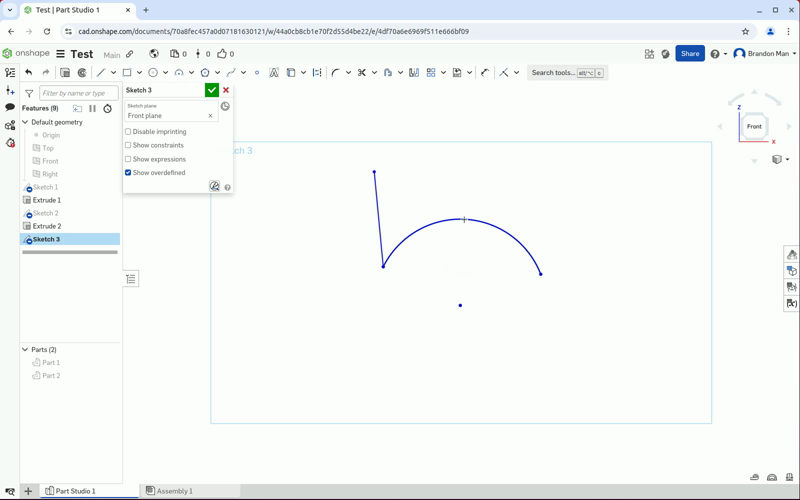
mouse_move(540, 274)
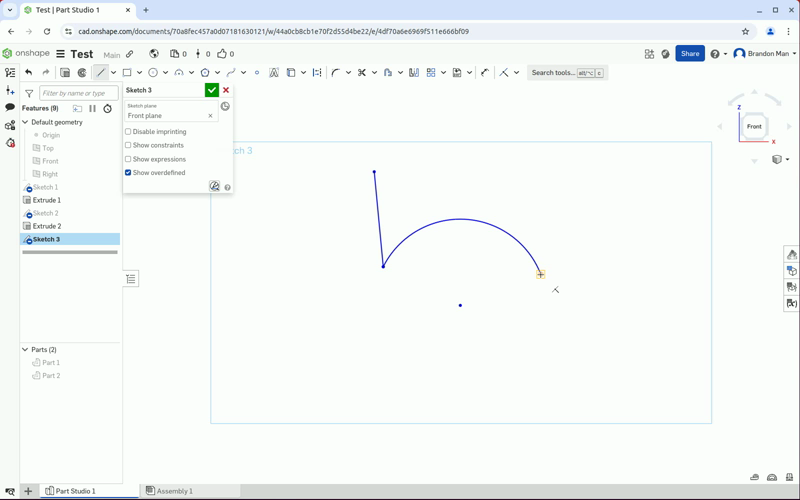
click(540, 274)
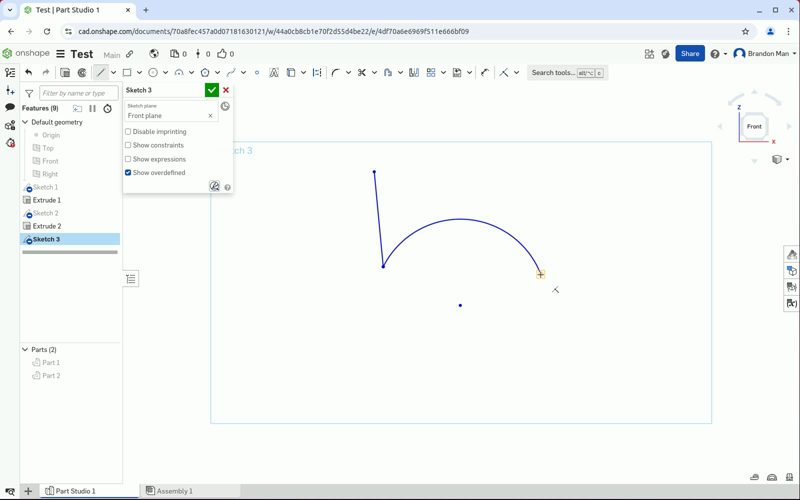
key_down(shift)
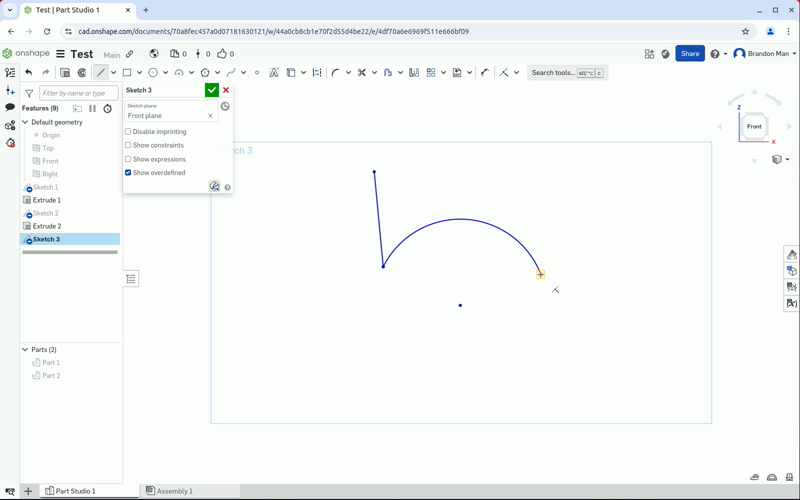
mouse_move(548, 169)
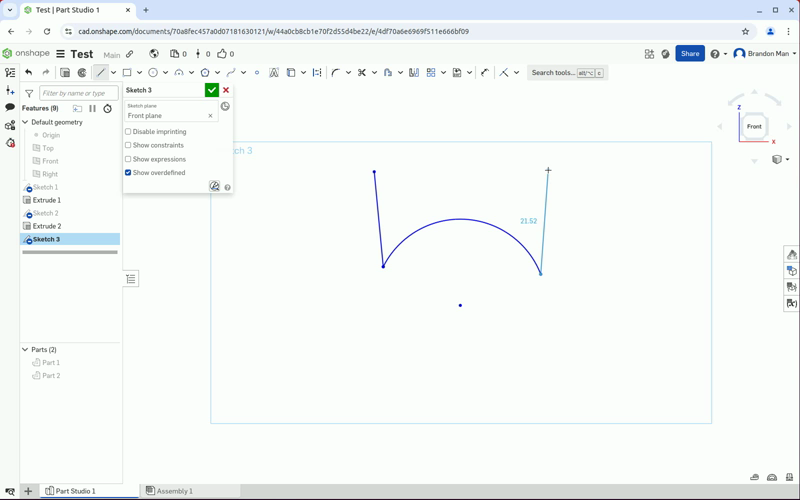
click(548, 169)
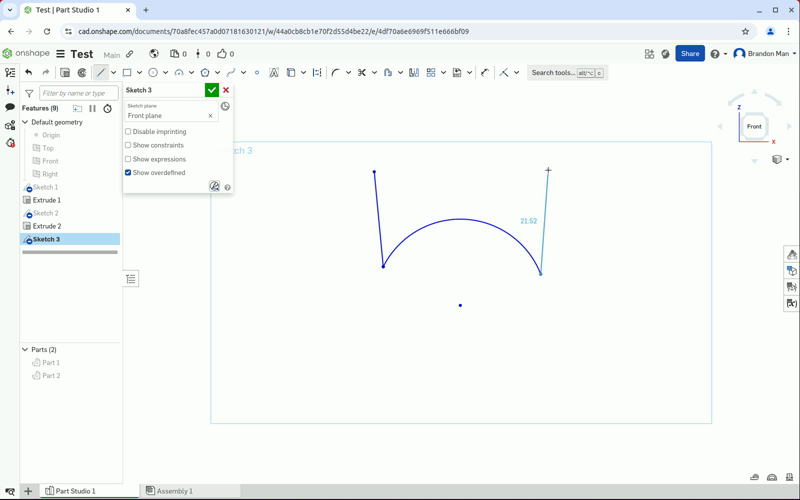
key_up(shift)
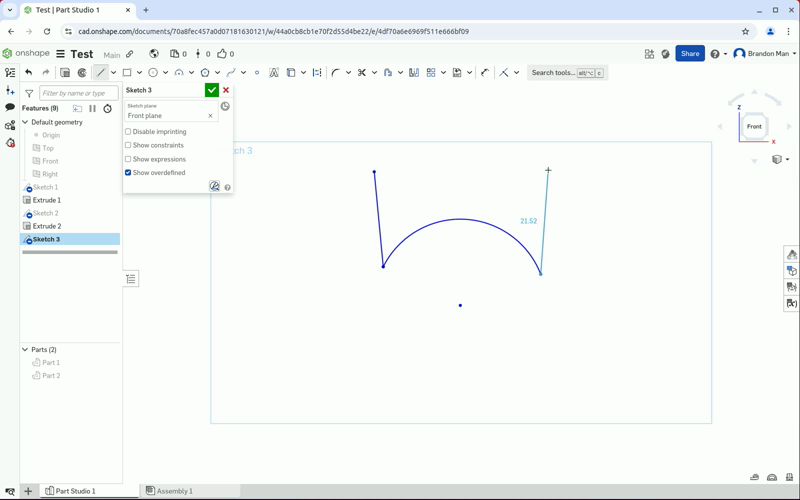
key_down(shift)
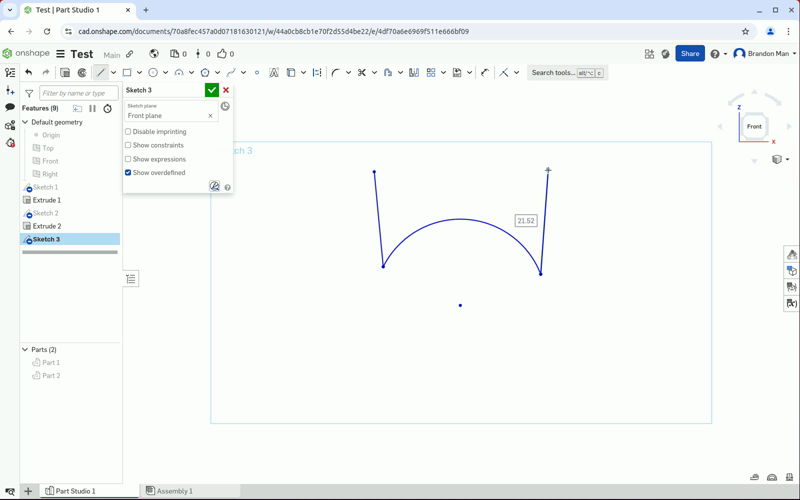
mouse_move(483, 171)
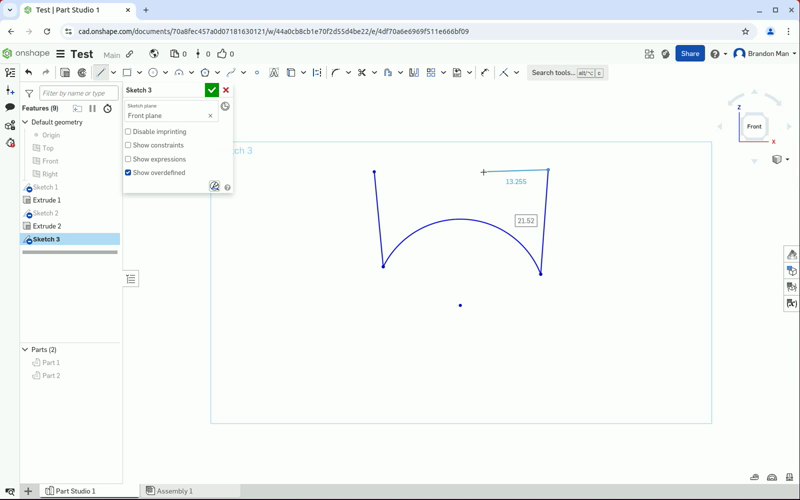
click(483, 171)
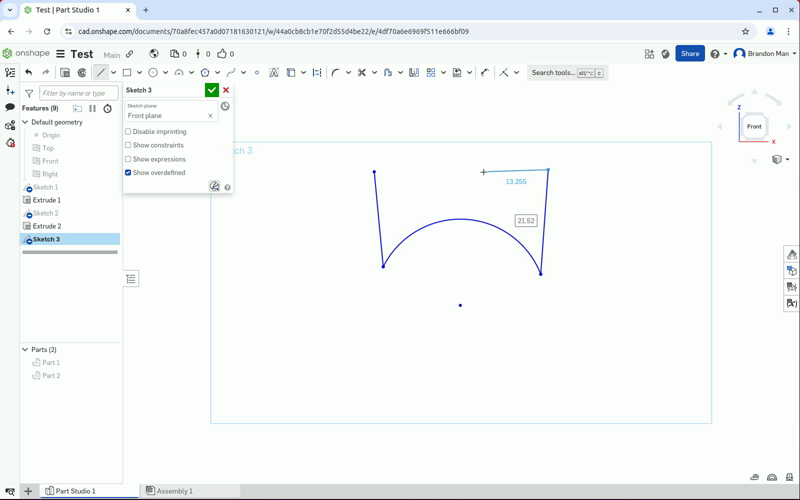
key_up(shift)
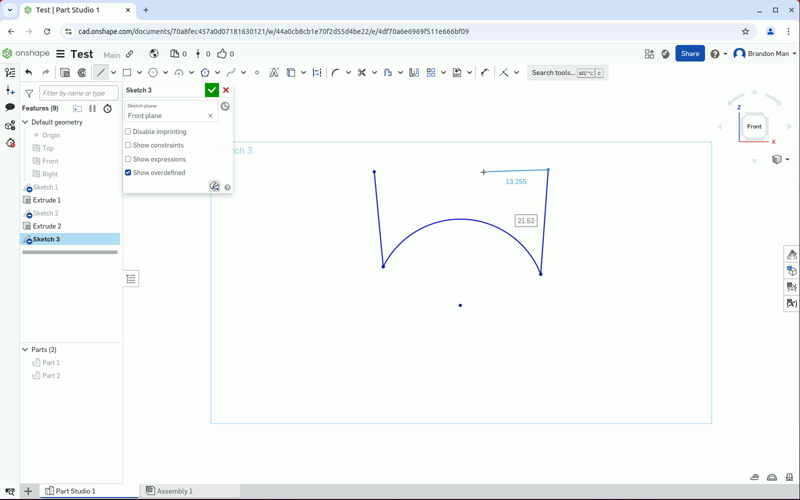
key_down(shift)
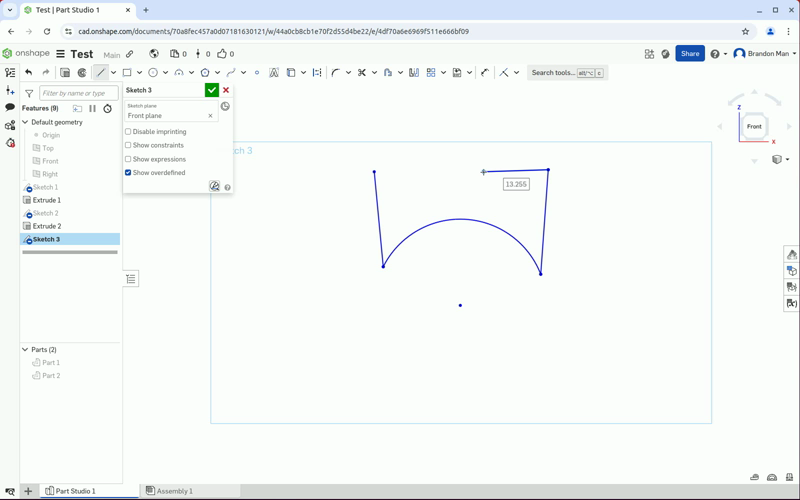
mouse_move(531, 209)
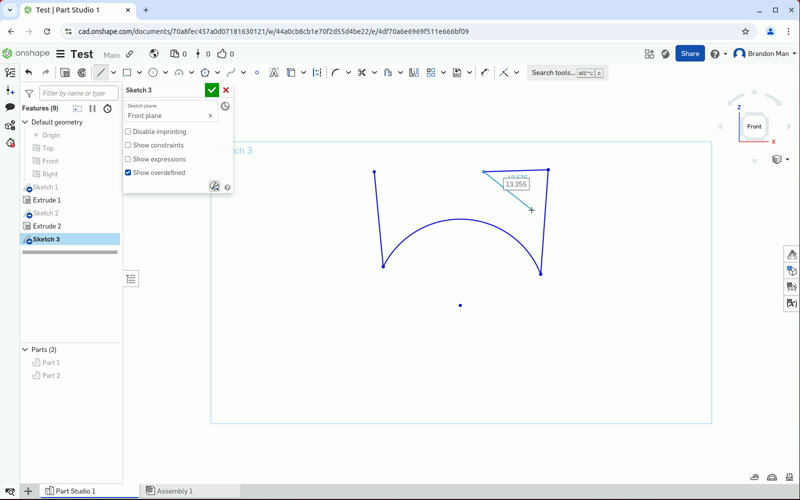
click(531, 209)
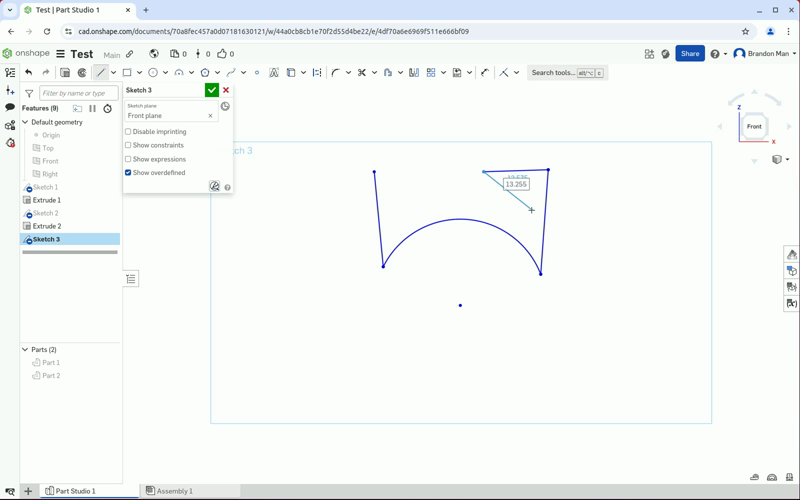
key_up(shift)
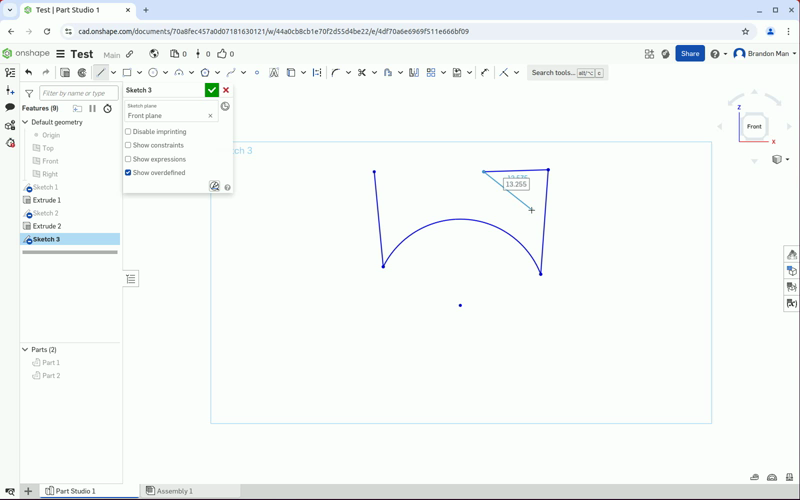
key_down(shift)
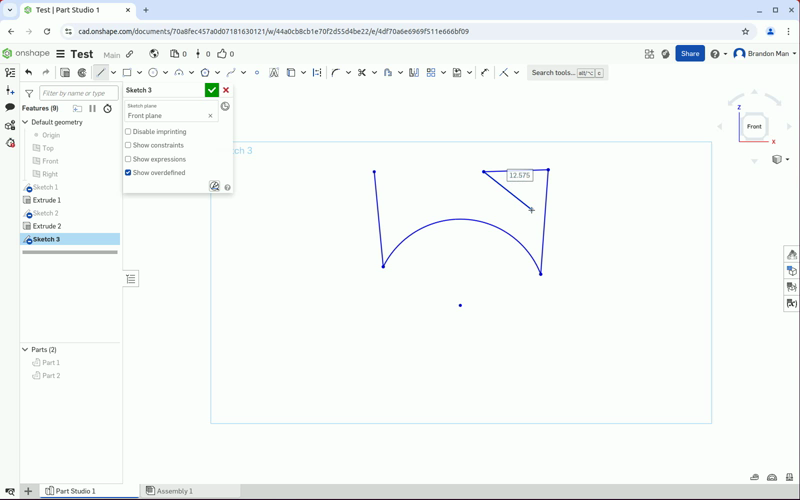
mouse_move(390, 209)
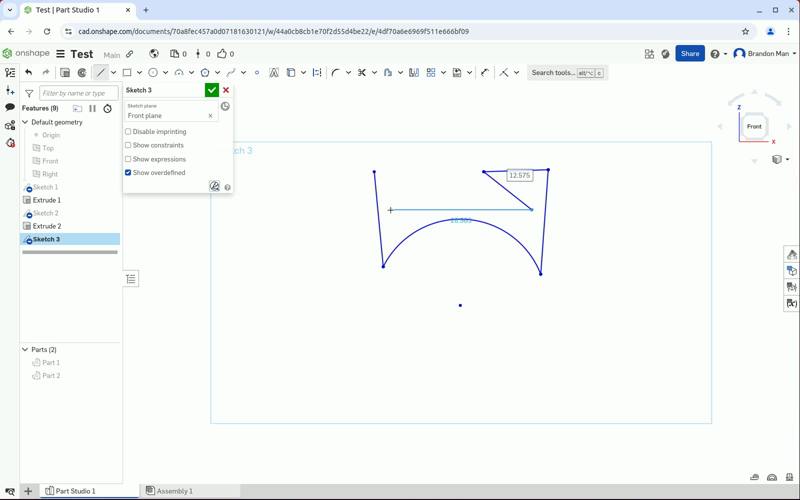
click(390, 209)
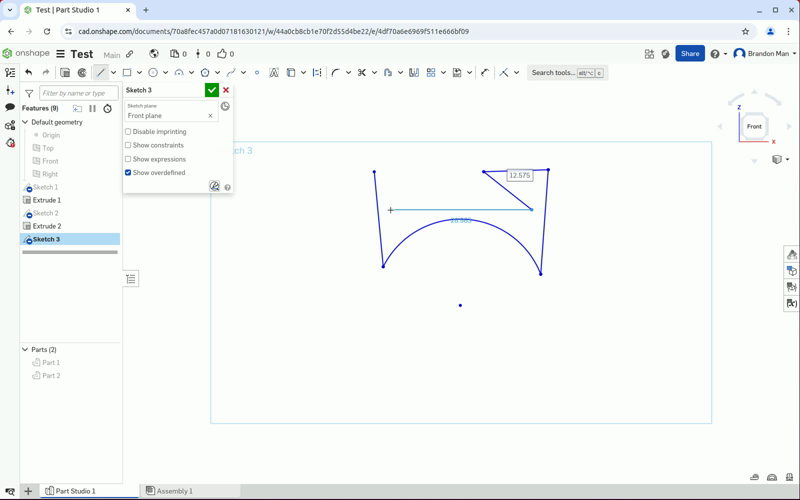
key_up(shift)
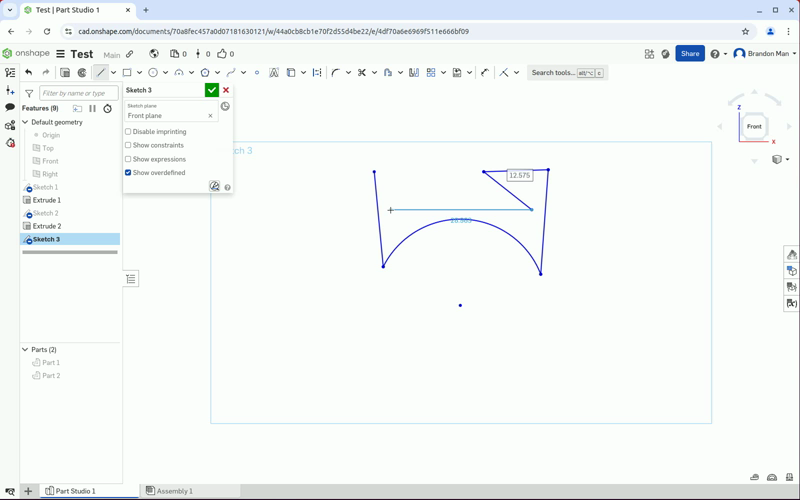
key_down(shift)
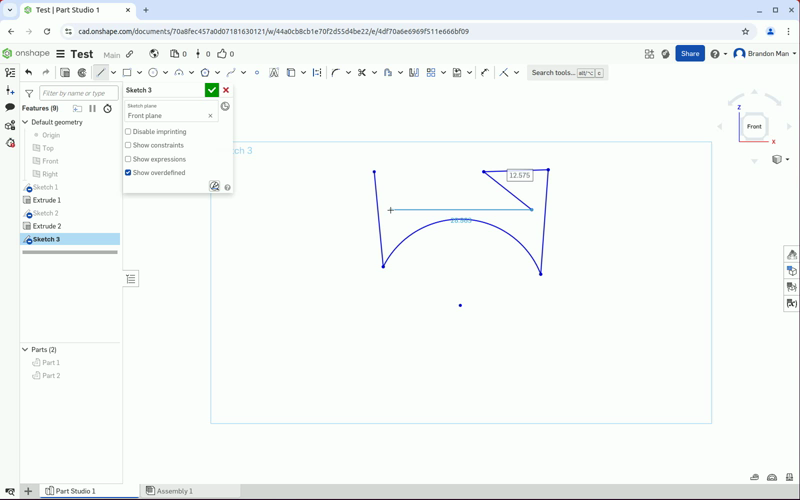
mouse_move(420, 209)
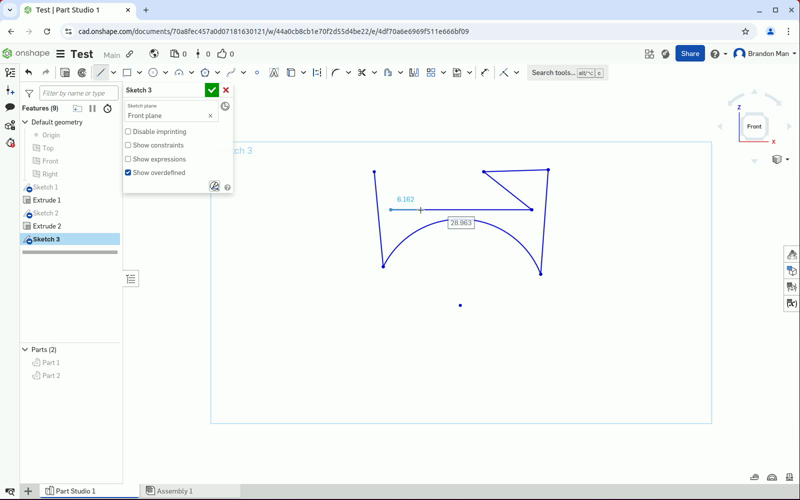
mouse_move(436, 171)
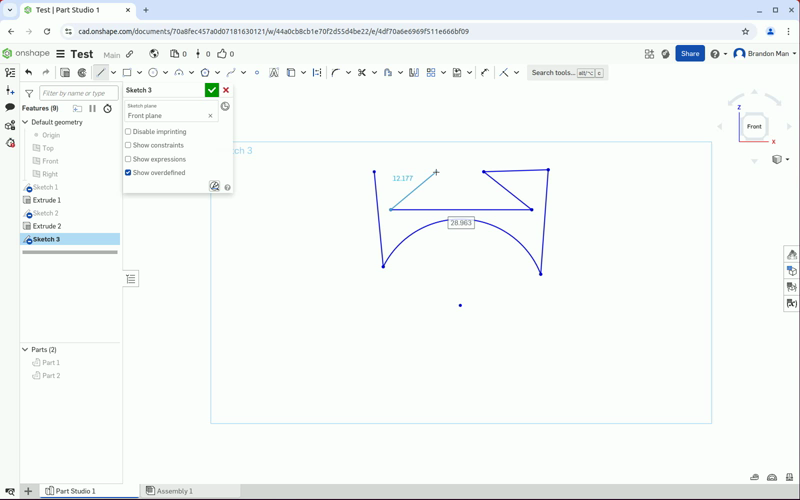
click(436, 171)
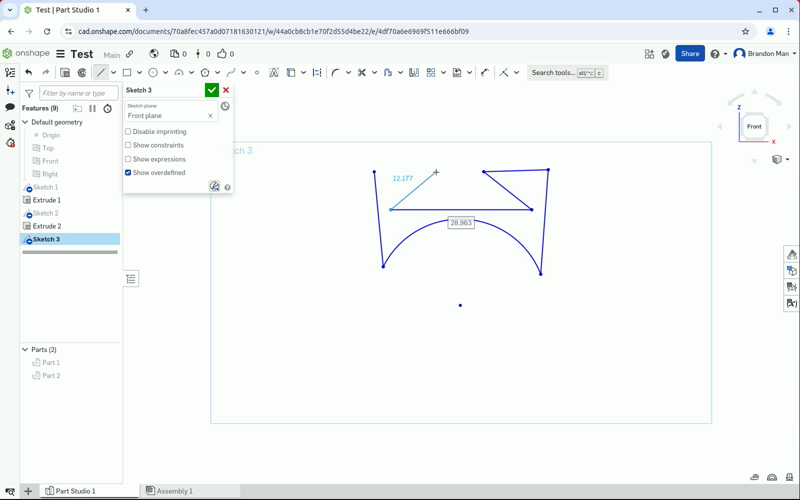
key_up(shift)
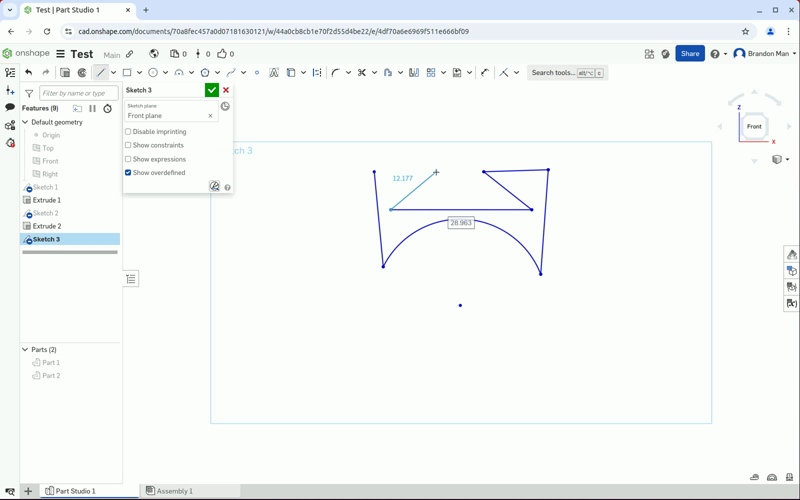
key_down(shift)
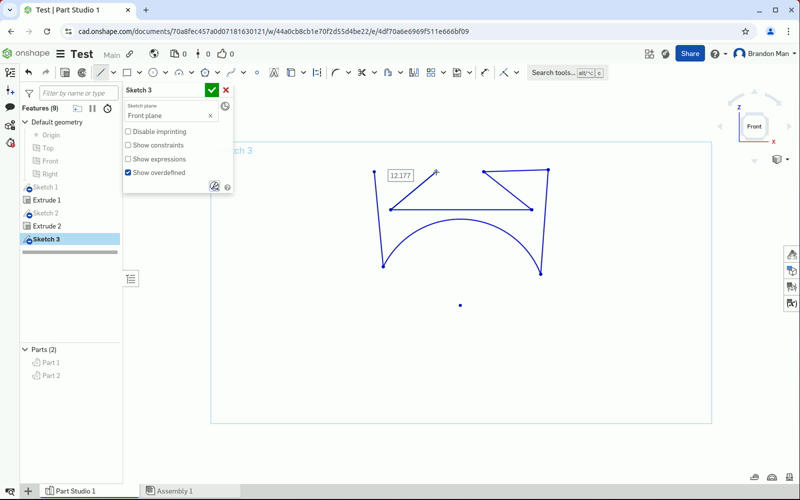
mouse_move(374, 171)
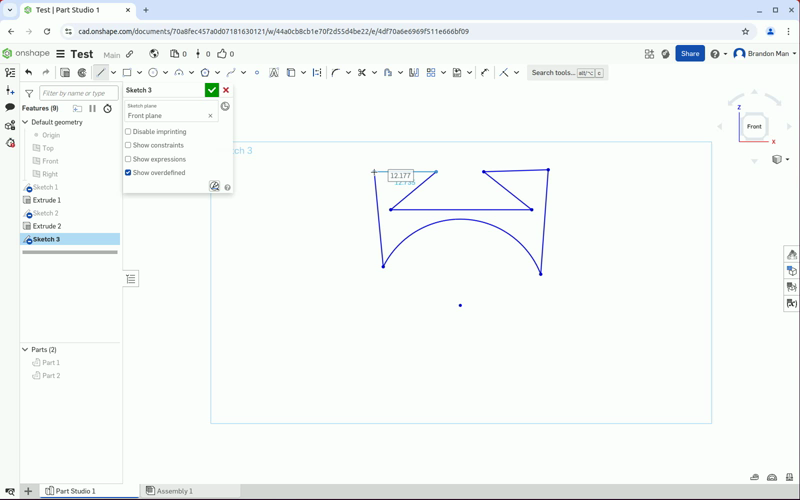
key_up(shift)
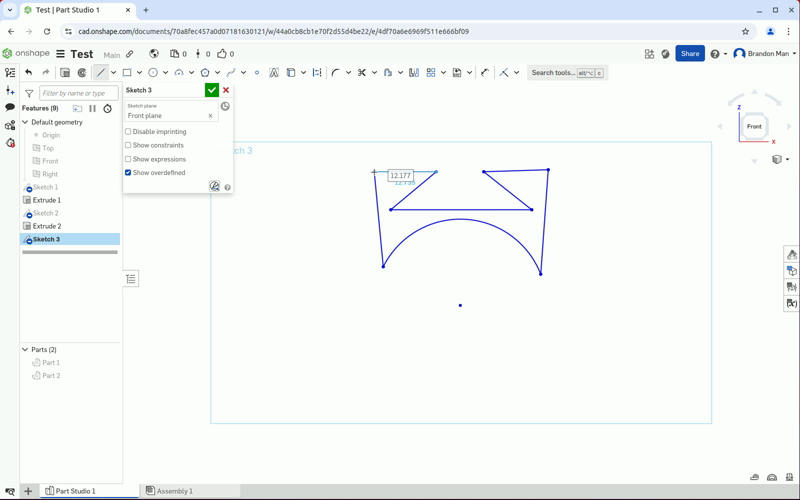
click(374, 171)
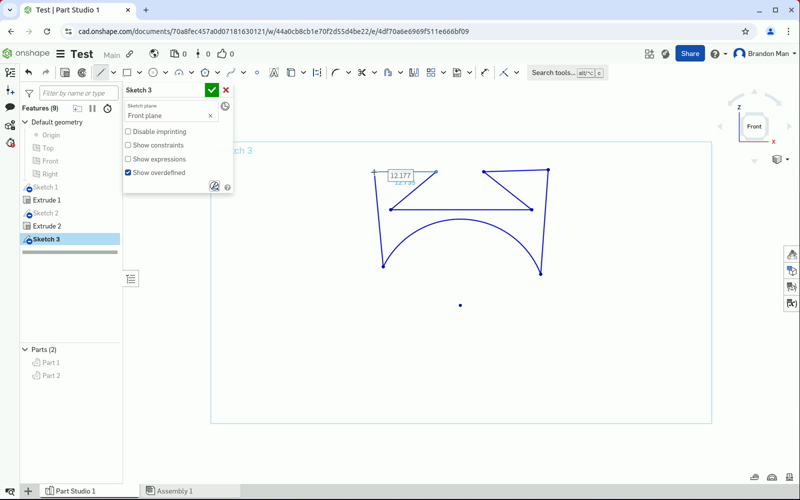
key(esc)
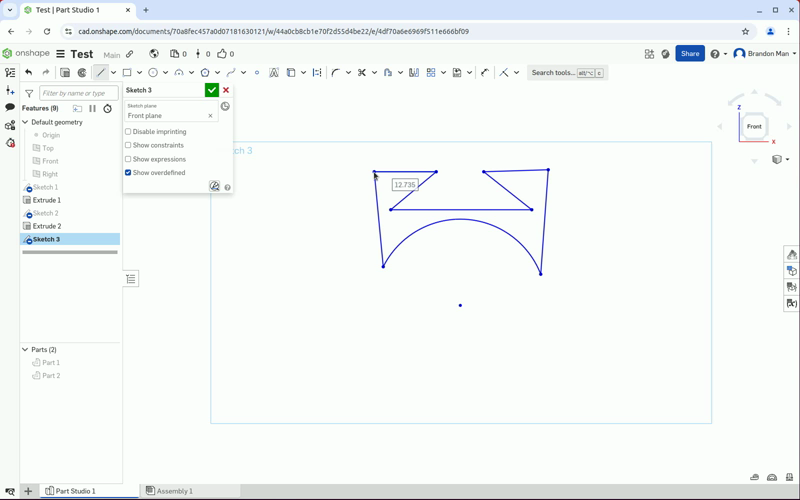
mouse_move(403, 189)
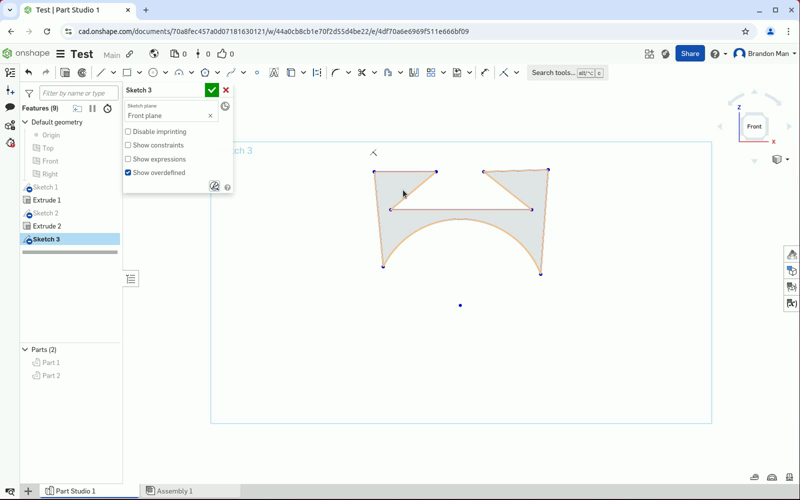
click(403, 189)
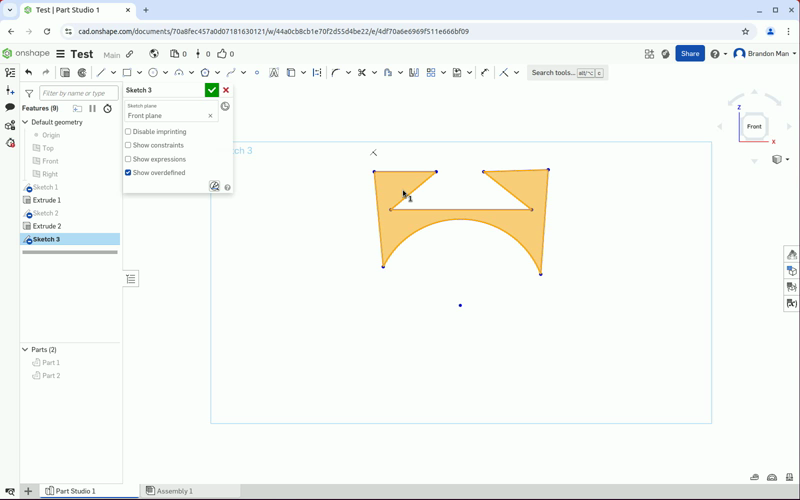
mouse_move(73, 352)
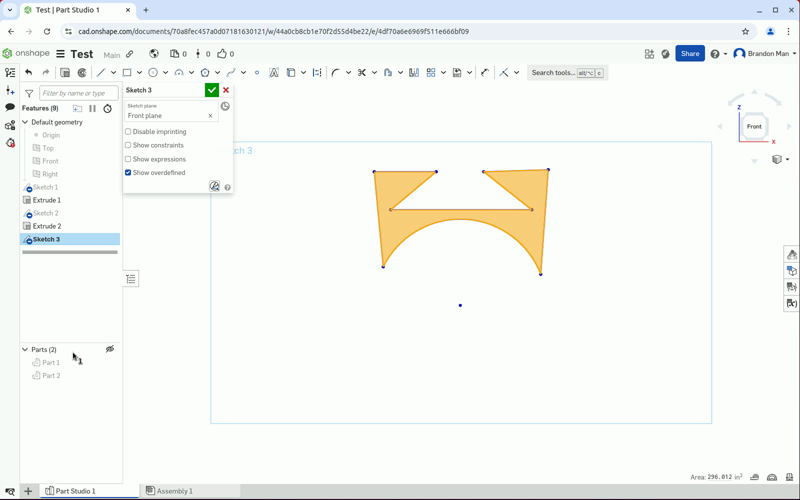
key(shift+y)
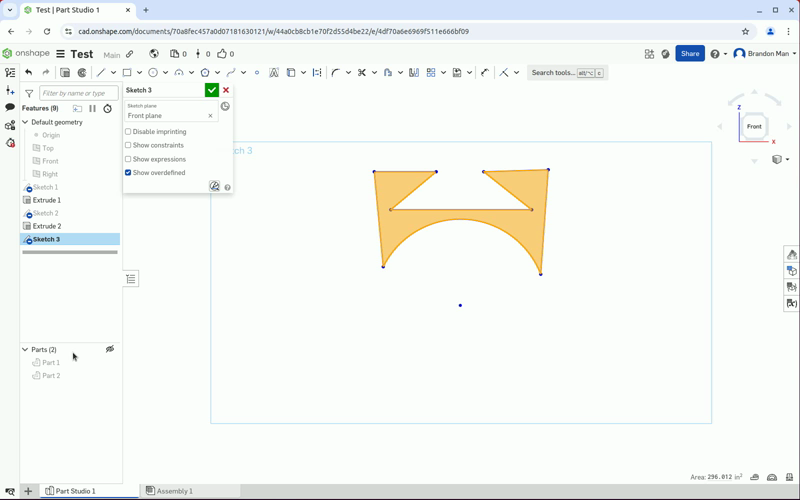
key(shift+e)
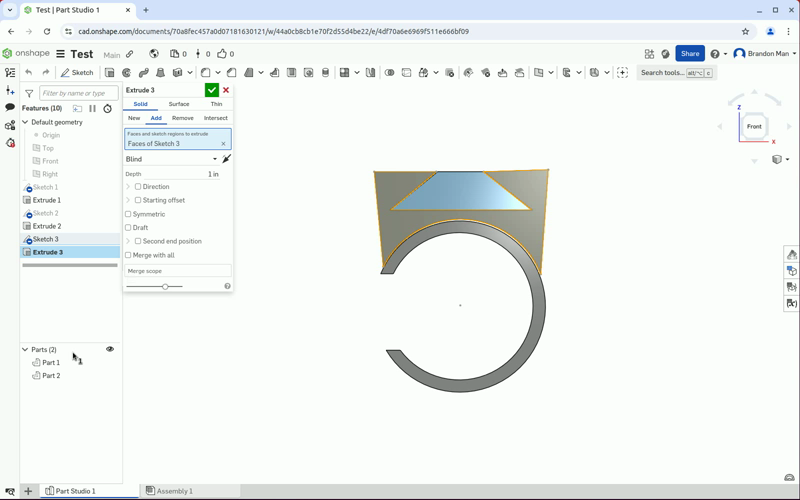
mouse_move(143, 106)
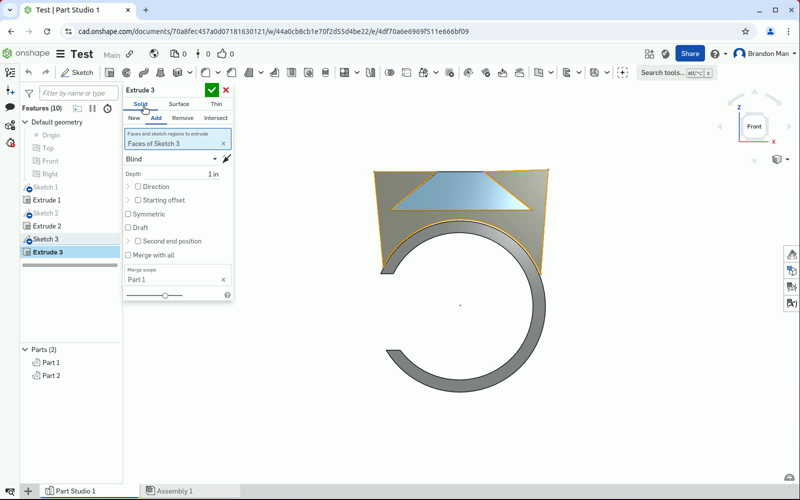
click(143, 106)
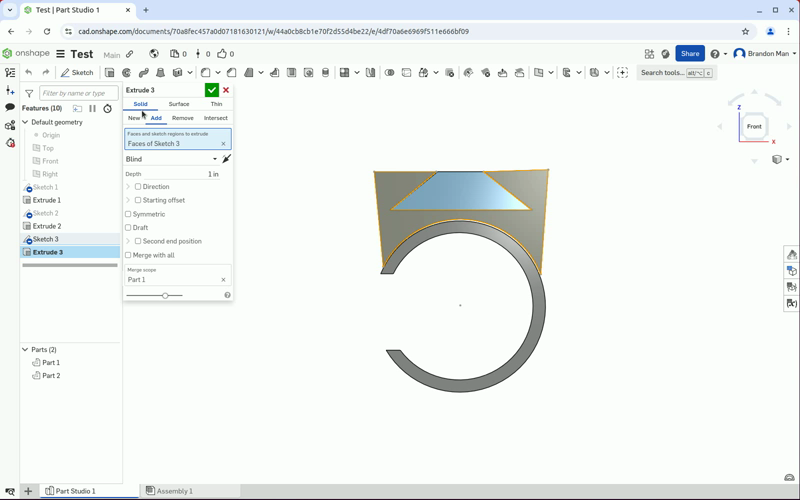
mouse_move(137, 120)
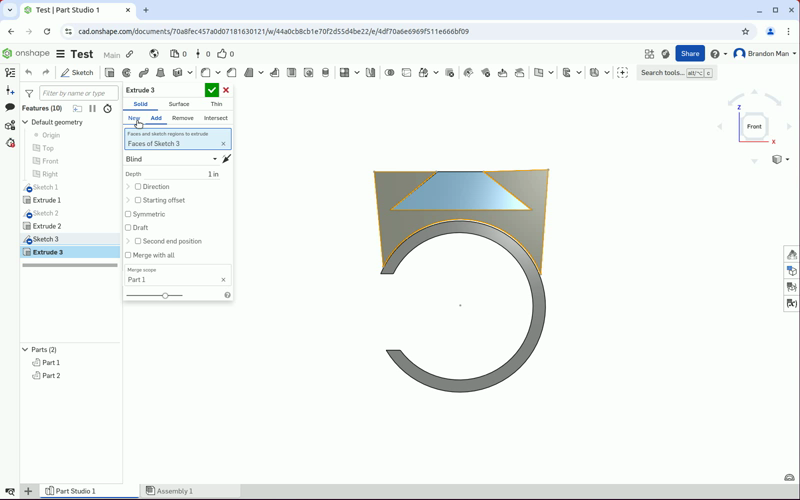
click(137, 120)
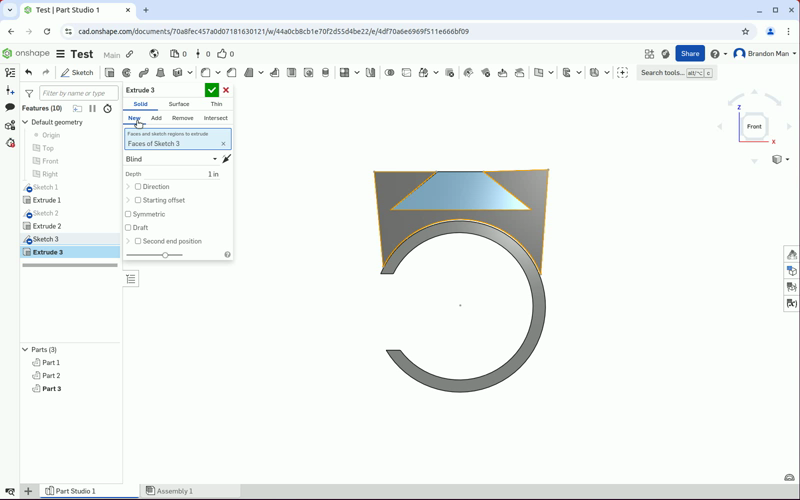
key(tab, 4)
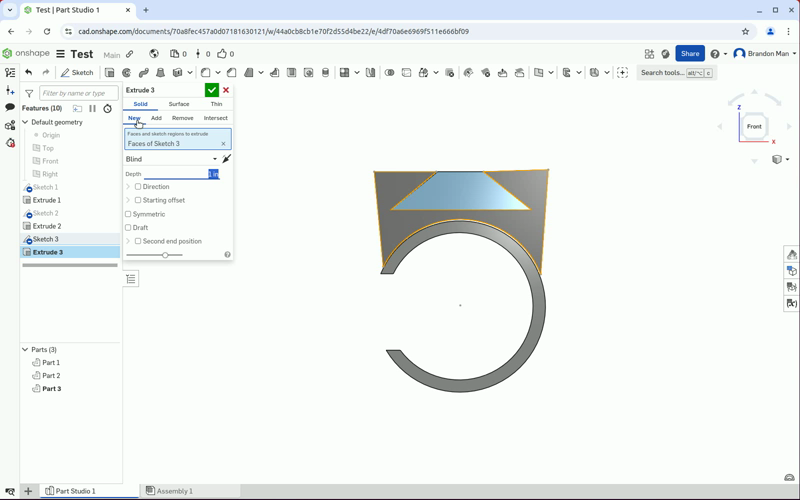
text(22.627)
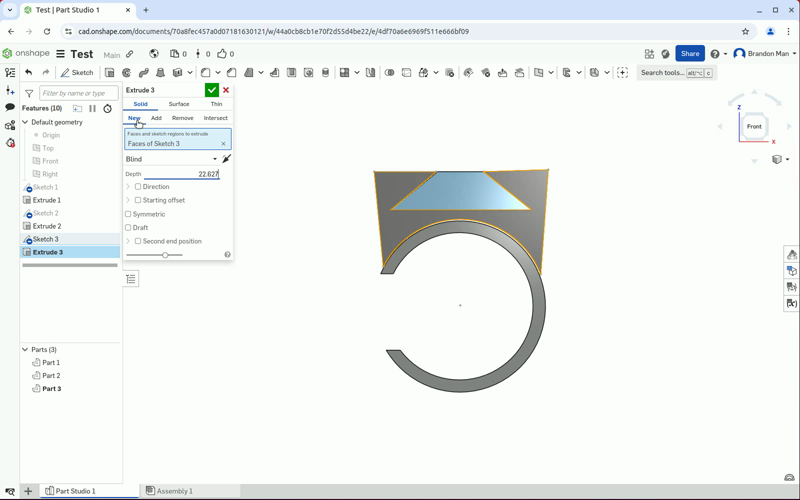
key(enter)
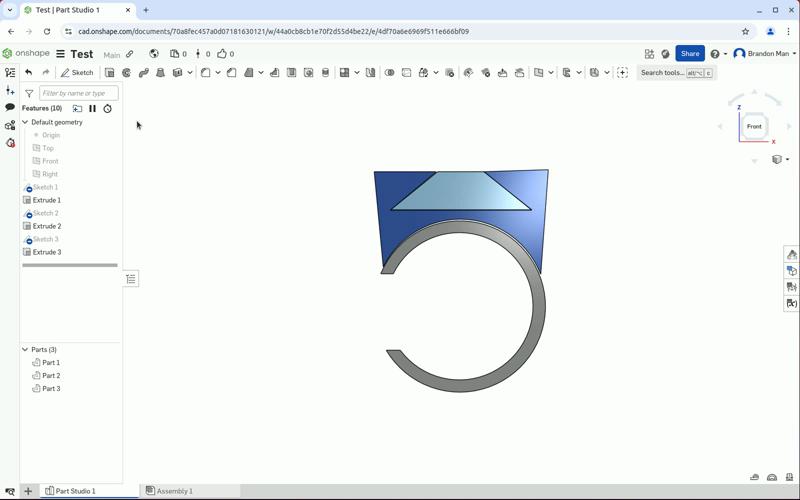
key(shift+h)
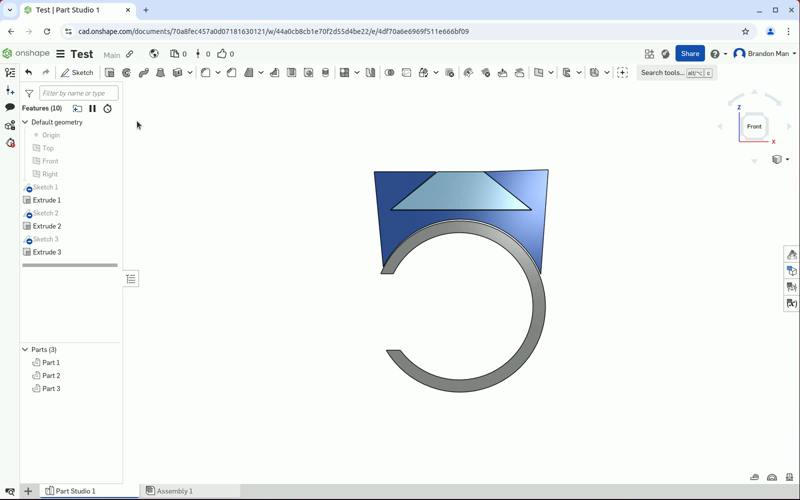
key(shift+h)
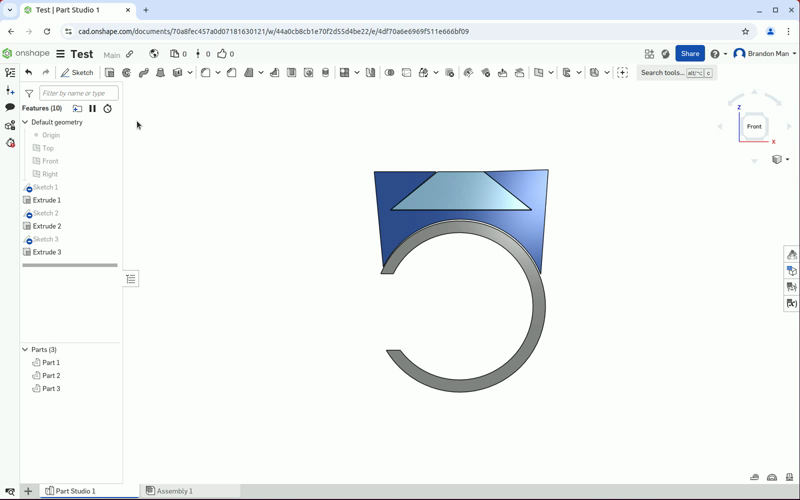
mouse_move(73, 189)
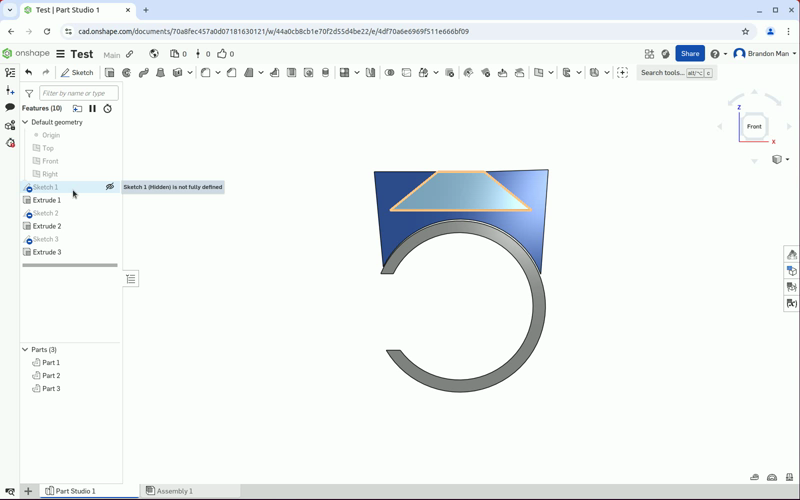
click(73, 189)
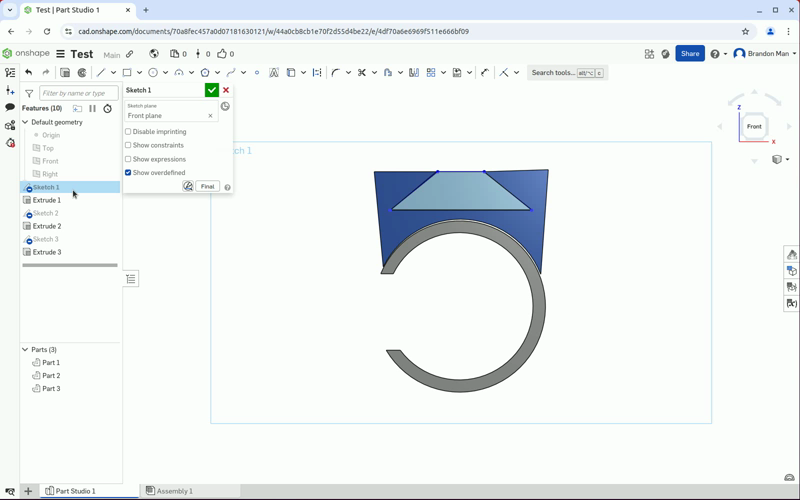
mouse_move(229, 92)
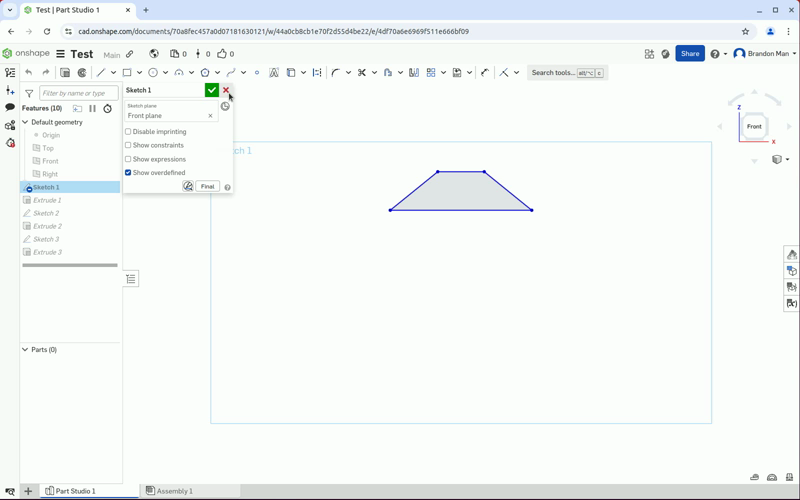
click(229, 92)
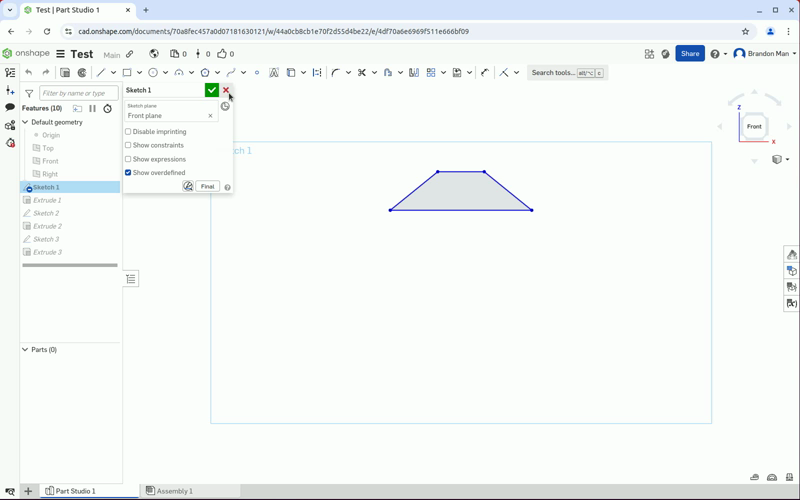
key(shift+s)
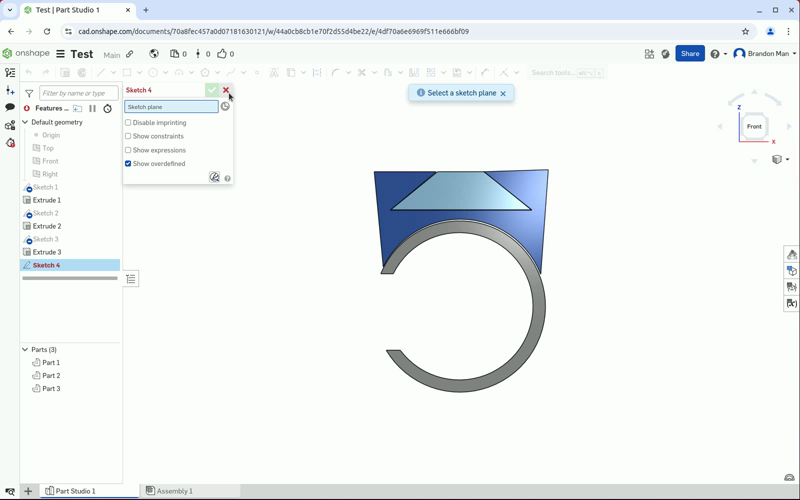
mouse_move(73, 163)
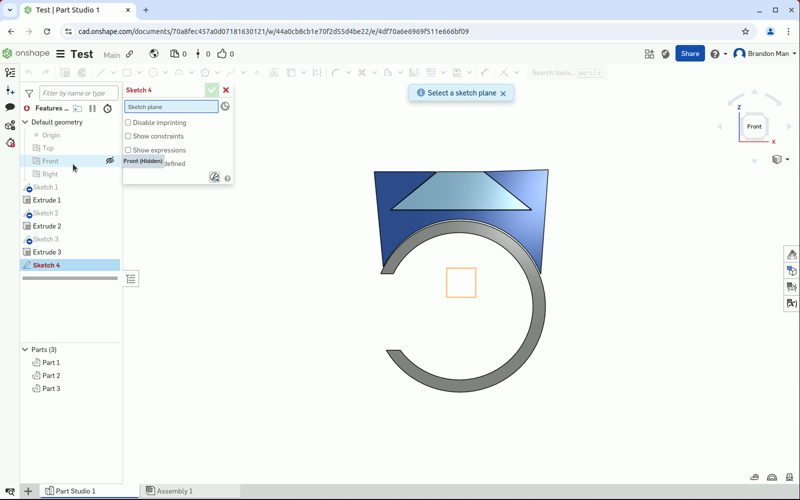
click(73, 163)
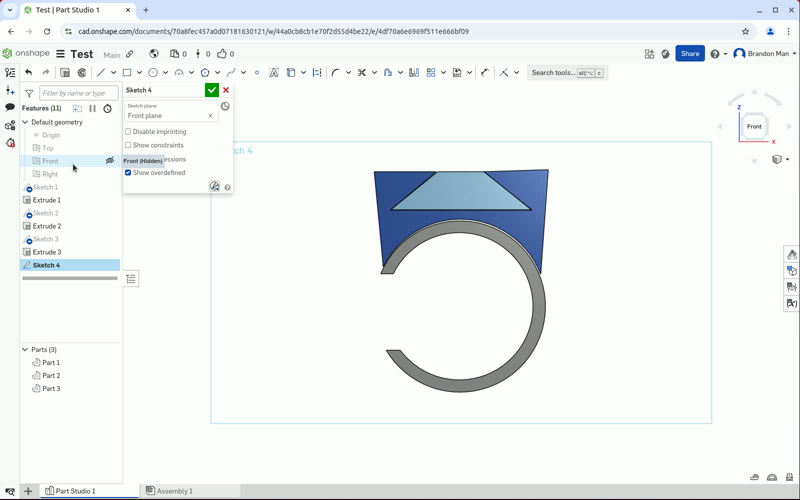
mouse_move(73, 352)
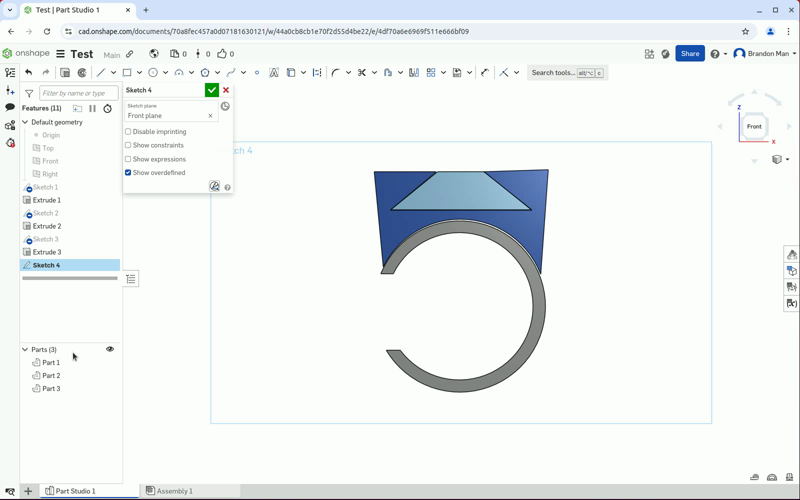
key(y)
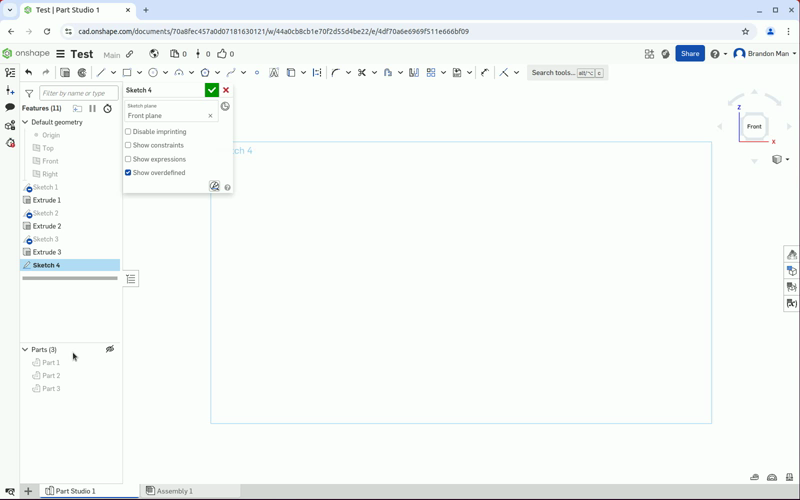
key(l)
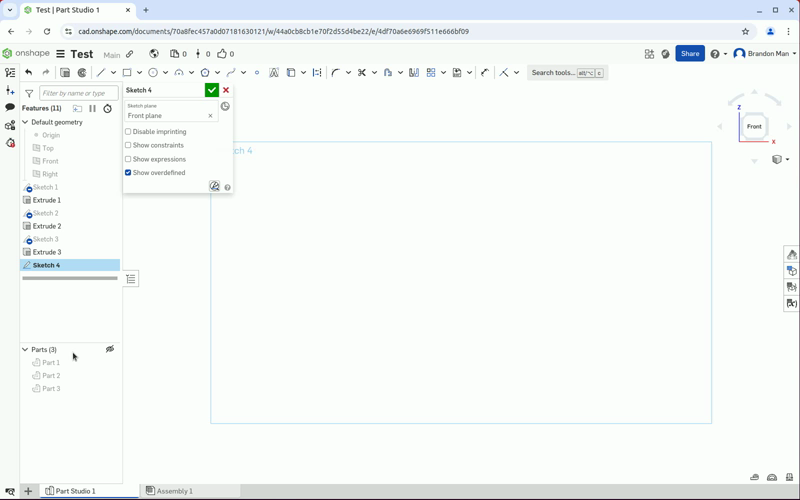
key_down(shift)
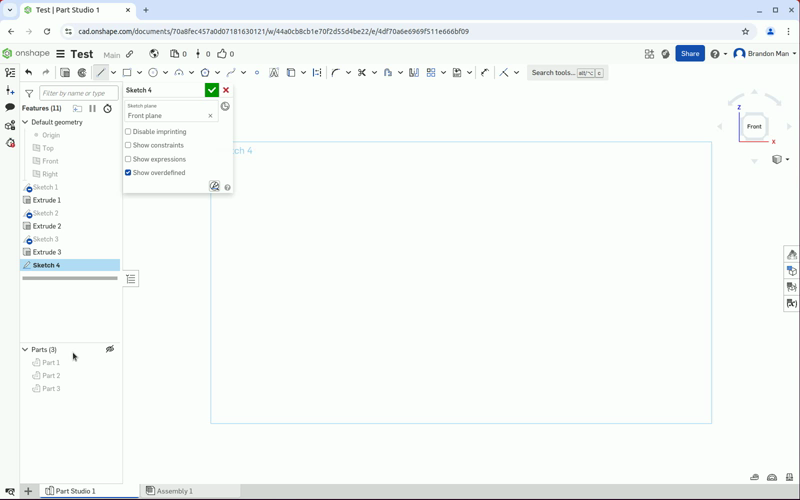
mouse_move(390, 210)
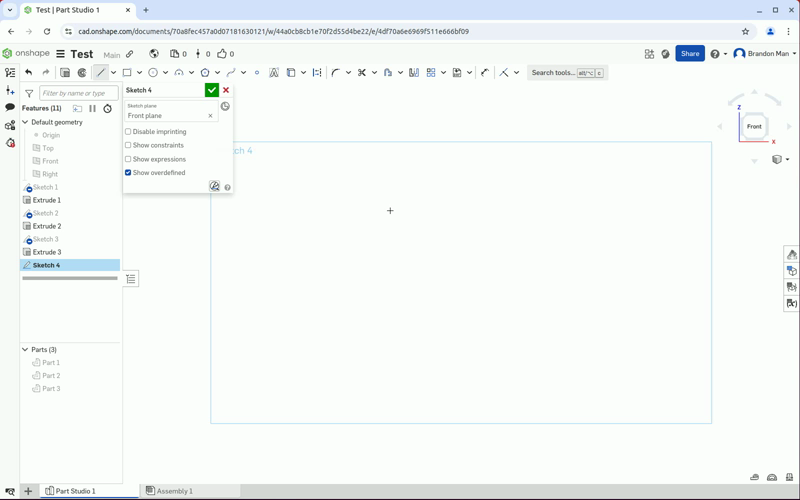
click(390, 210)
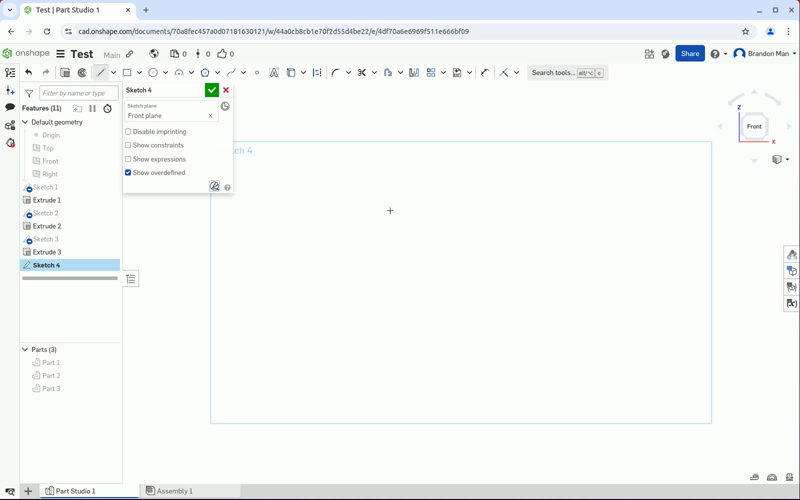
key_up(shift)
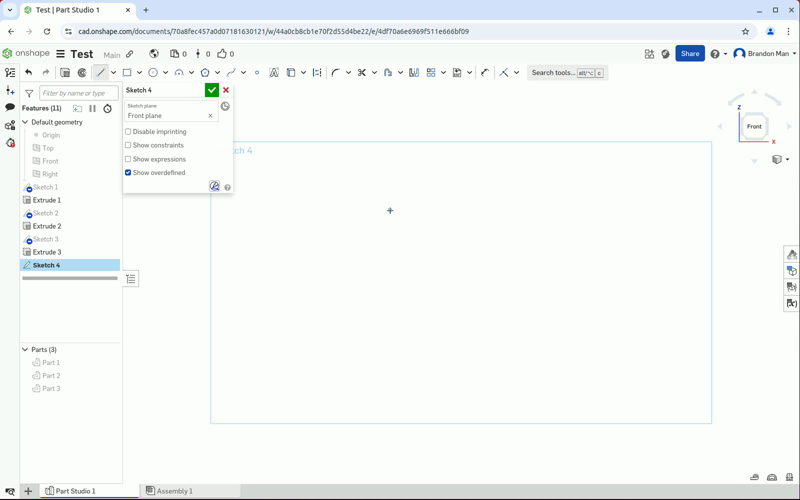
key_down(shift)
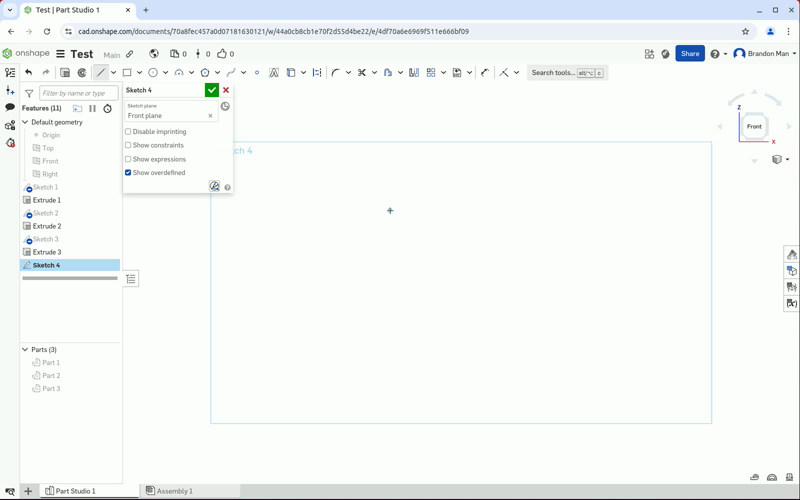
mouse_move(531, 210)
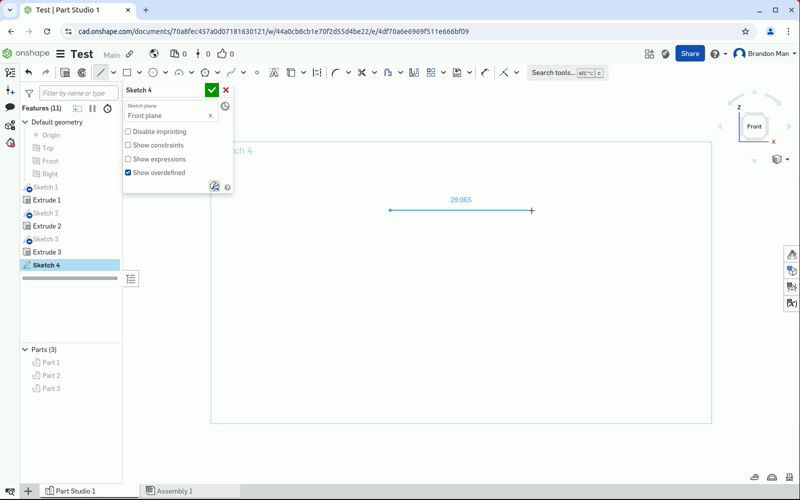
click(531, 210)
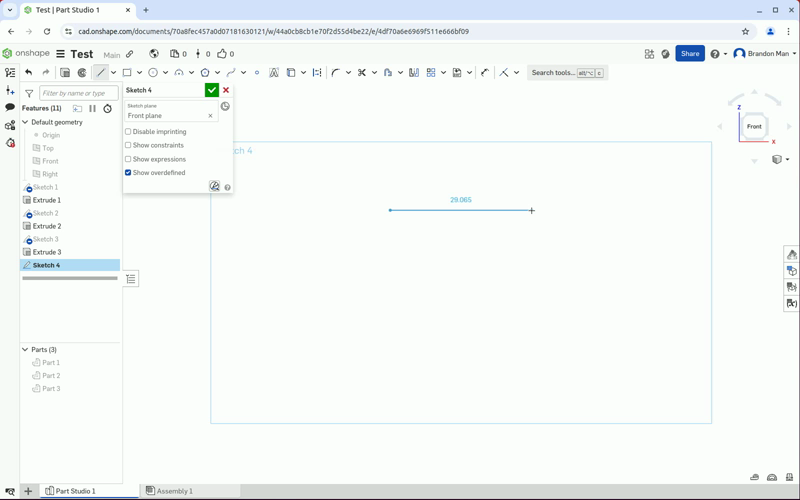
key_up(shift)
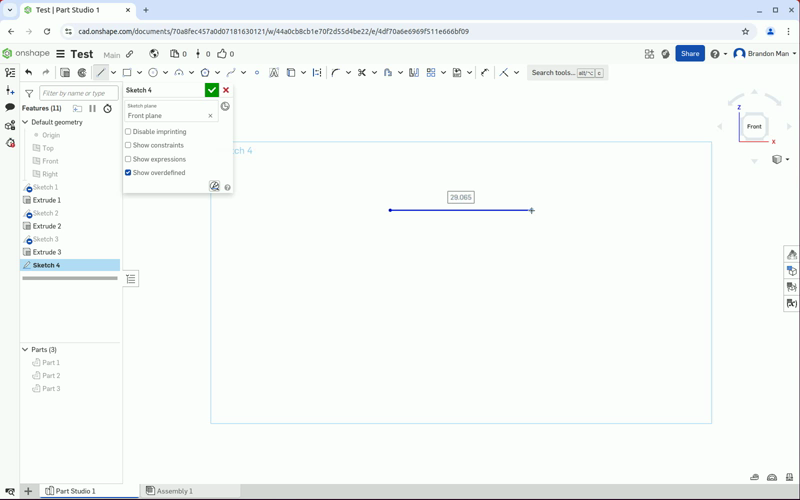
key_down(shift)
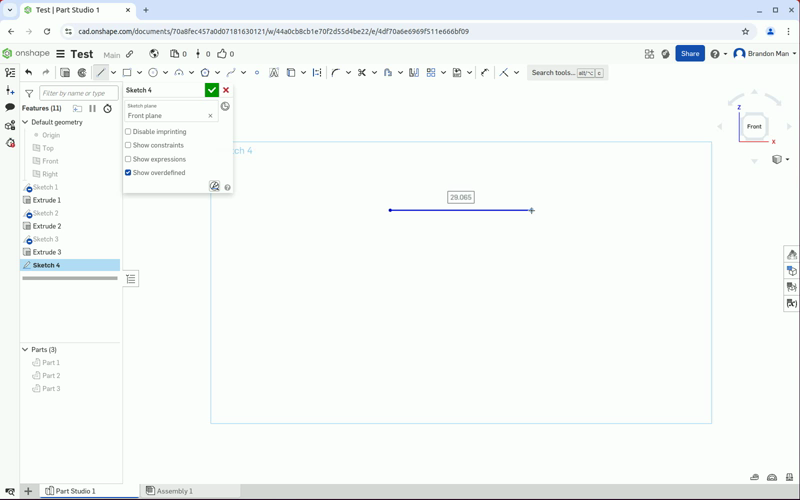
mouse_move(484, 171)
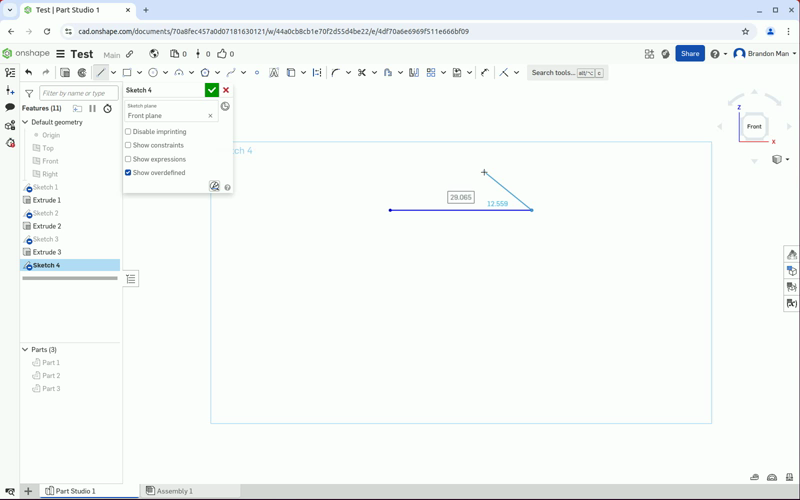
click(484, 171)
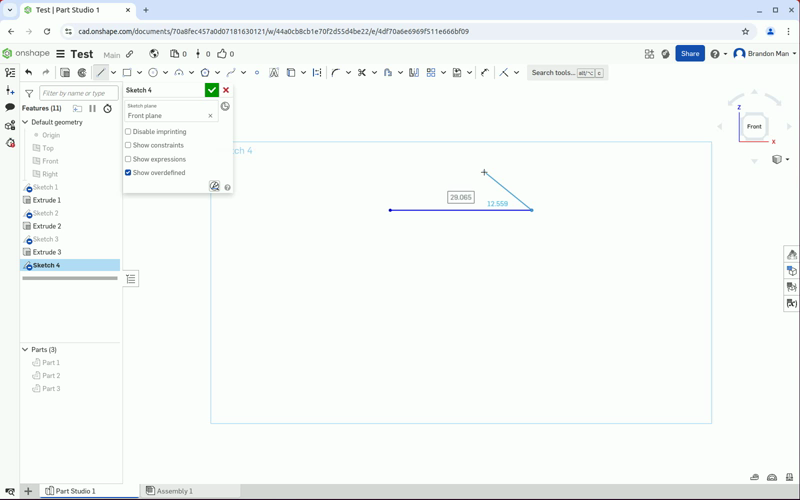
key_up(shift)
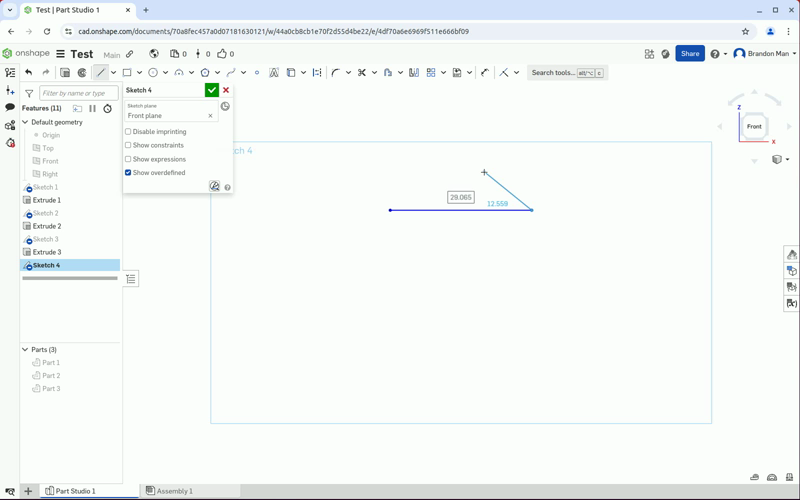
key_down(shift)
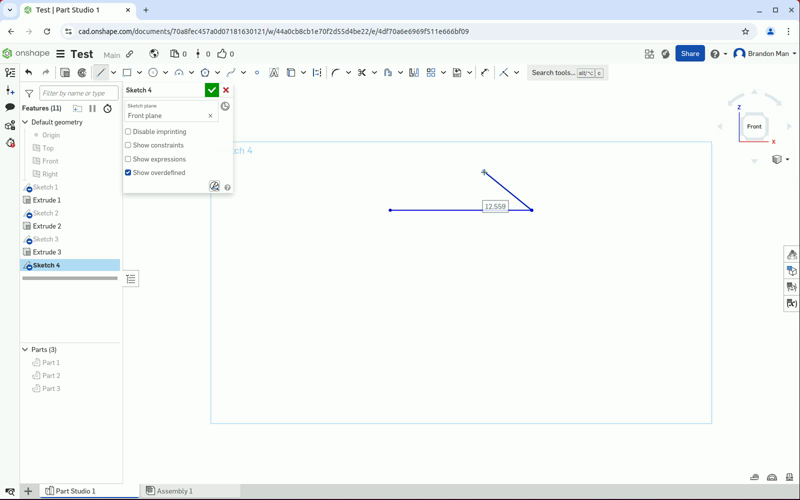
mouse_move(514, 171)
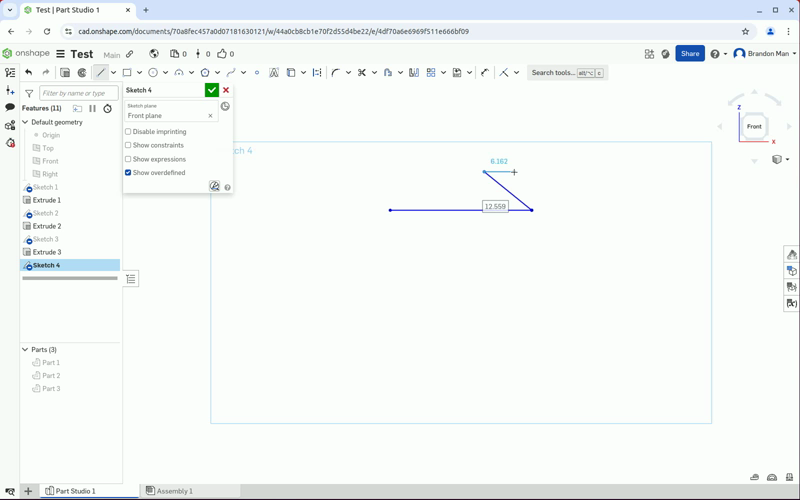
mouse_move(437, 171)
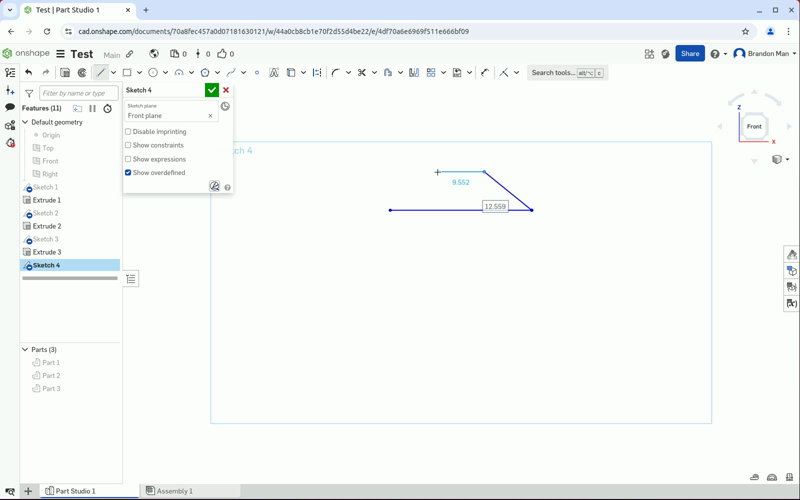
click(437, 171)
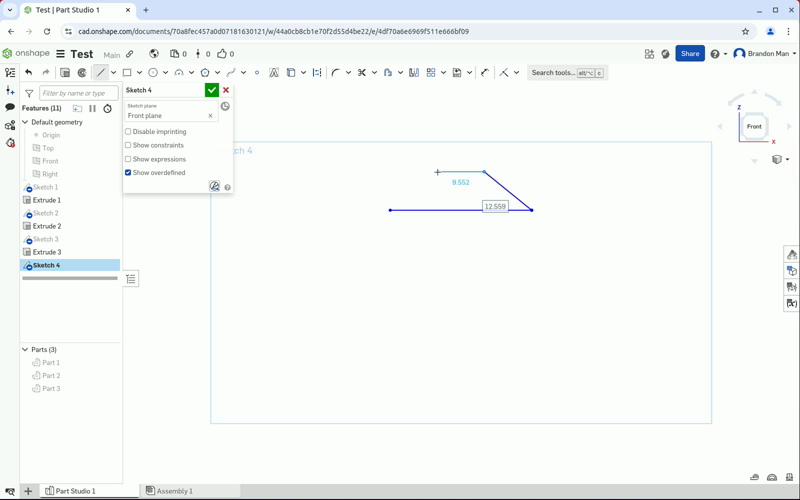
key_up(shift)
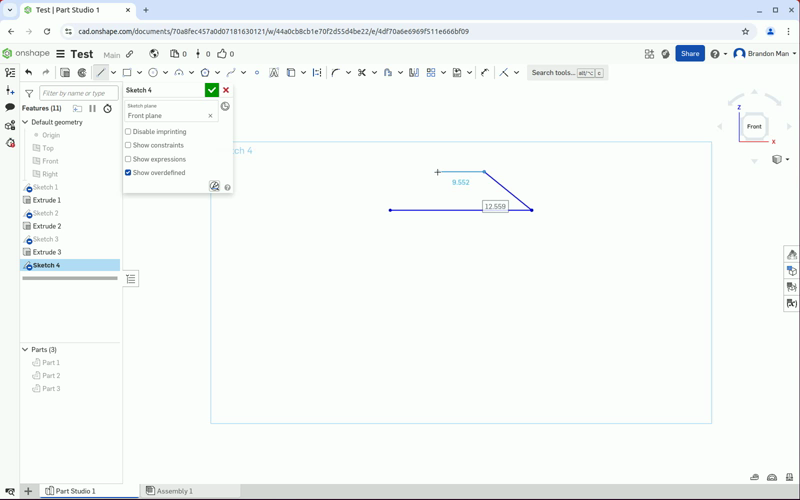
key_down(shift)
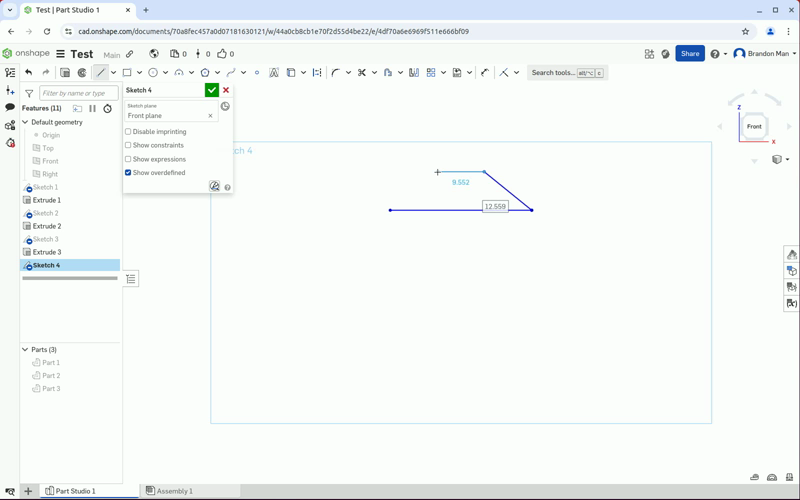
mouse_move(390, 210)
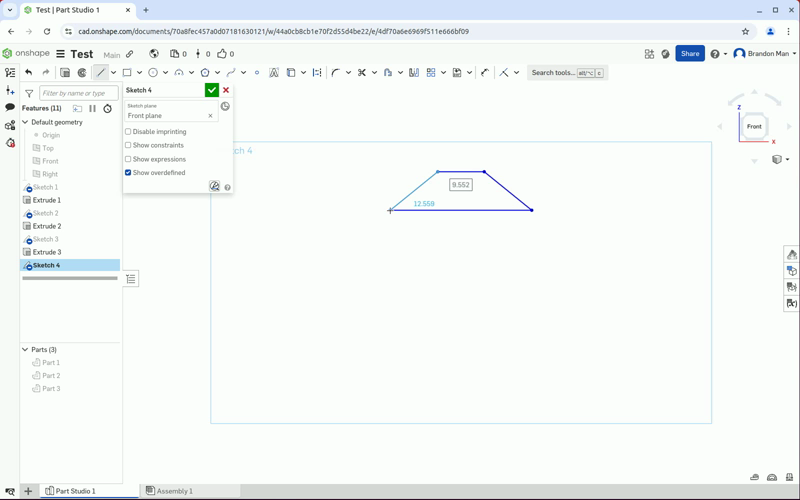
key_up(shift)
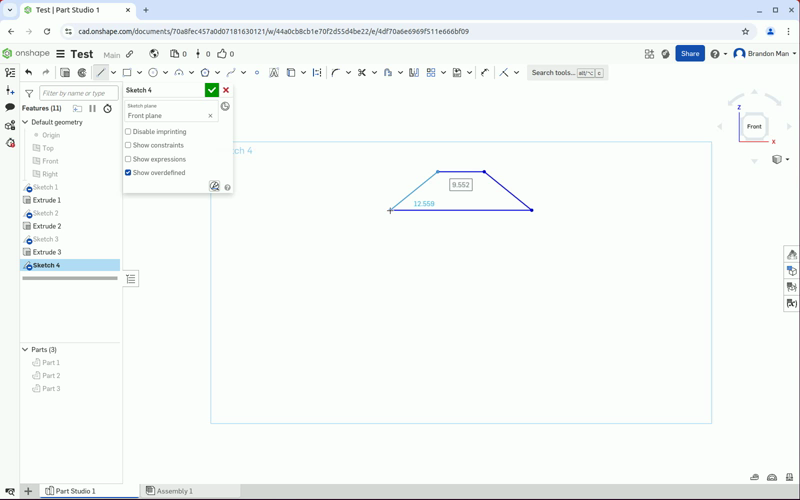
click(390, 210)
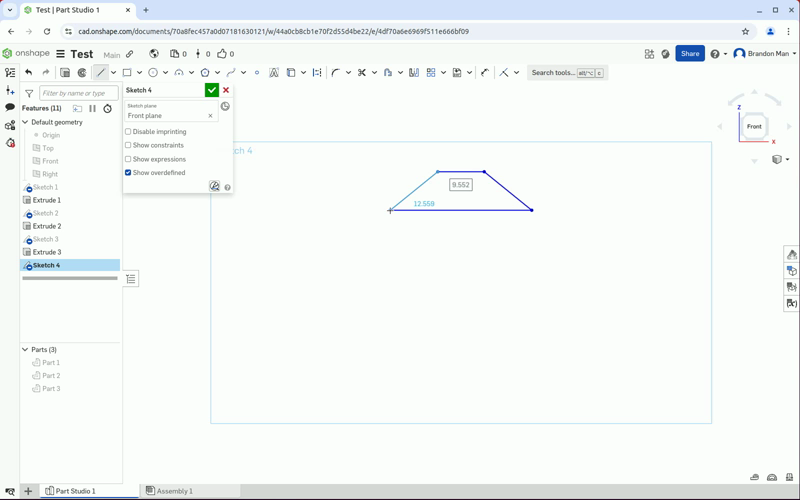
key(esc)
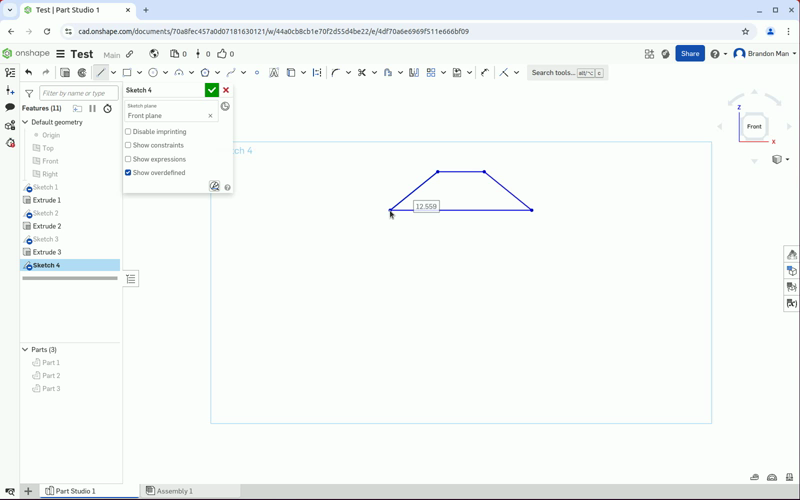
mouse_move(495, 200)
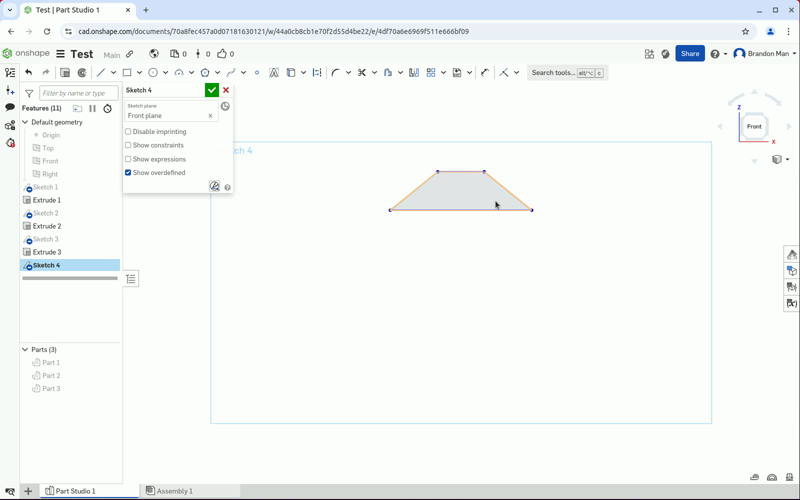
click(495, 200)
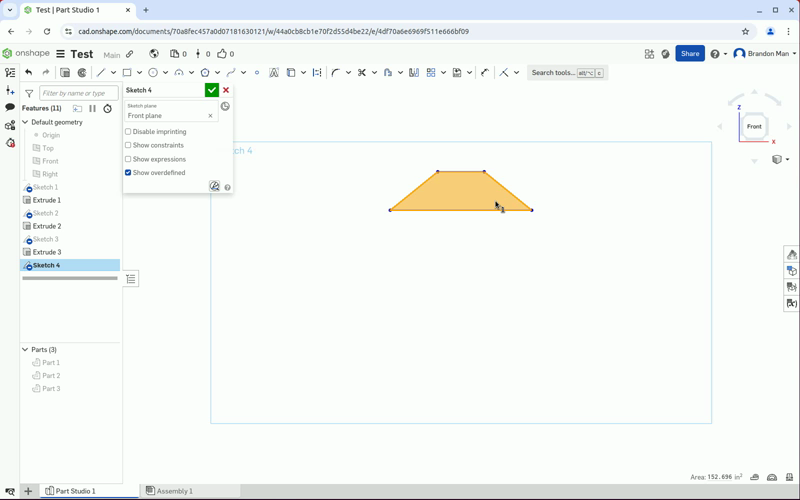
mouse_move(73, 352)
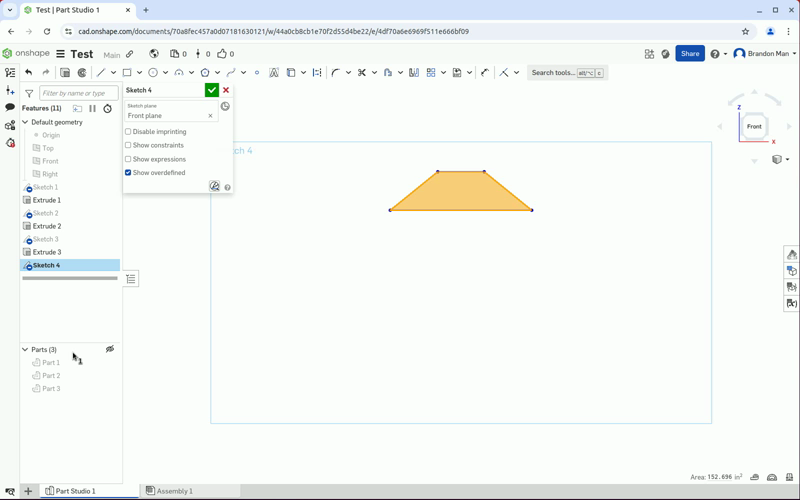
key(shift+y)
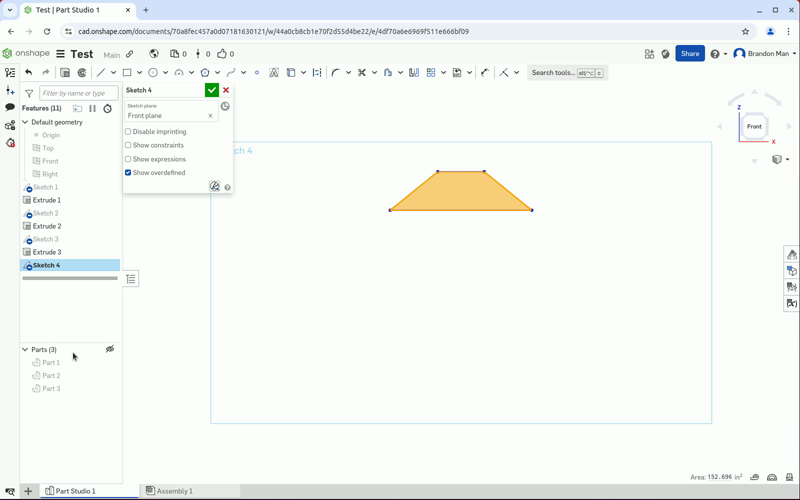
key(shift+e)
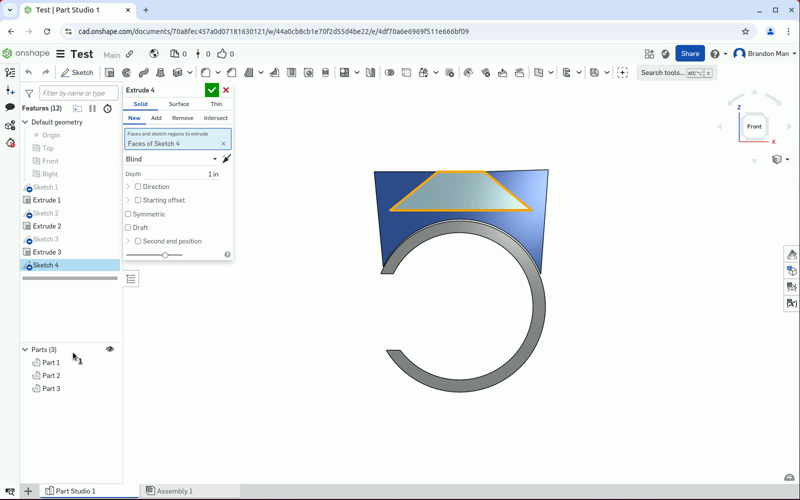
mouse_move(143, 106)
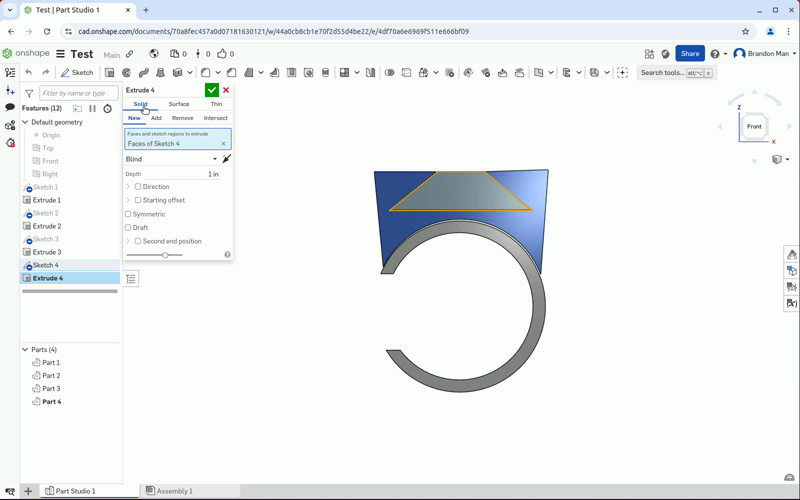
click(143, 106)
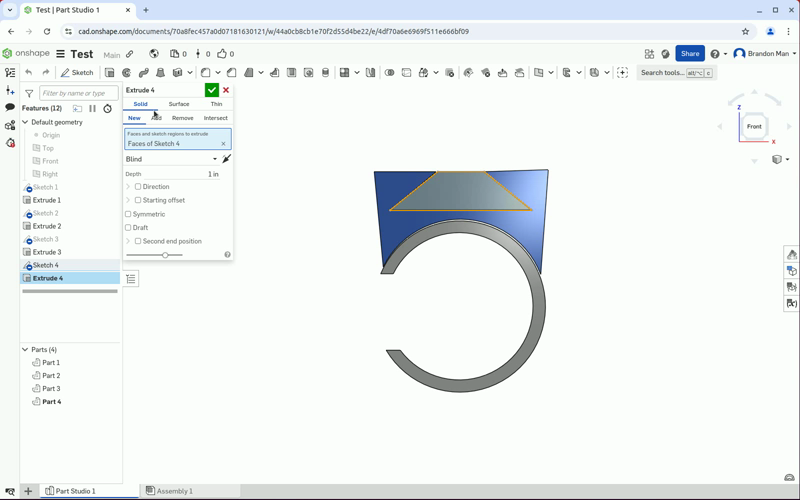
mouse_move(186, 120)
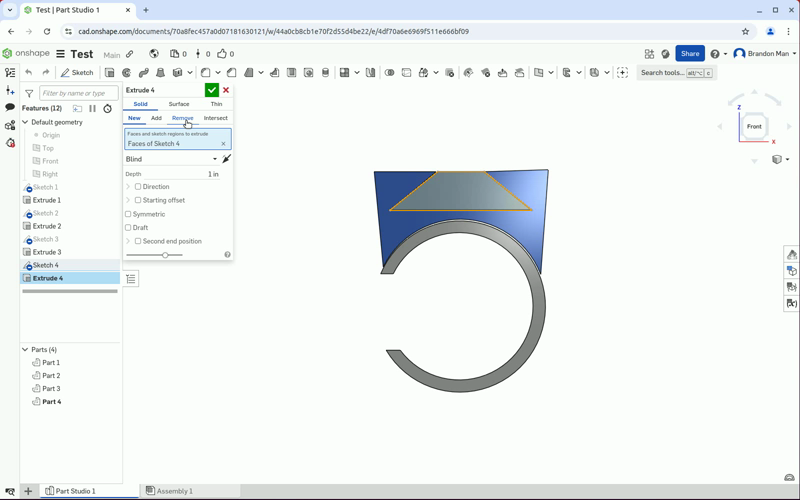
click(186, 120)
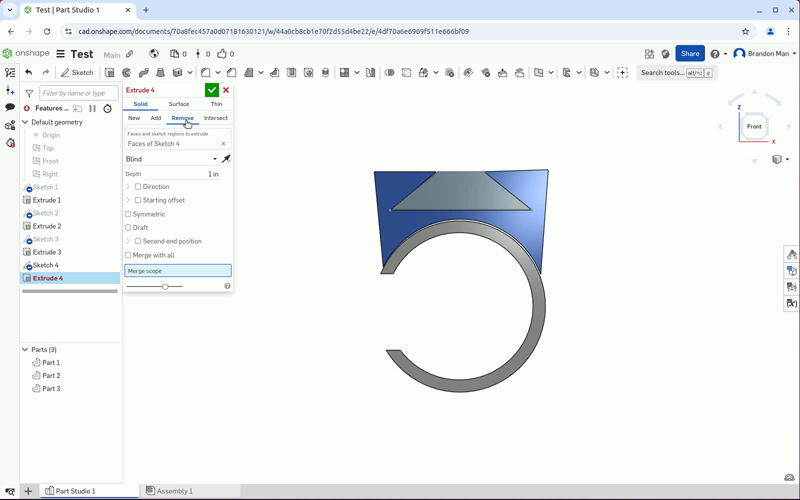
key(tab, 4)
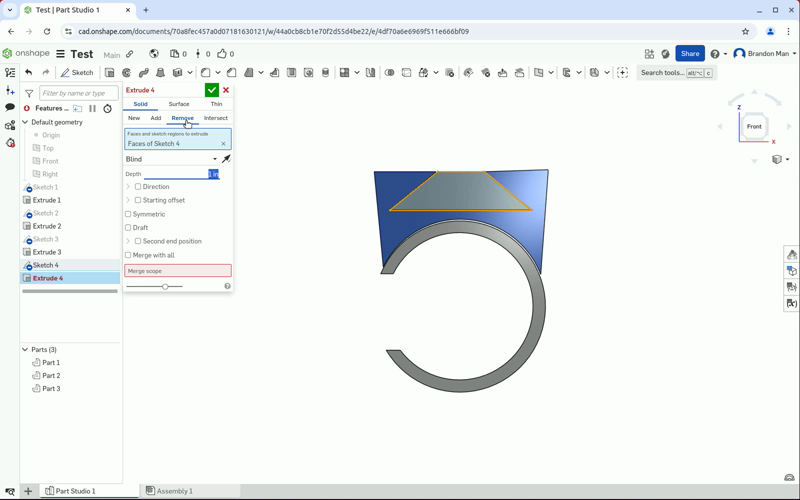
text(-19.257)
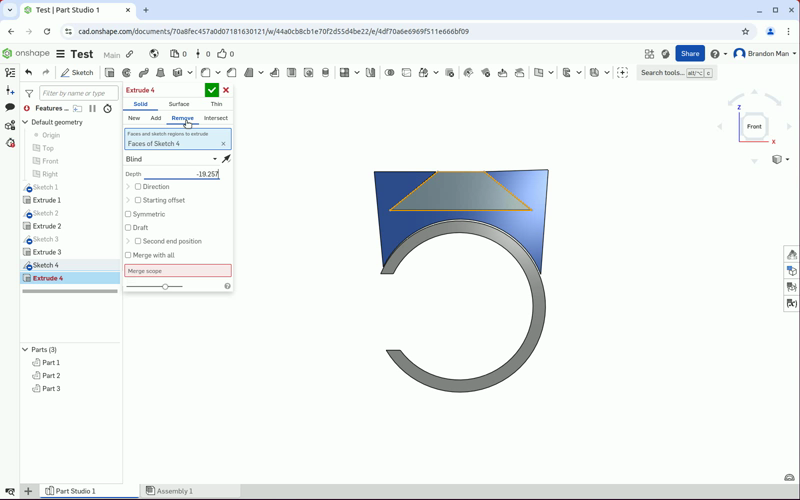
key(tab, 6)
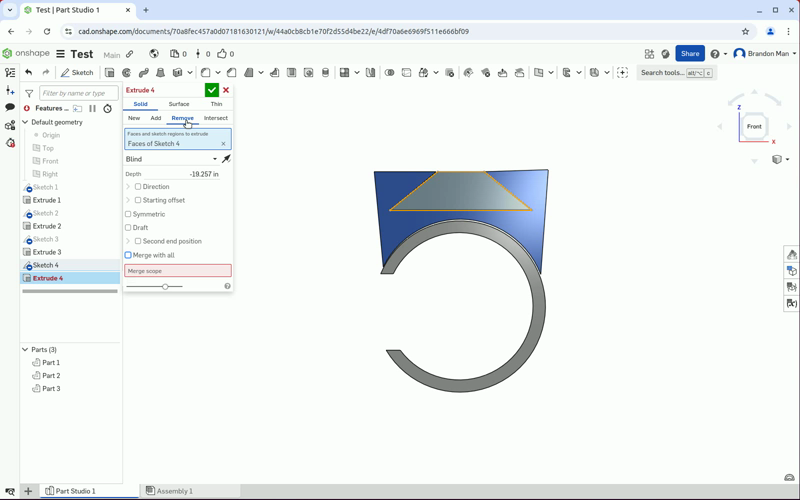
key(space)
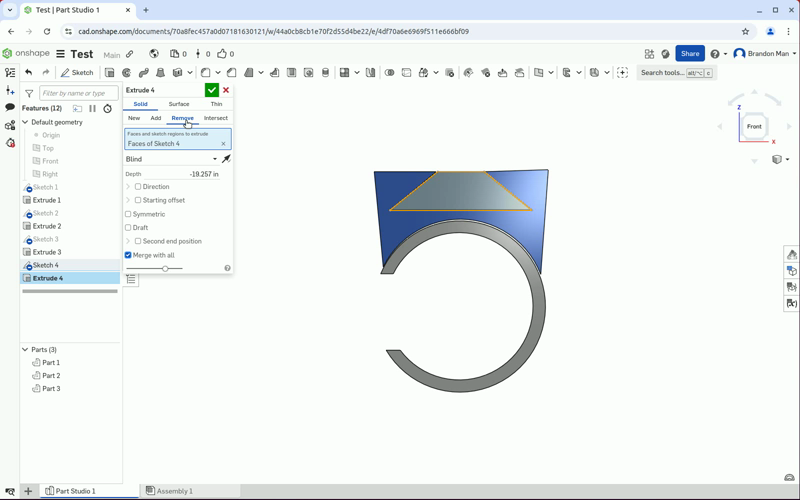
key(enter)
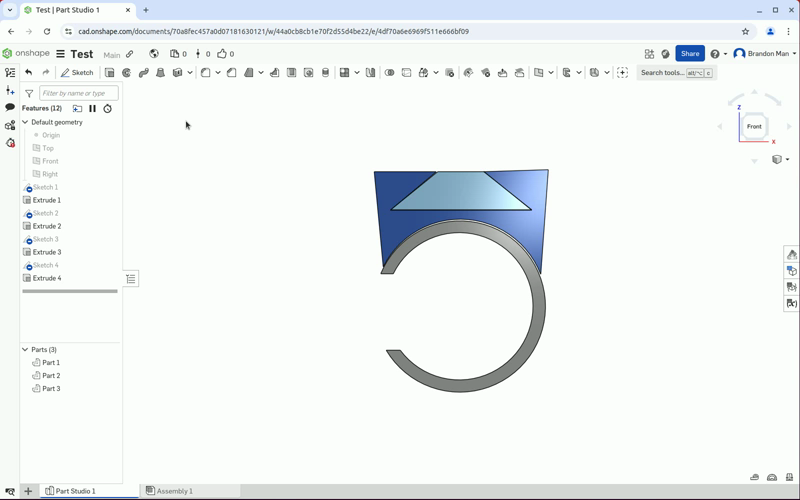
key(shift+h)
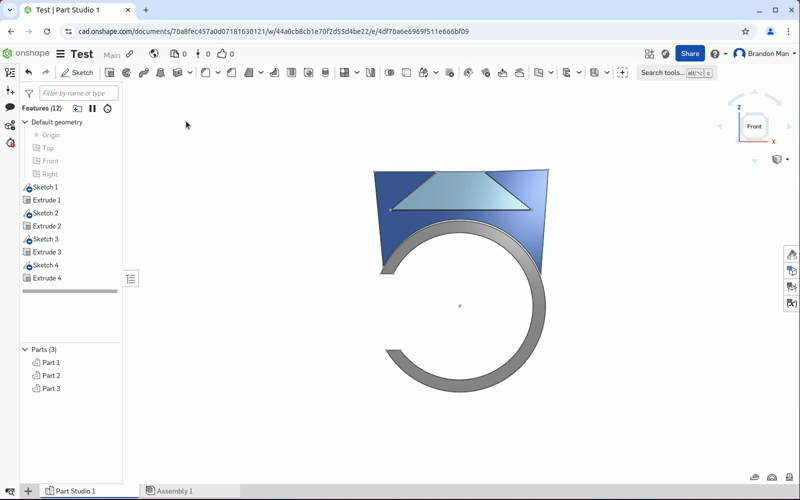
key(shift+h)
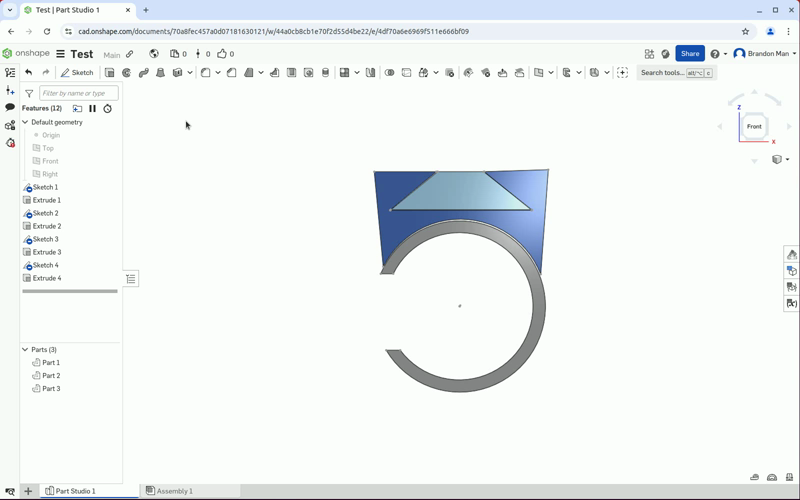
key(shift+7)
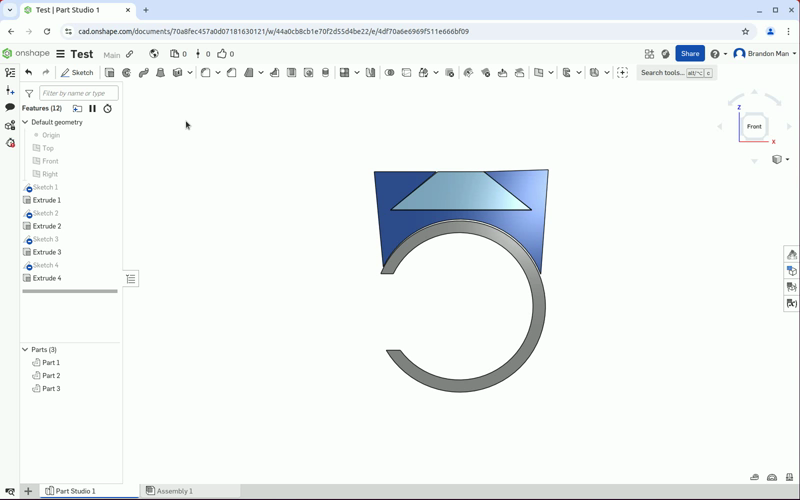
key(left, 2)
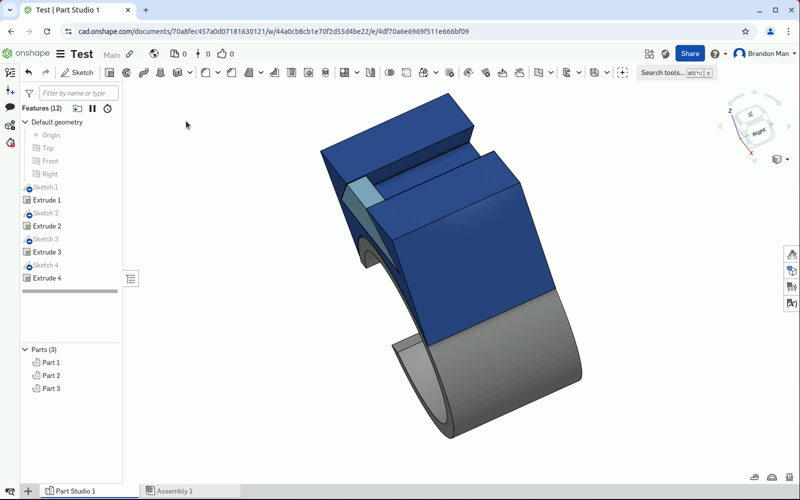
key(down, 2)
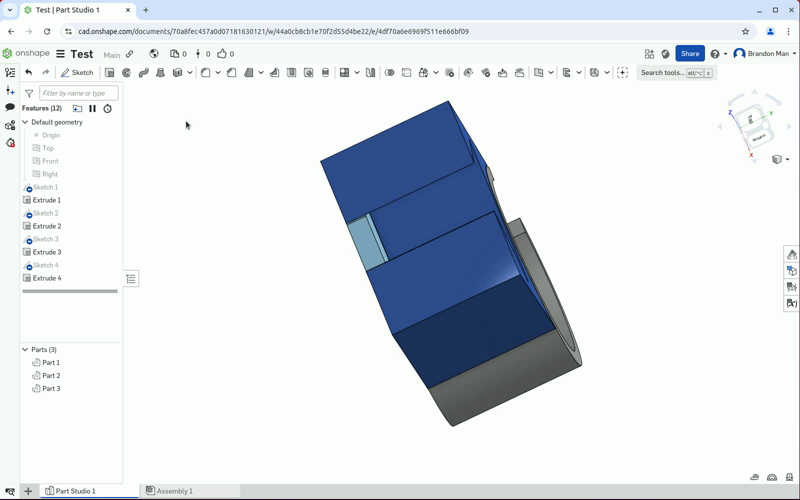
key(up, 2)
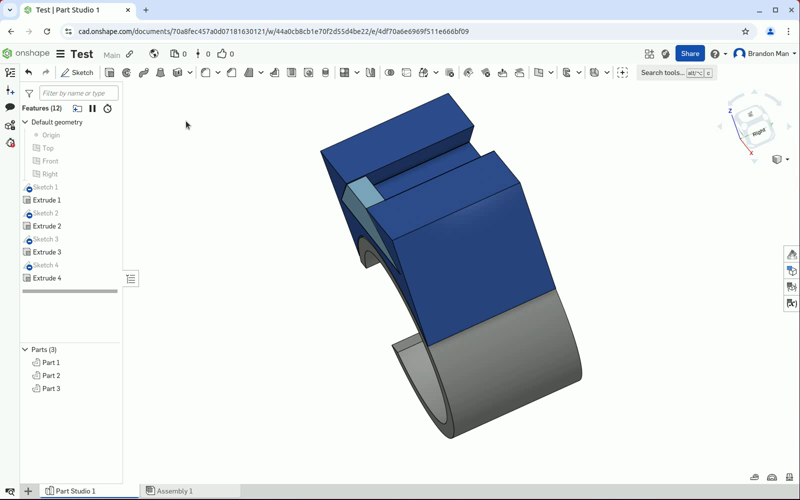
key(right, 2)
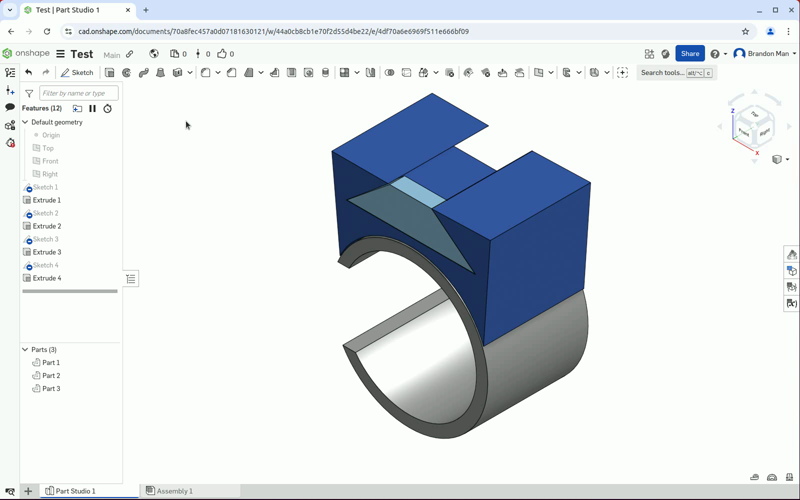
mouse_move(73, 189)
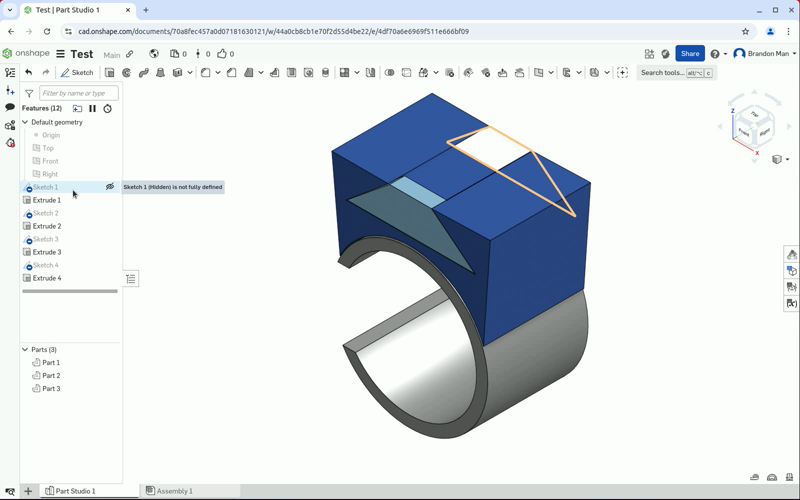
click(73, 189)